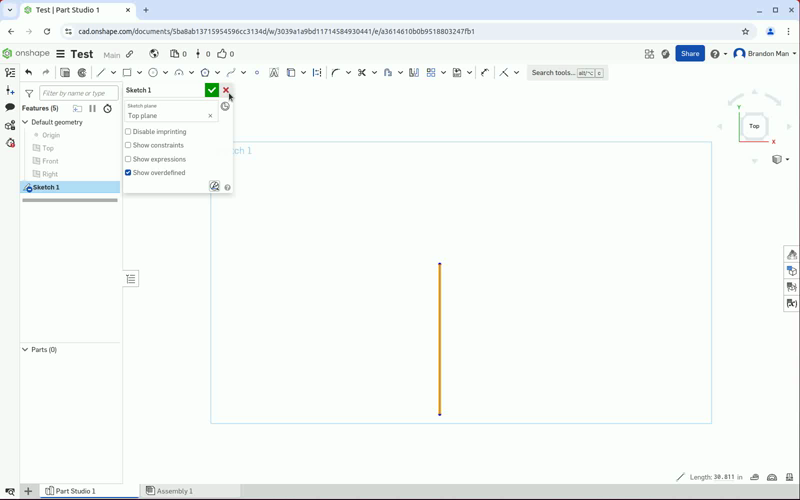
key(shift+h)
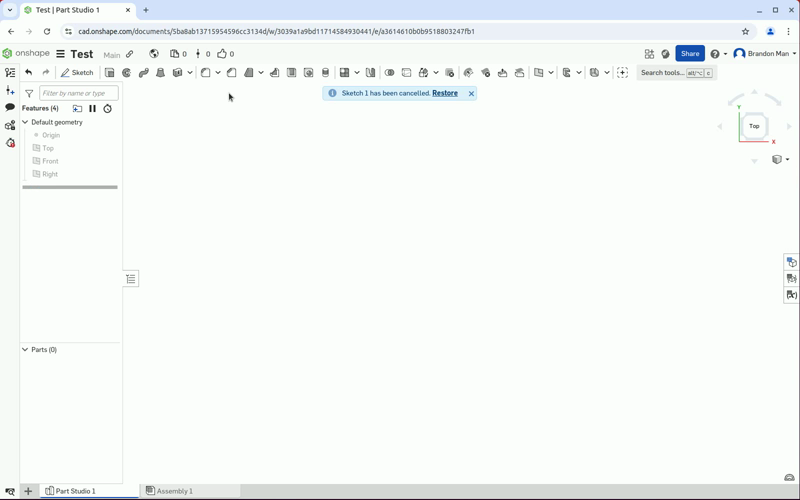
mouse_move(73, 352)
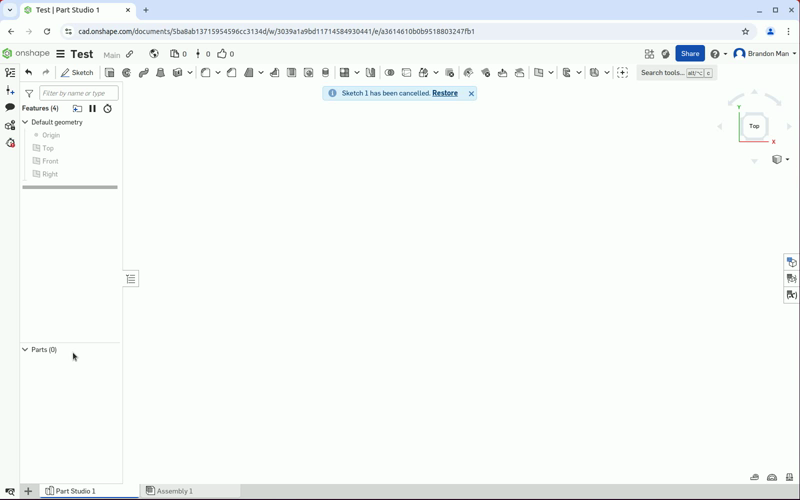
key(y)
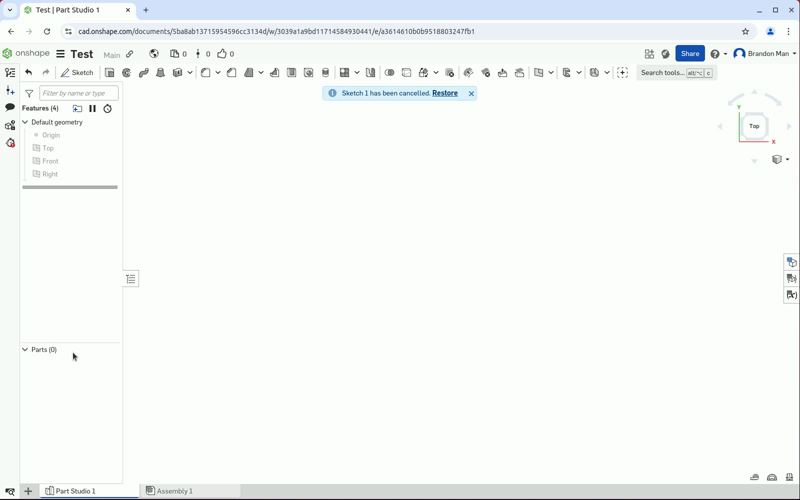
key(shift+p)
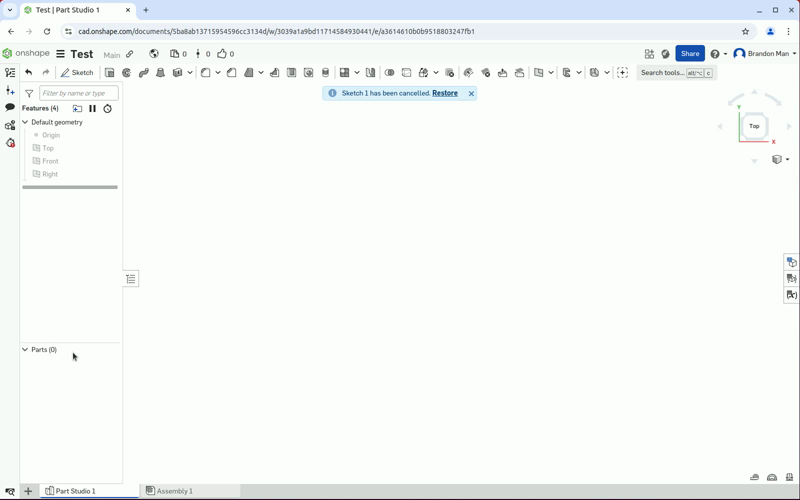
key(space)
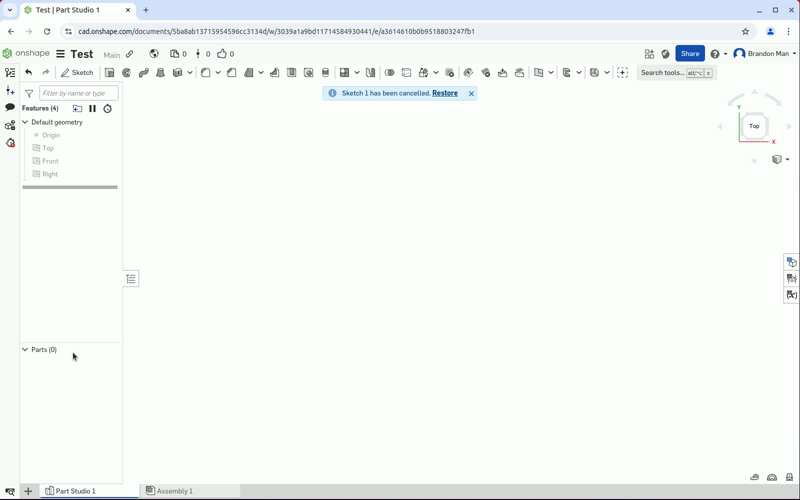
key_down(shift)
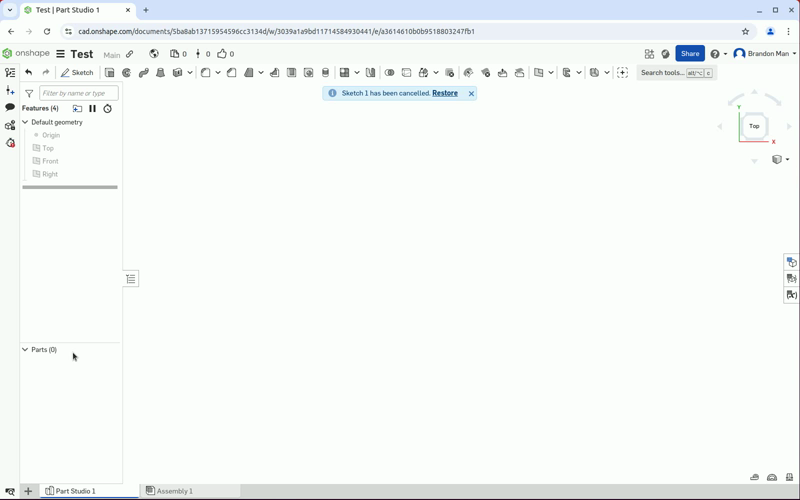
key(up)
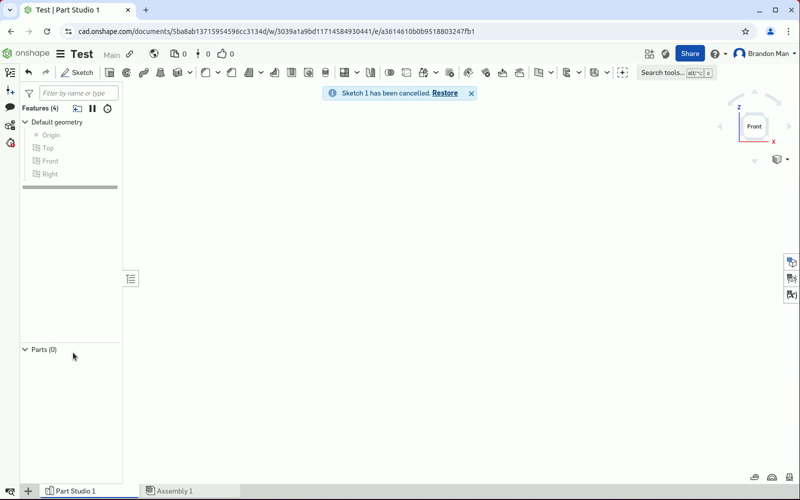
key_up(shift)
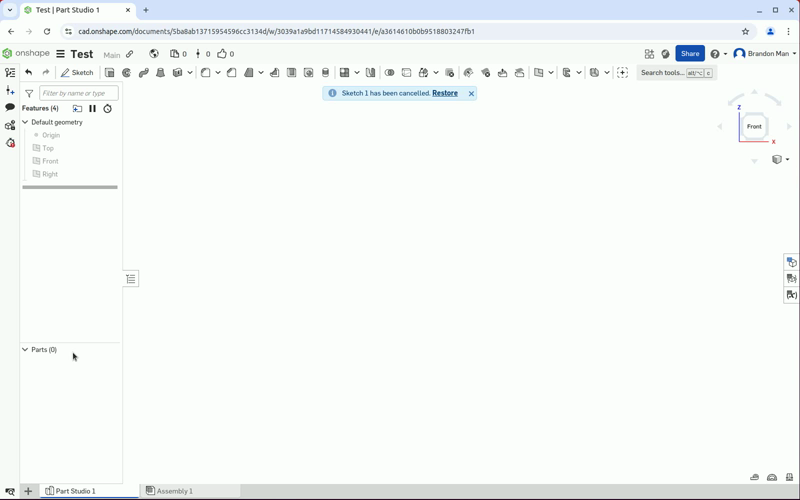
mouse_move(73, 352)
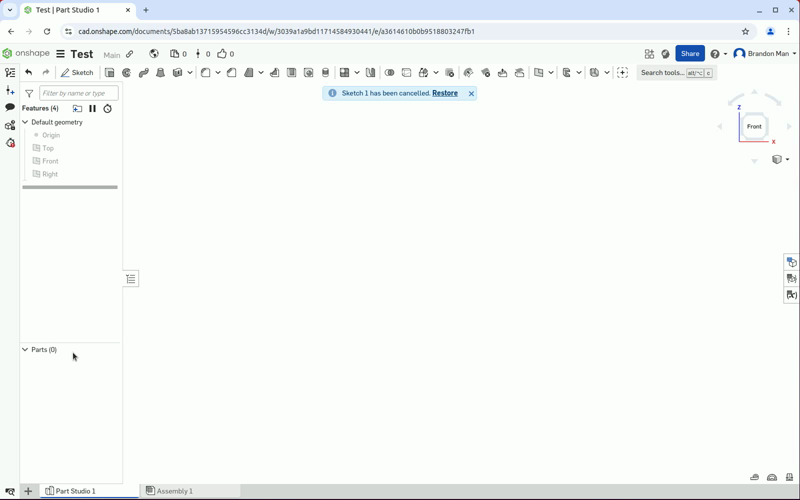
key(shift+y)
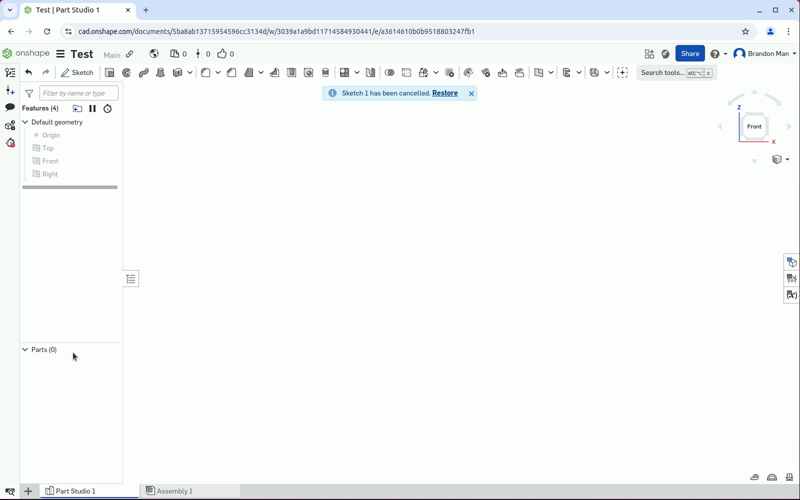
key(shift+s)
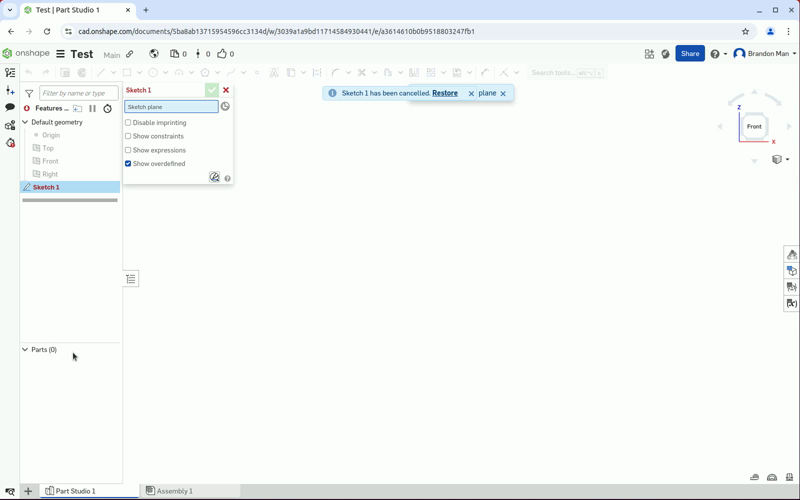
mouse_move(73, 163)
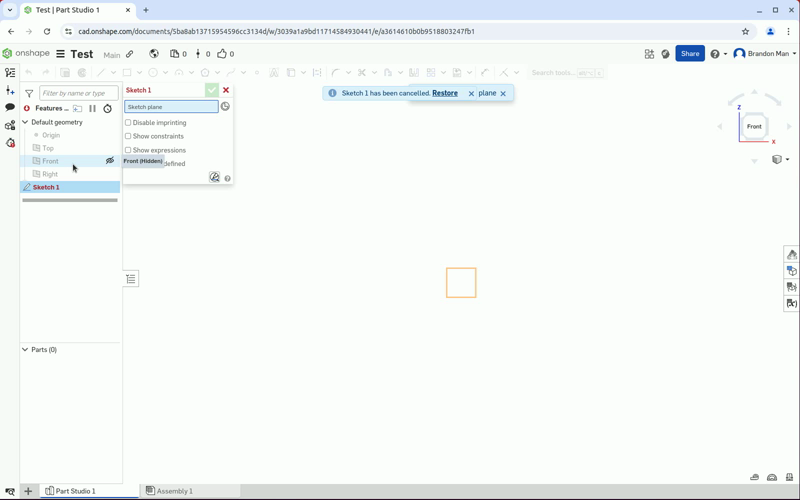
click(73, 163)
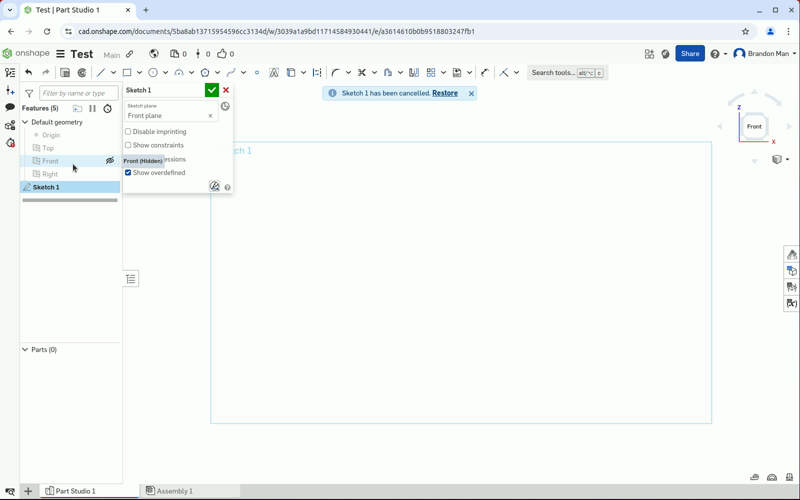
mouse_move(73, 352)
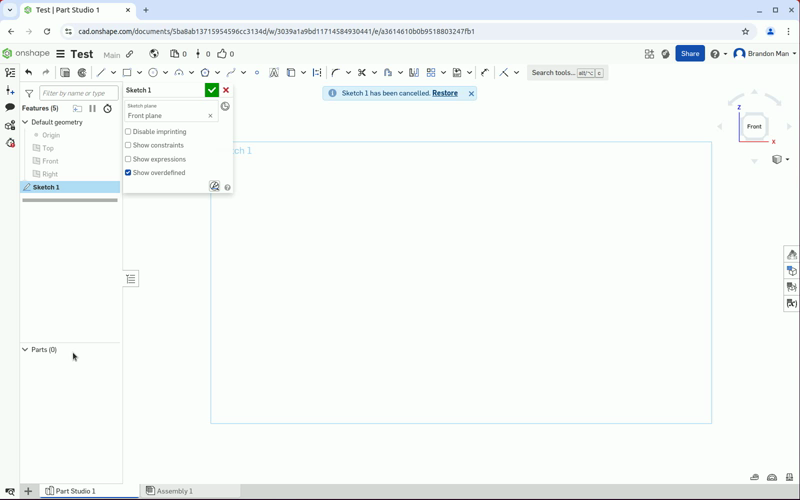
key(y)
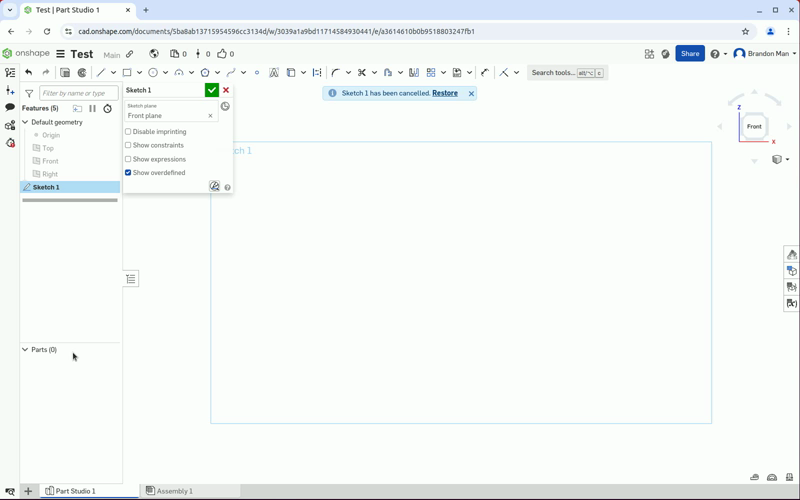
key(l)
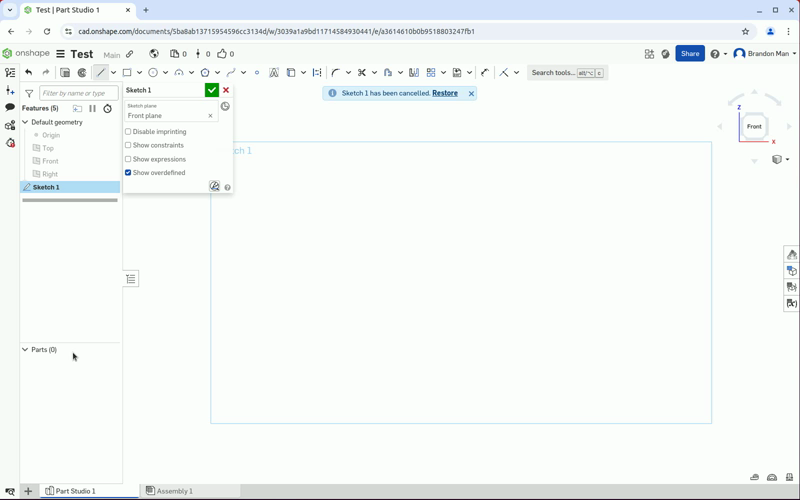
key_down(shift)
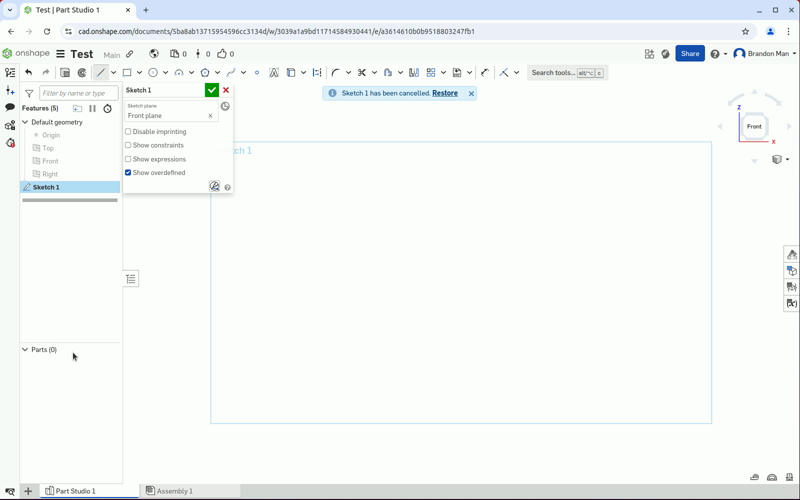
mouse_move(348, 324)
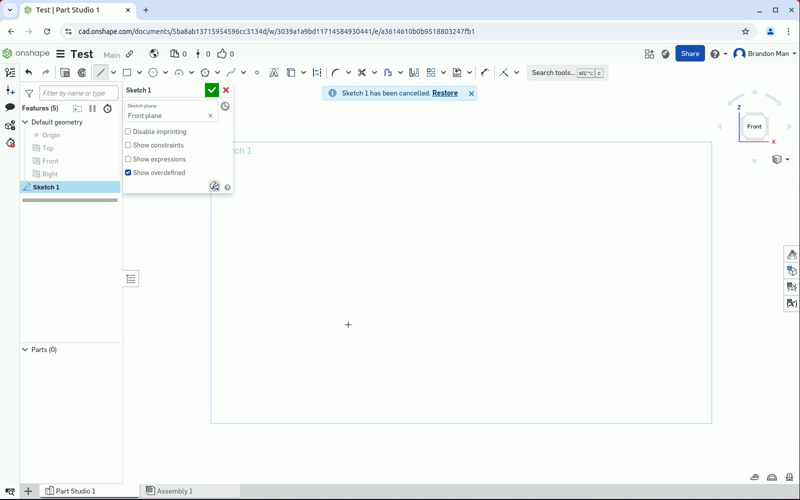
click(348, 324)
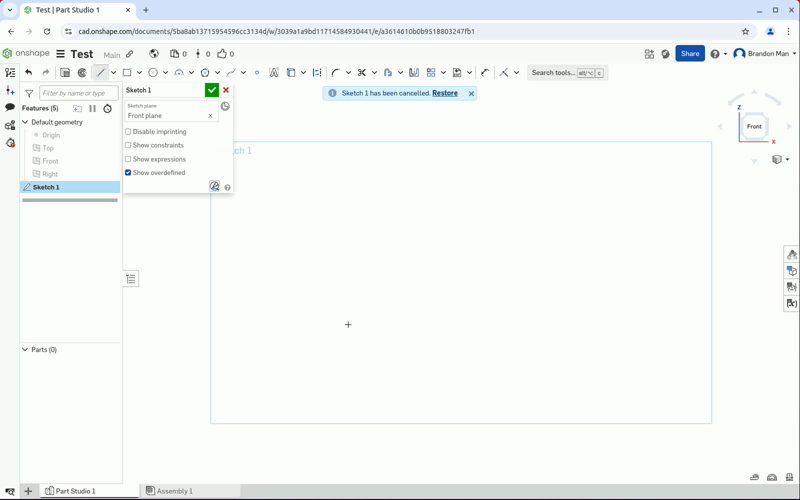
key_up(shift)
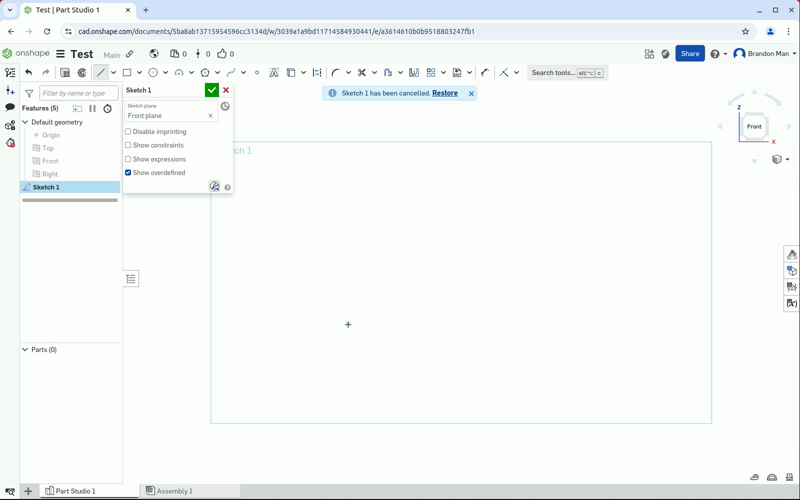
key_down(shift)
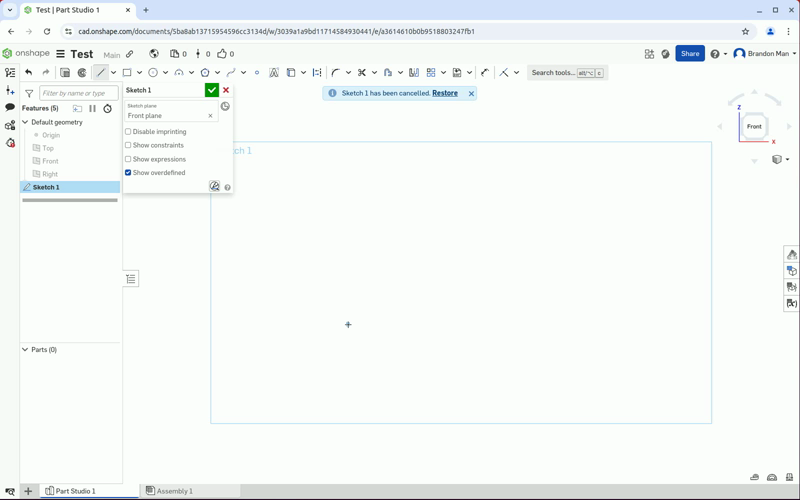
mouse_move(507, 324)
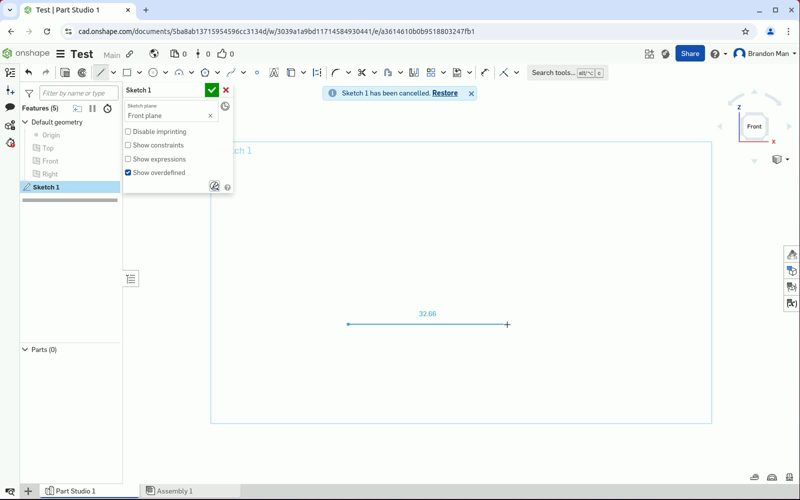
click(507, 324)
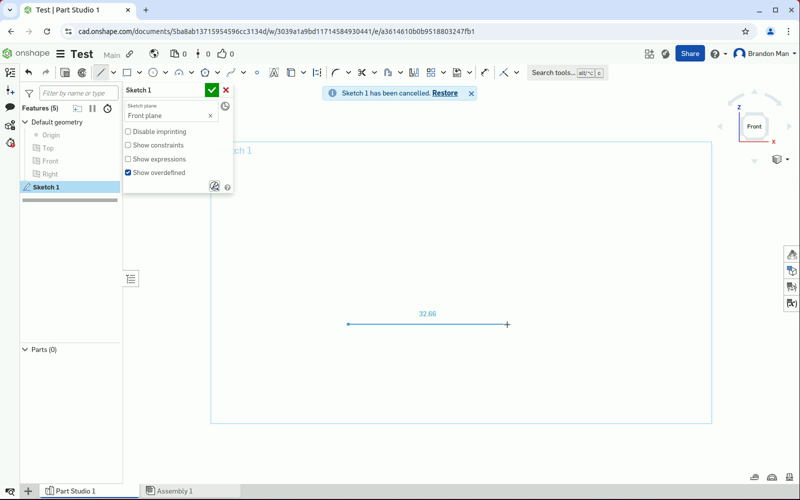
key_up(shift)
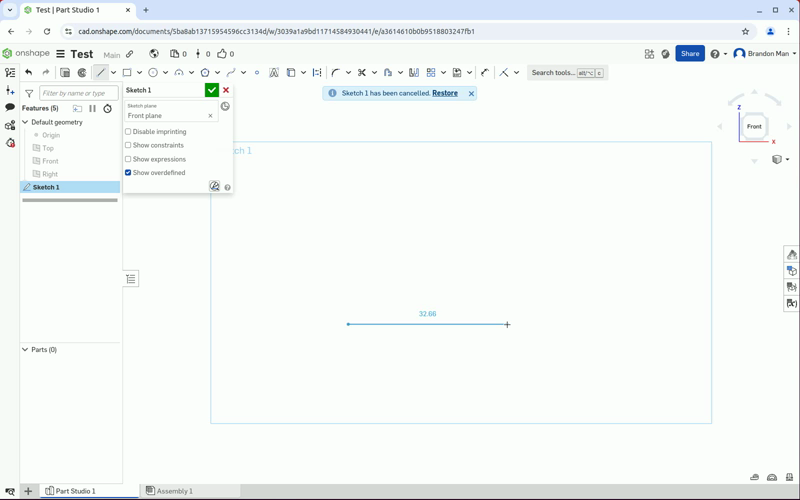
key_down(shift)
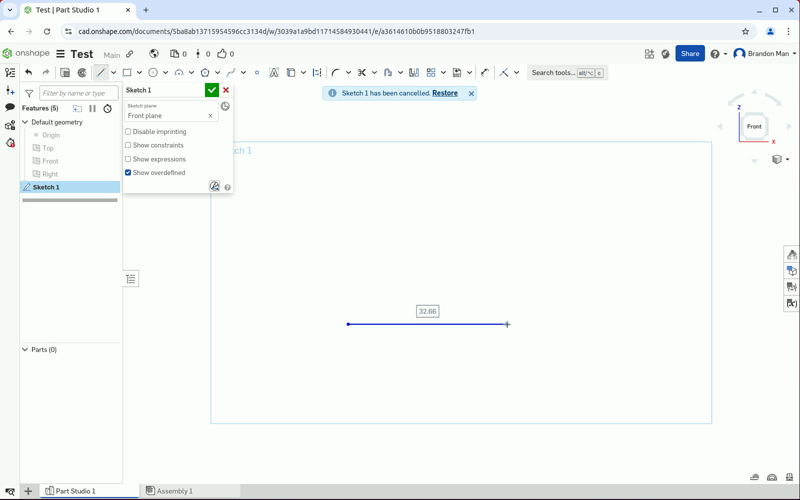
mouse_move(537, 324)
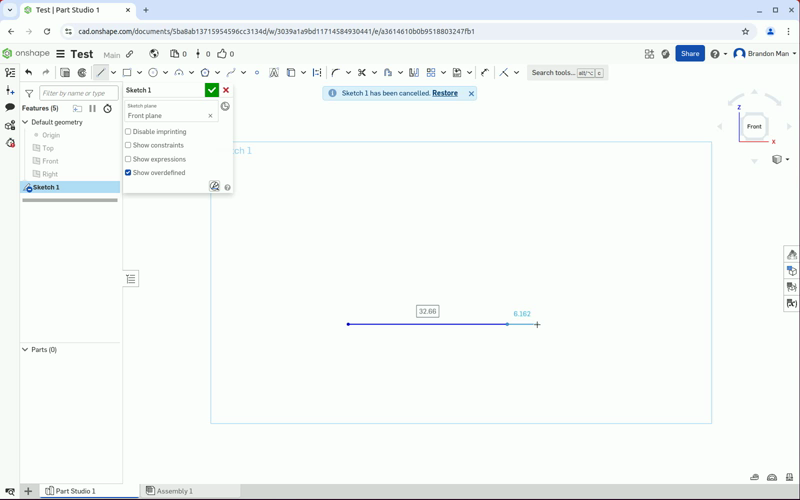
mouse_move(507, 282)
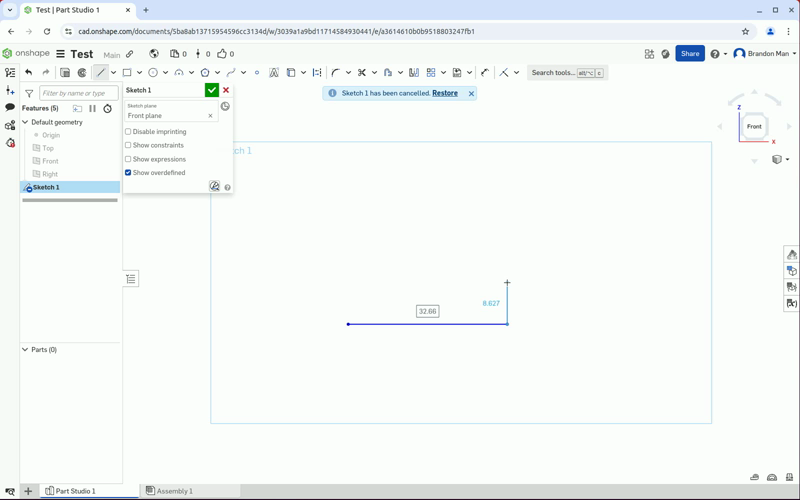
click(507, 282)
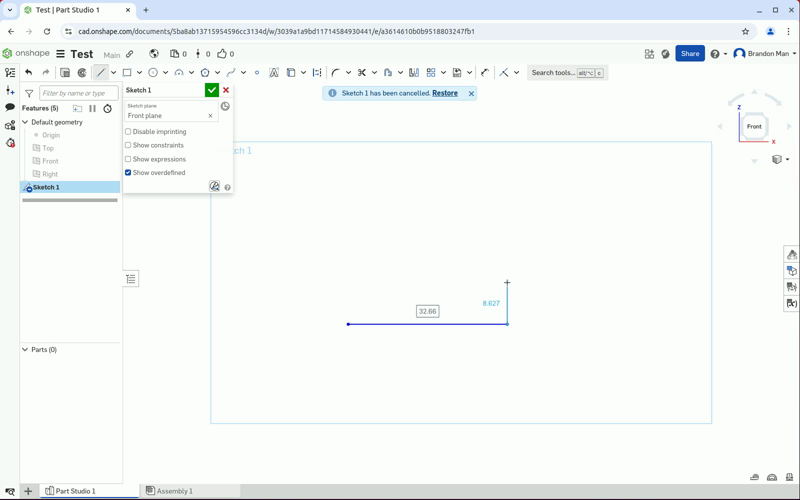
key_up(shift)
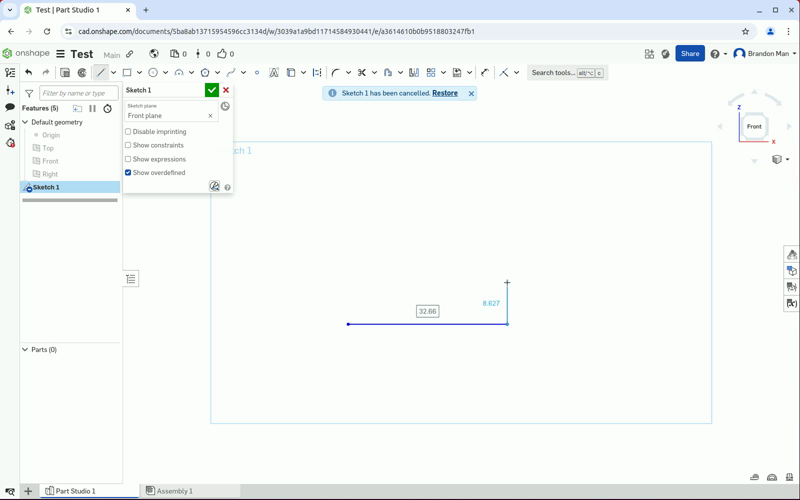
key_down(shift)
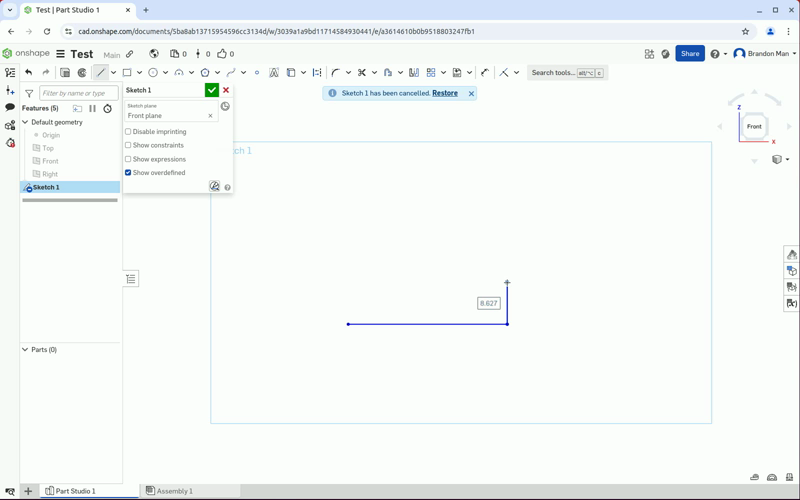
mouse_move(537, 282)
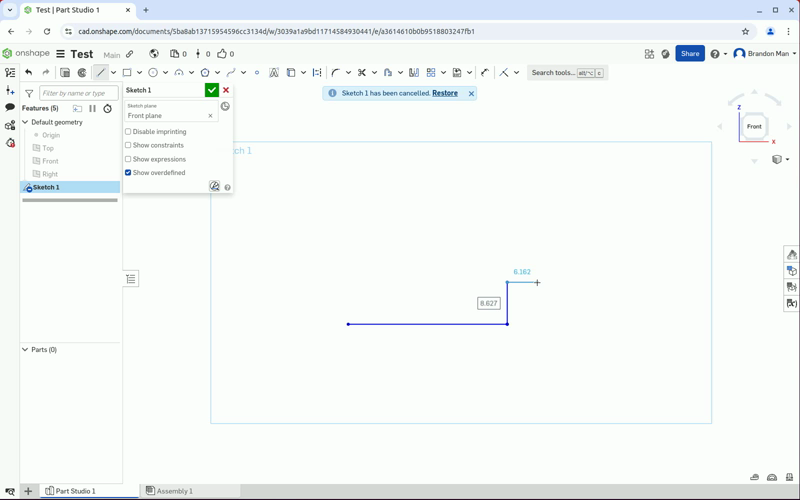
mouse_move(507, 241)
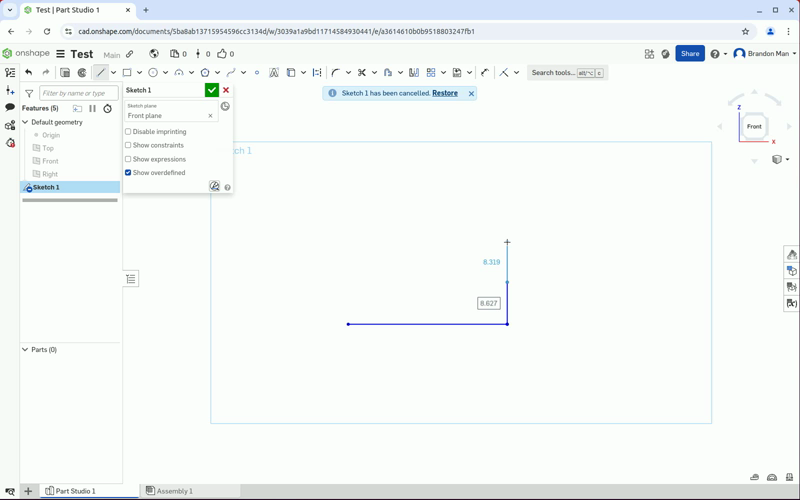
click(507, 241)
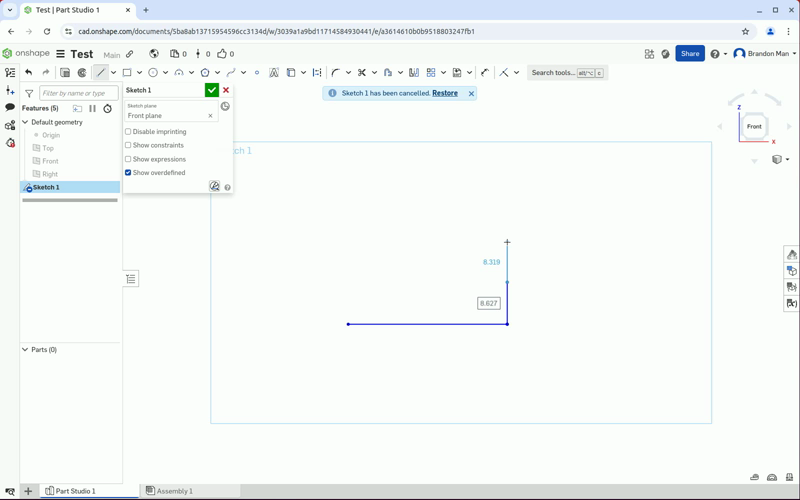
key_up(shift)
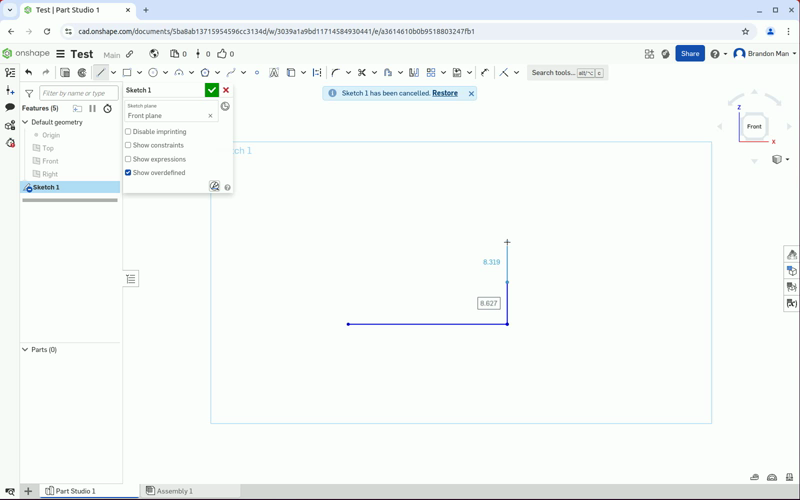
key_down(shift)
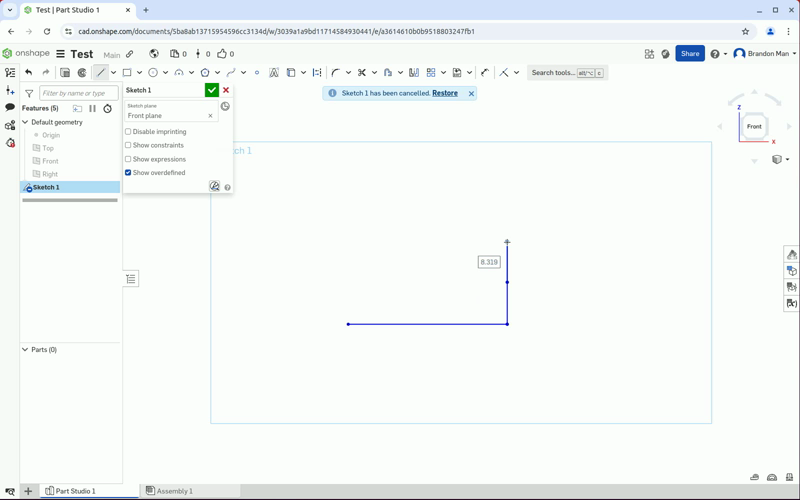
mouse_move(348, 241)
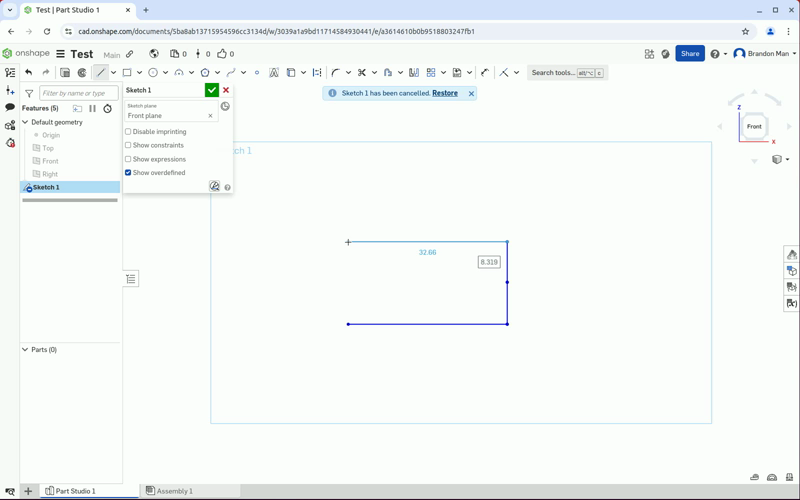
click(348, 241)
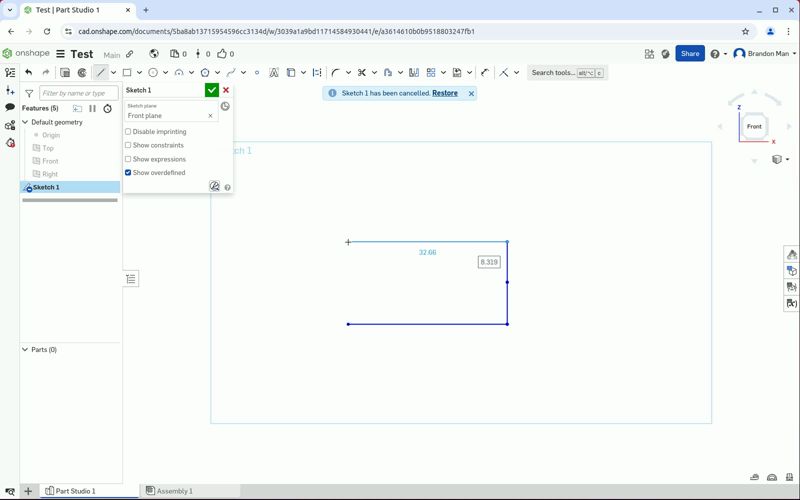
key_up(shift)
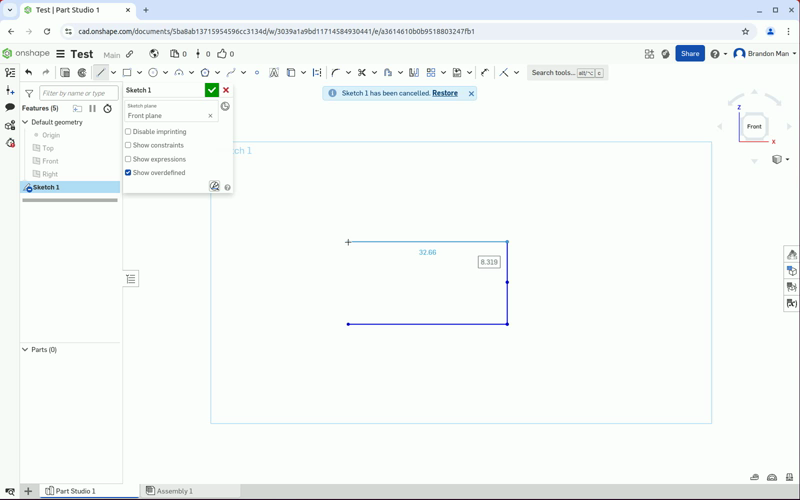
key_down(shift)
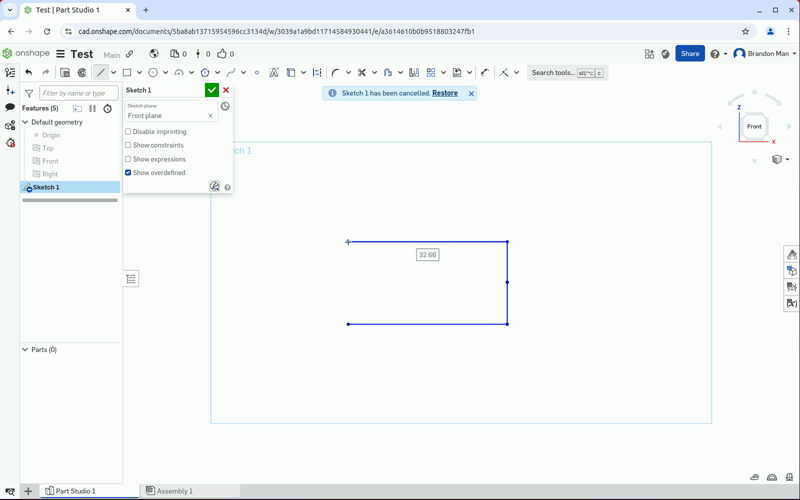
mouse_move(348, 324)
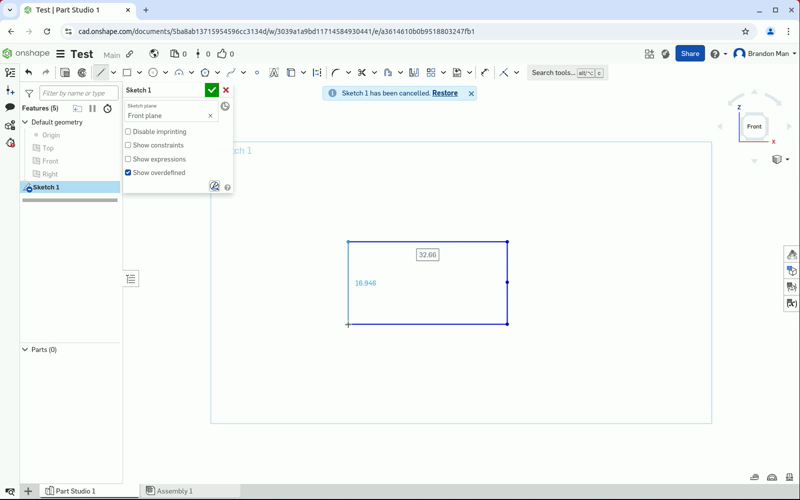
key_up(shift)
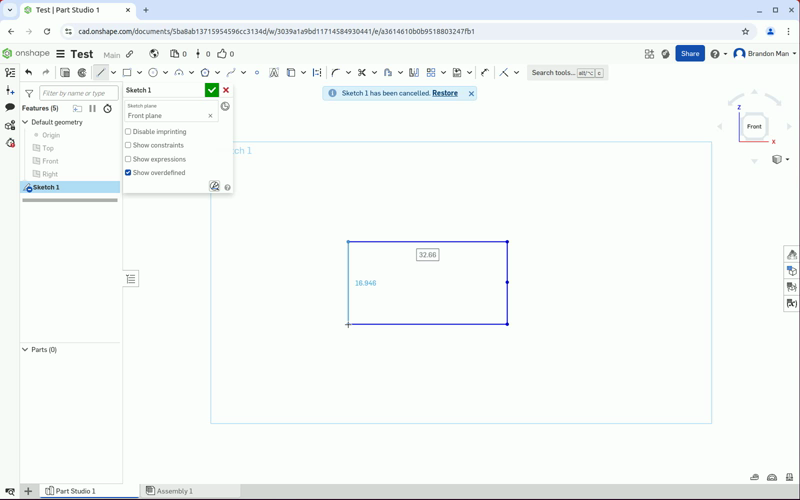
click(348, 324)
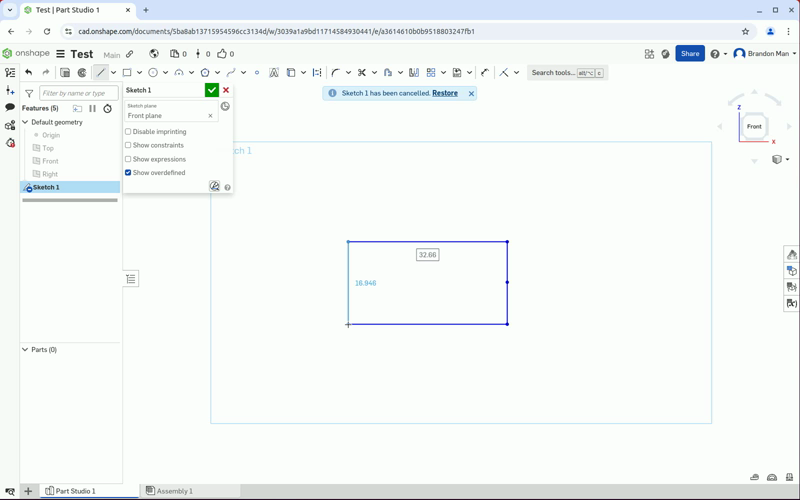
key(esc)
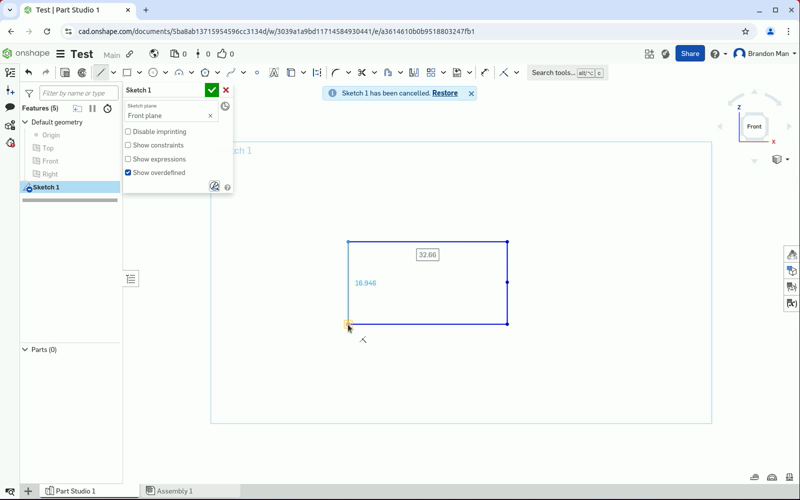
key(c)
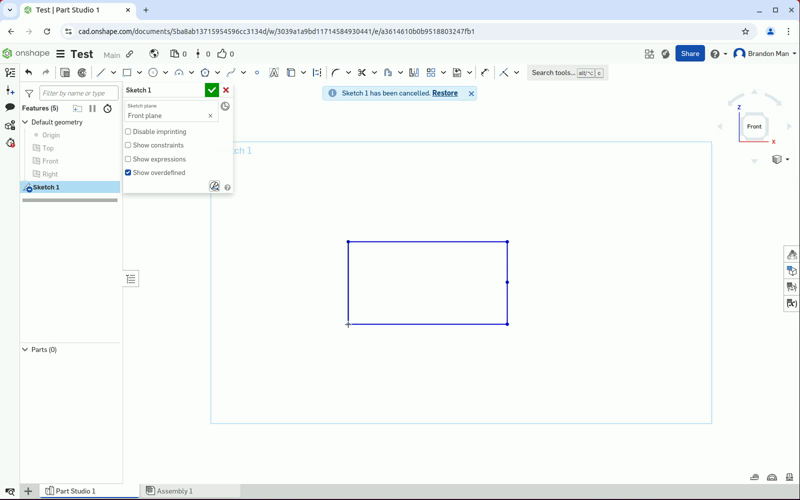
key_down(shift)
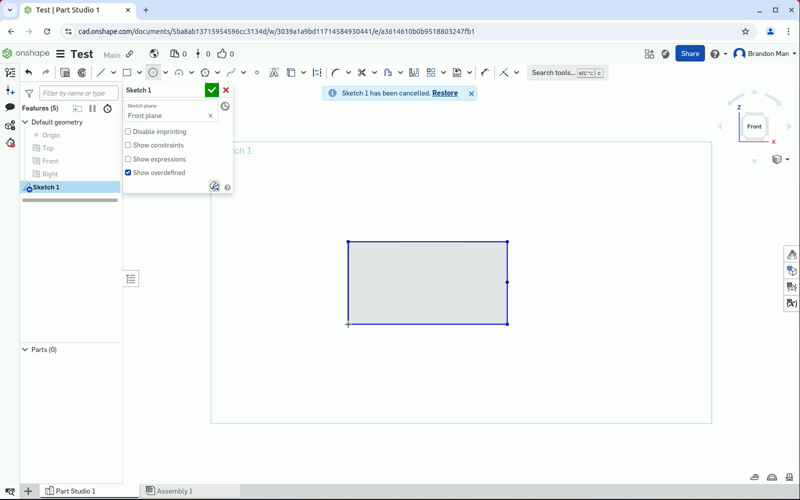
mouse_move(374, 282)
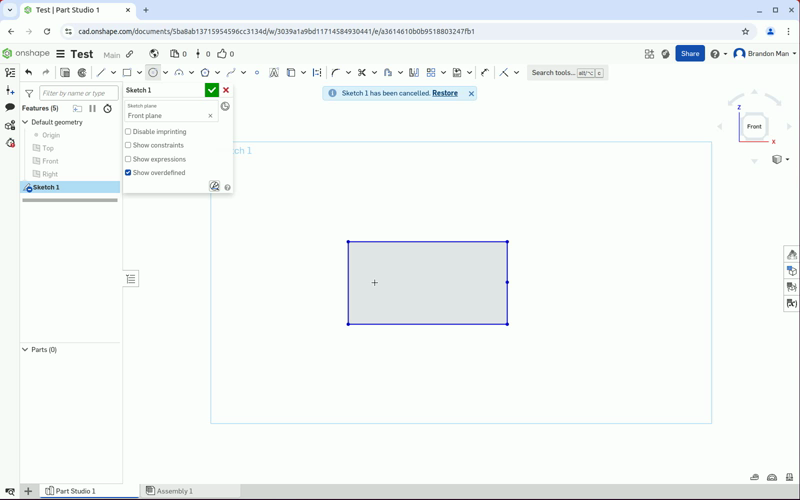
click(374, 282)
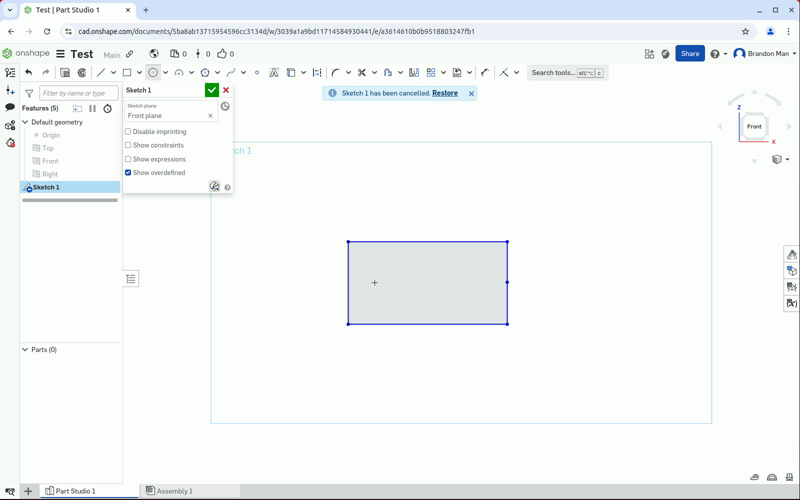
key_up(shift)
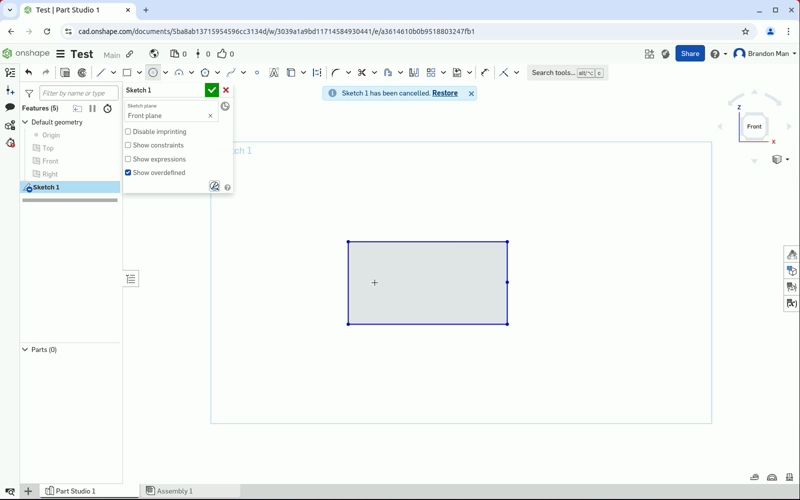
mouse_move(388, 282)
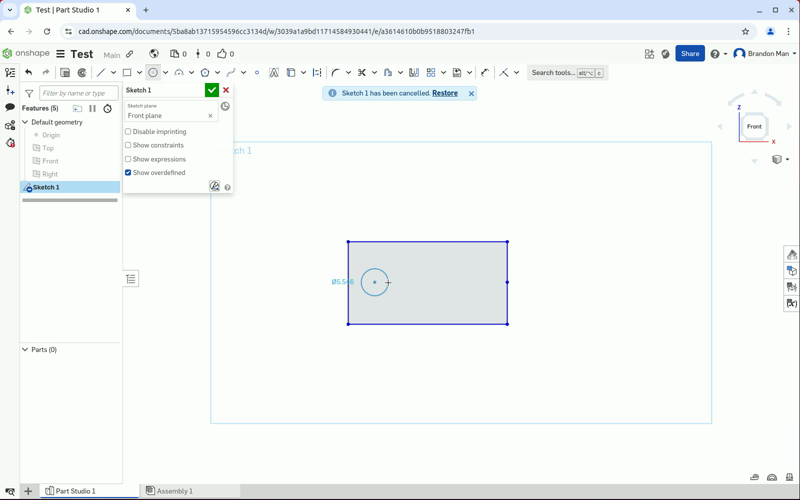
click(388, 282)
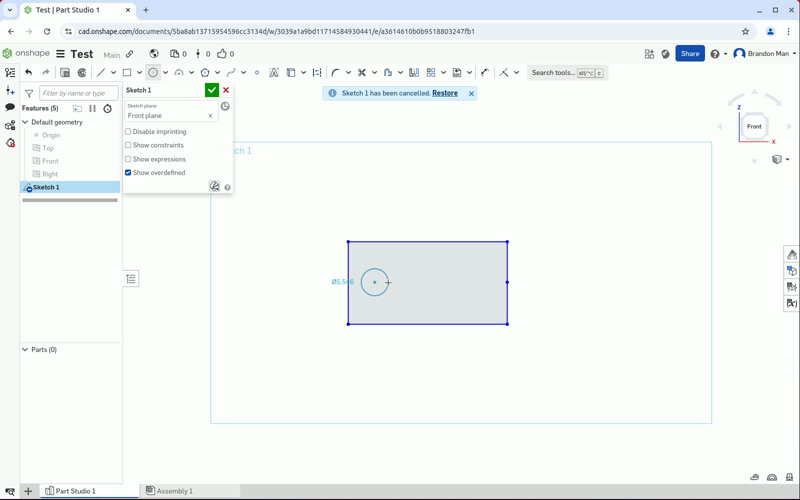
key(esc)
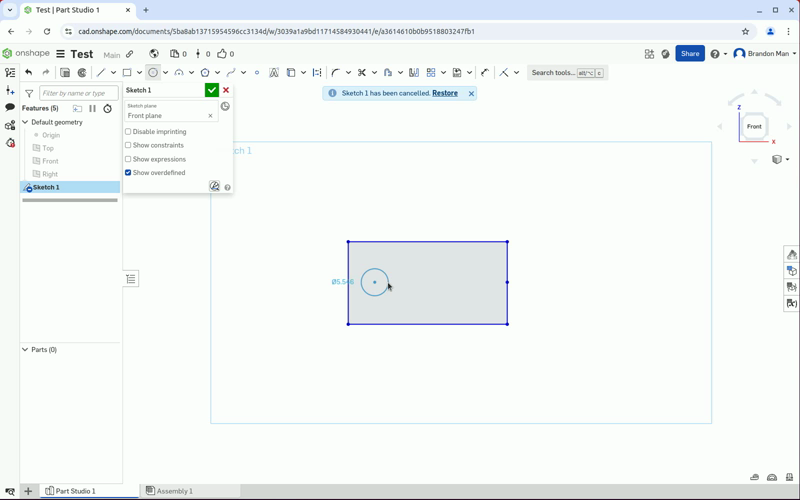
key(l)
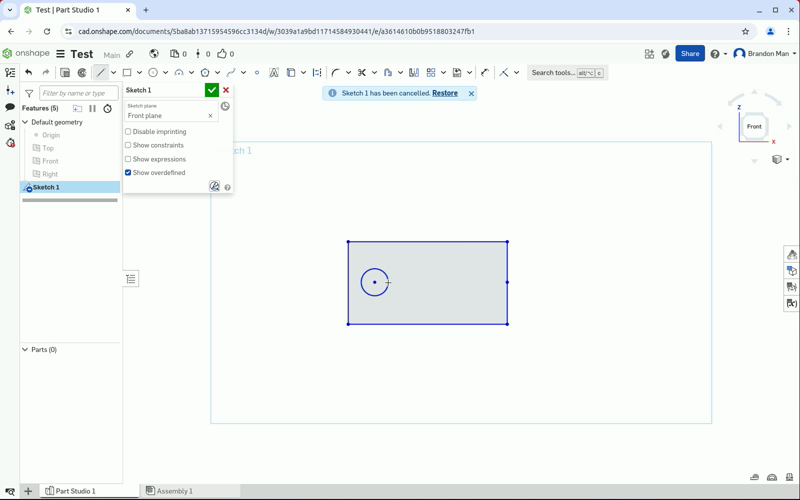
key_down(shift)
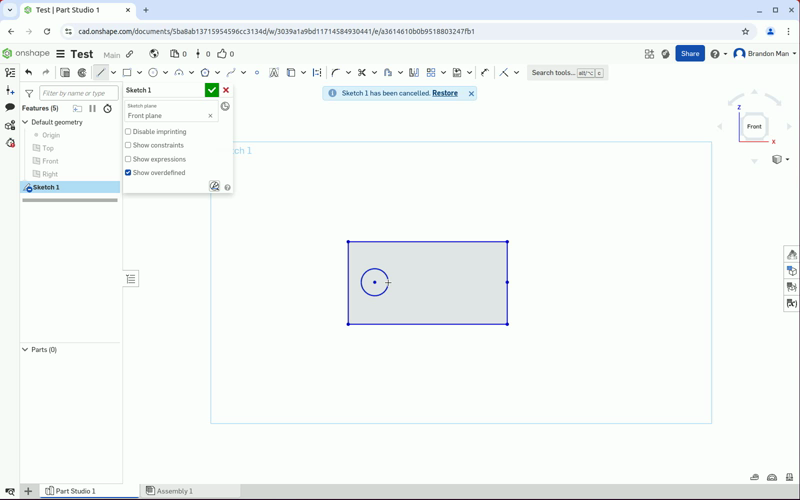
mouse_move(418, 292)
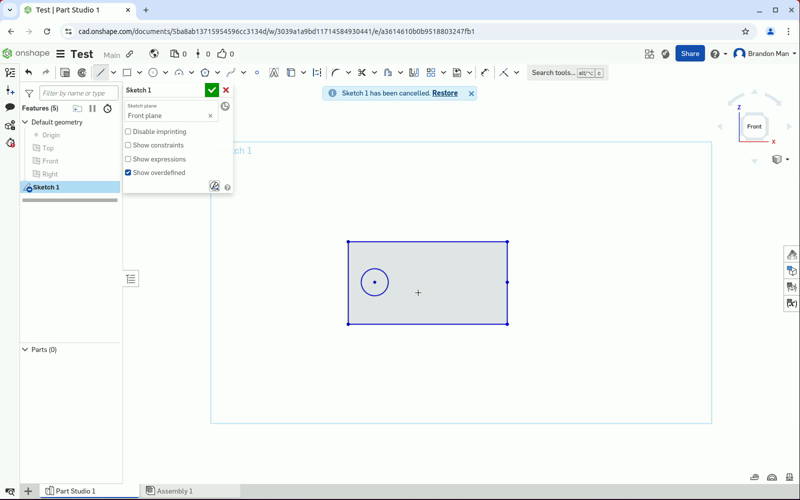
click(418, 292)
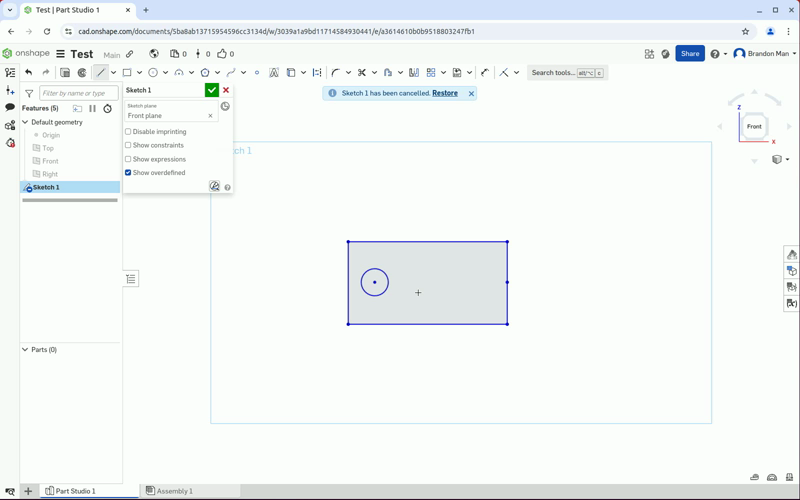
key_up(shift)
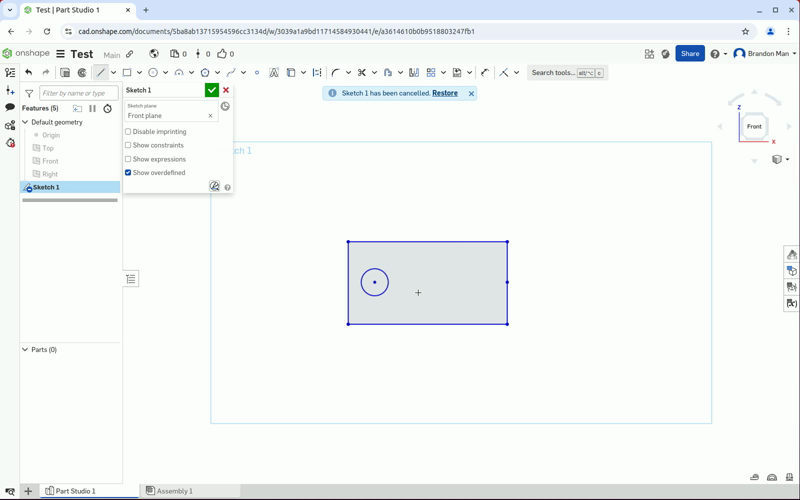
key_down(shift)
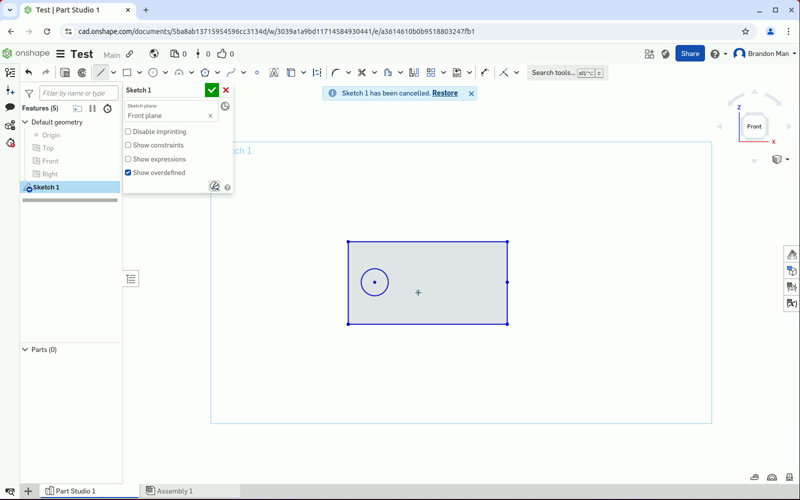
mouse_move(448, 292)
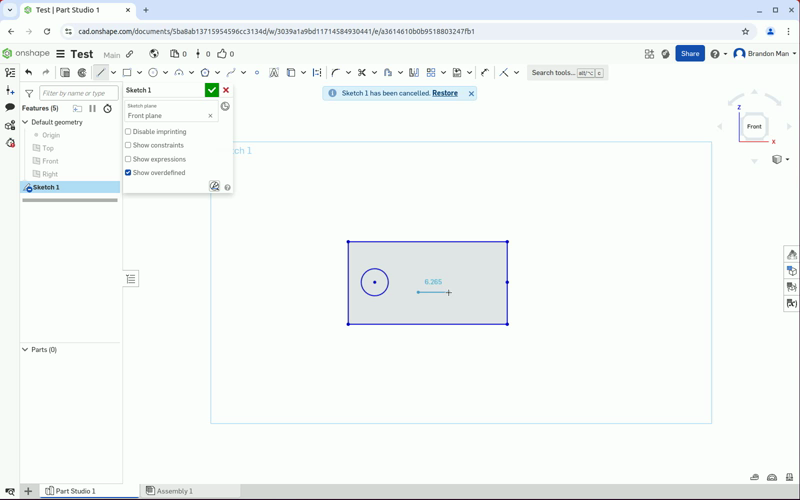
mouse_move(436, 292)
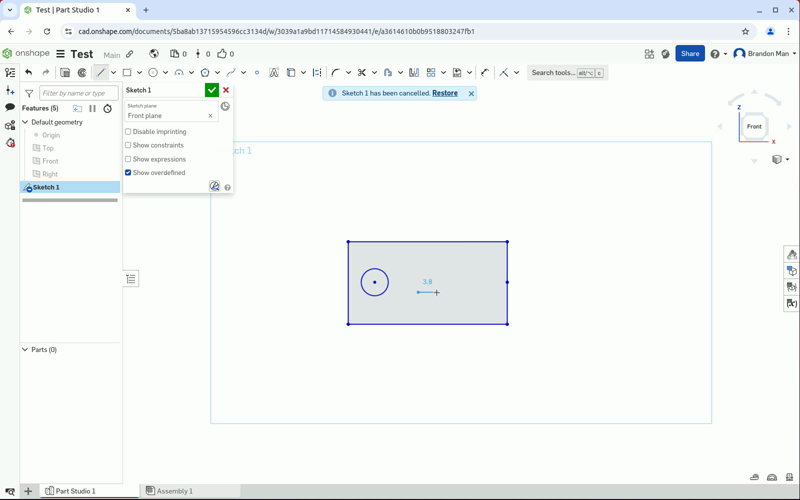
click(436, 292)
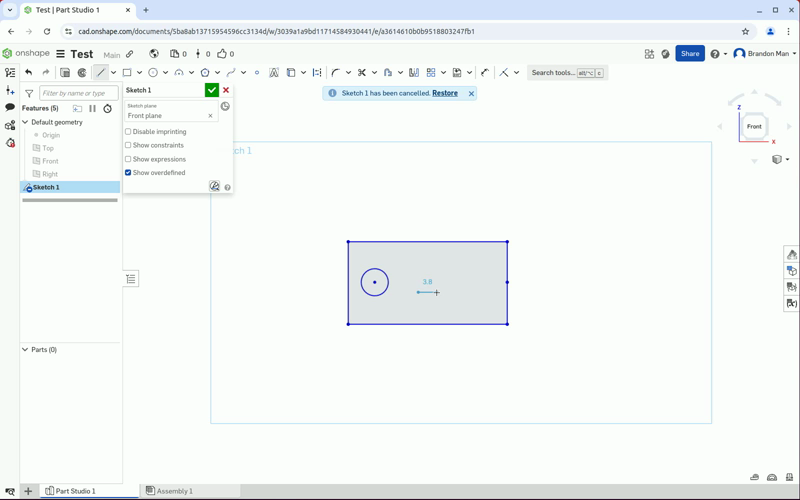
key_up(shift)
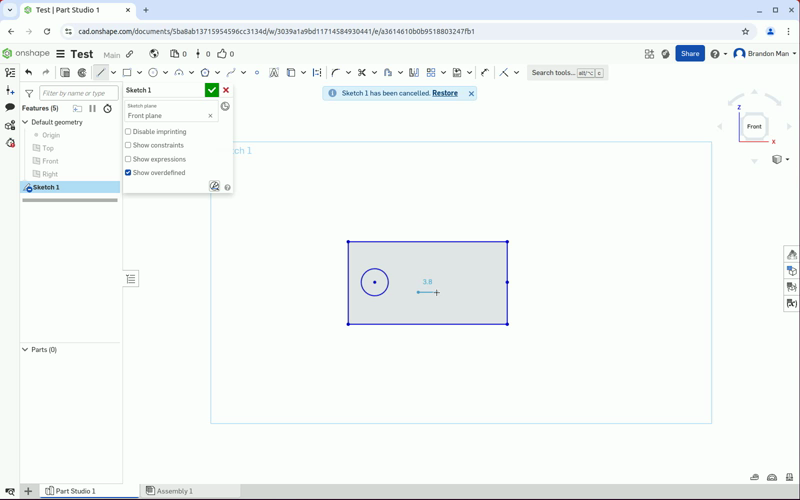
key_down(shift)
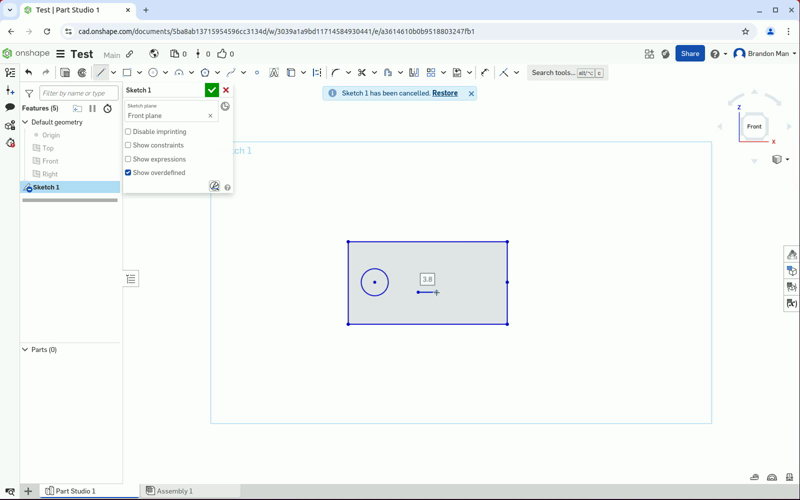
mouse_move(466, 292)
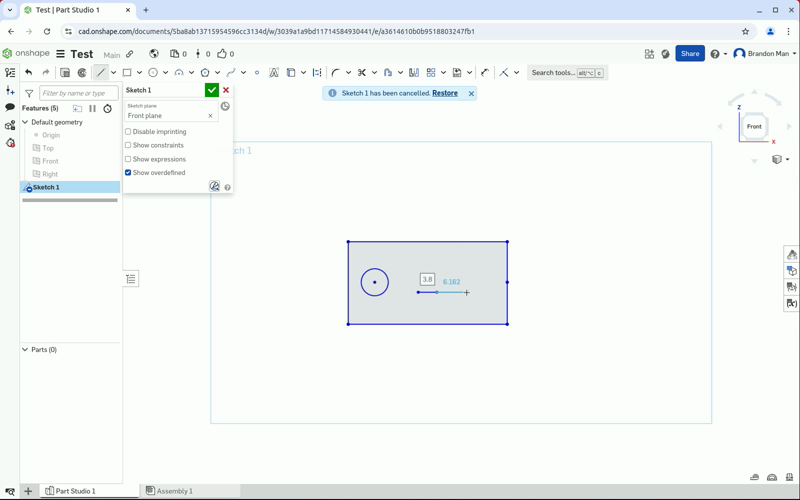
mouse_move(436, 272)
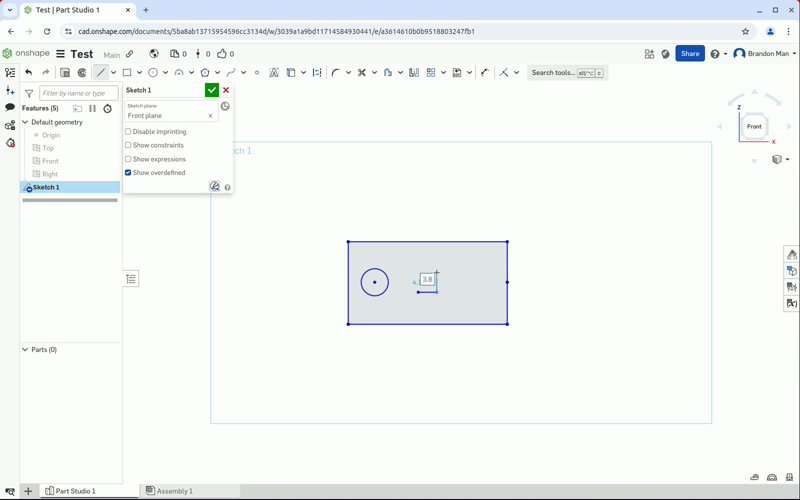
click(436, 272)
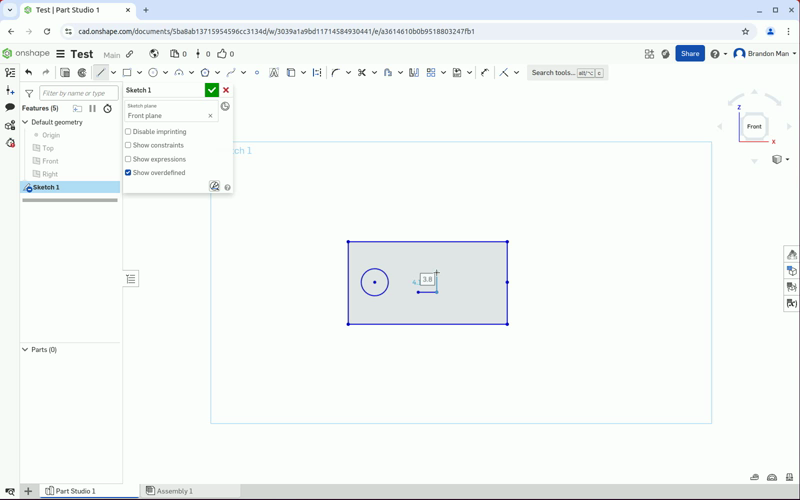
key_up(shift)
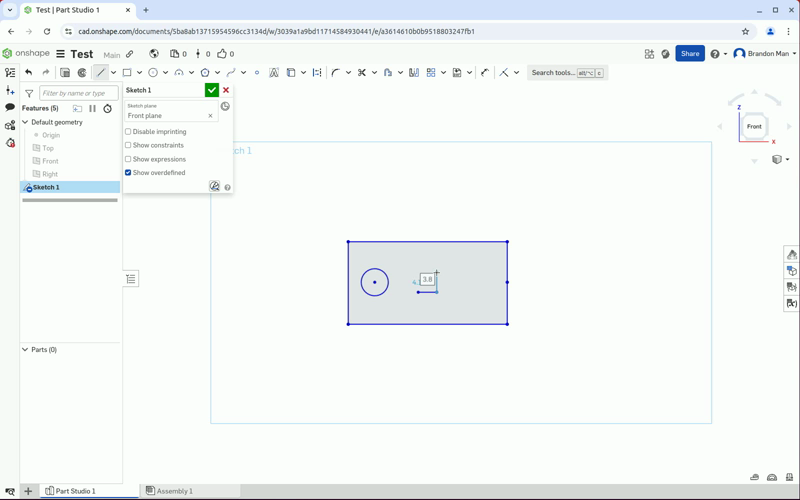
key_down(shift)
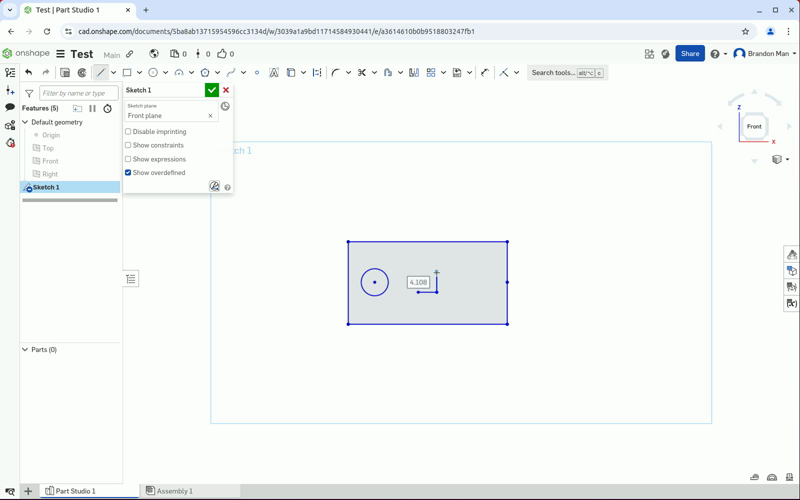
mouse_move(466, 272)
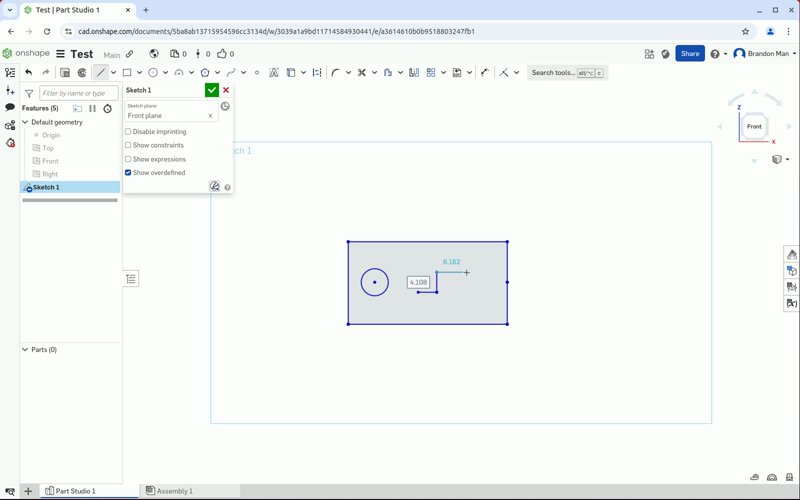
mouse_move(418, 272)
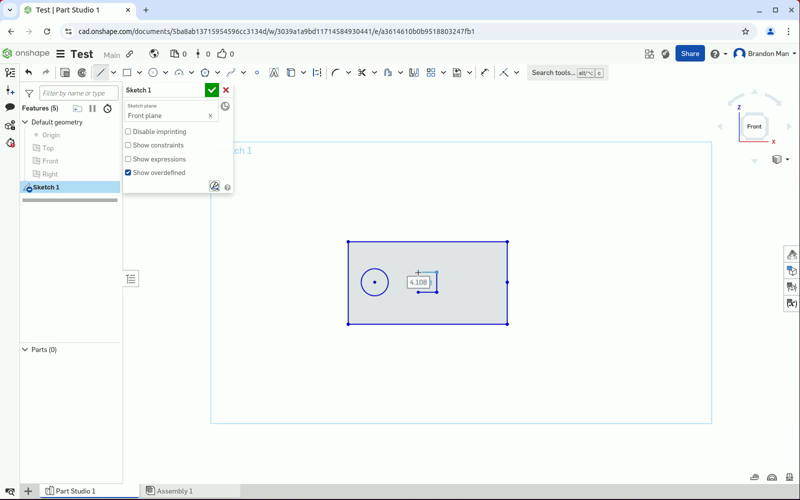
click(418, 272)
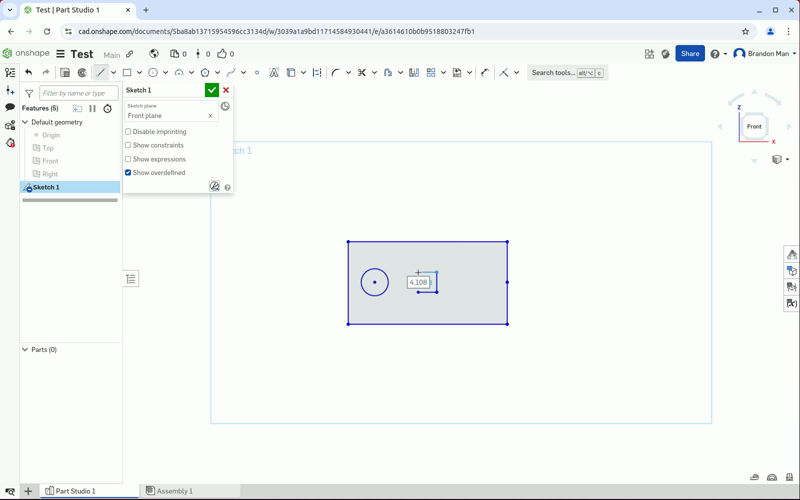
key_up(shift)
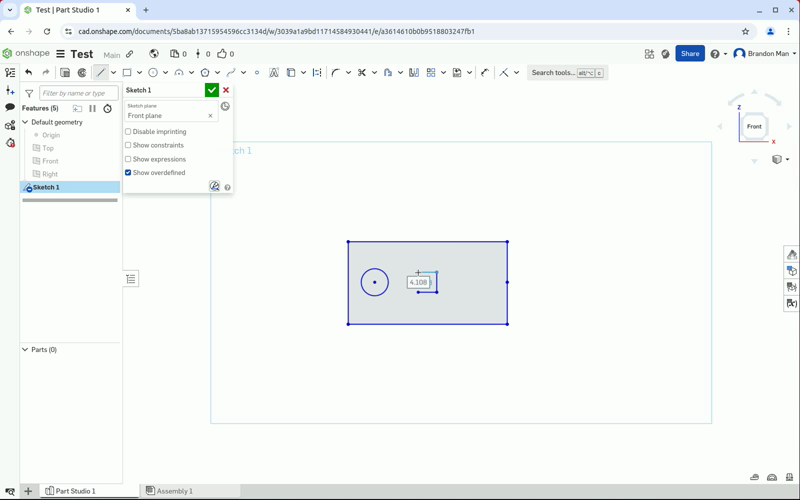
mouse_move(448, 272)
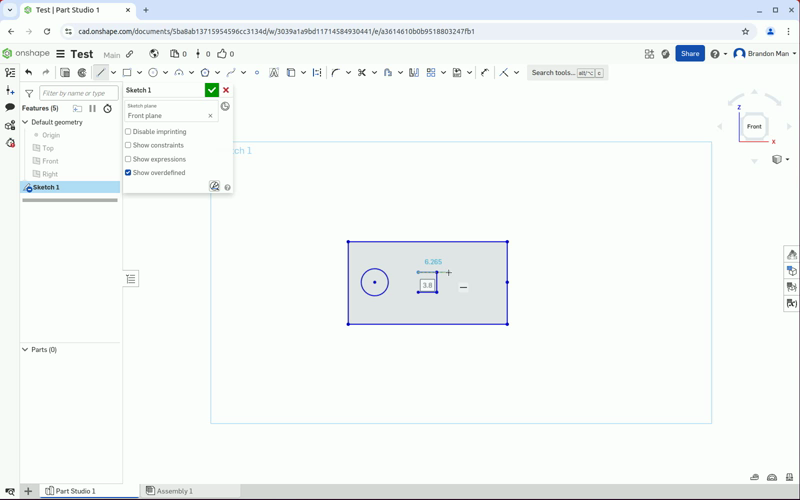
key_down(shift)
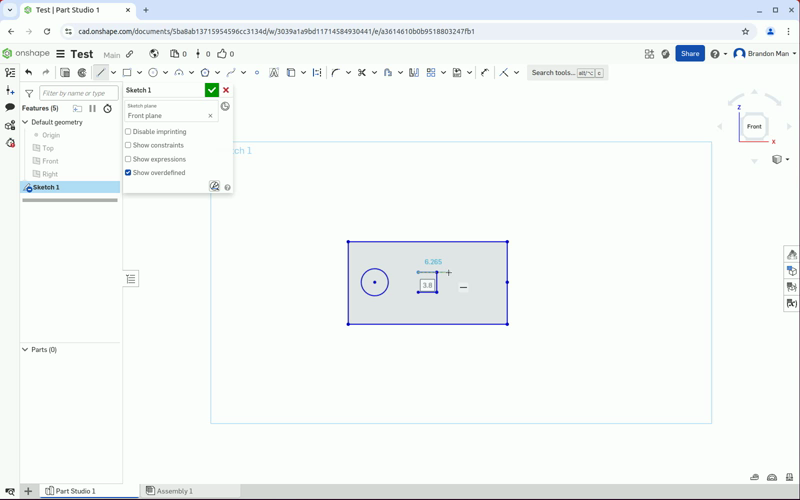
mouse_move(418, 292)
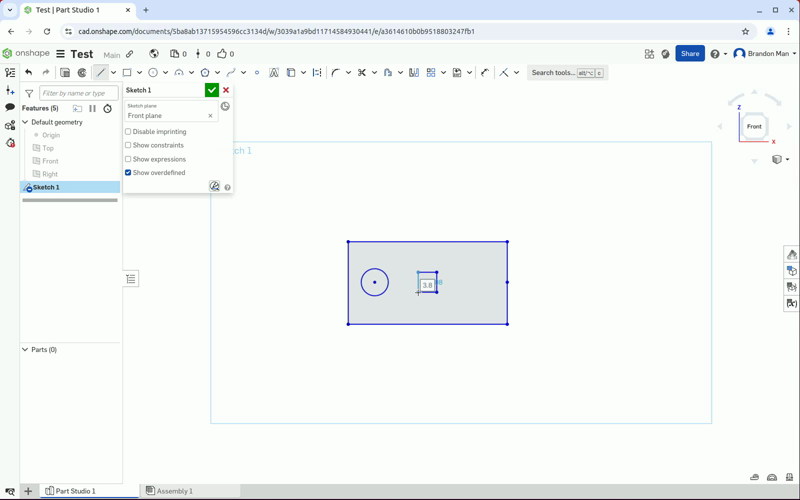
key_up(shift)
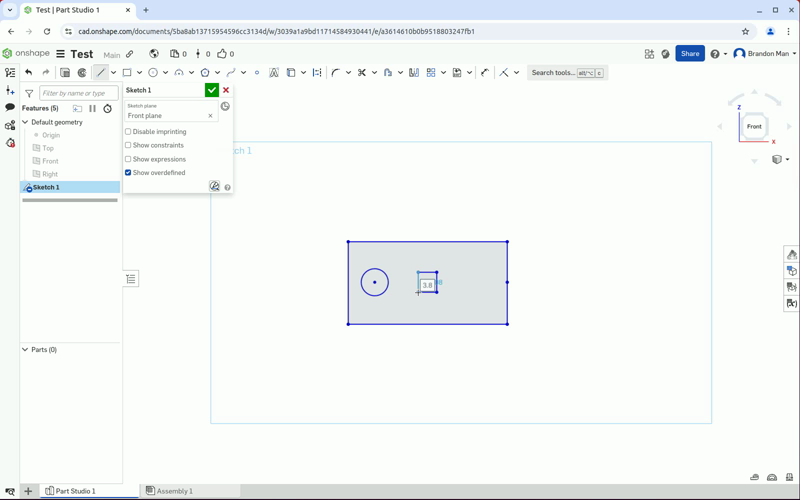
click(418, 292)
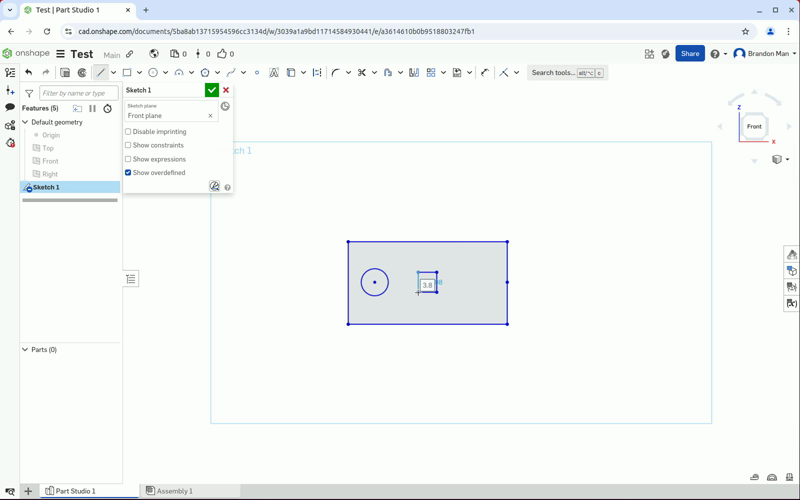
key(esc)
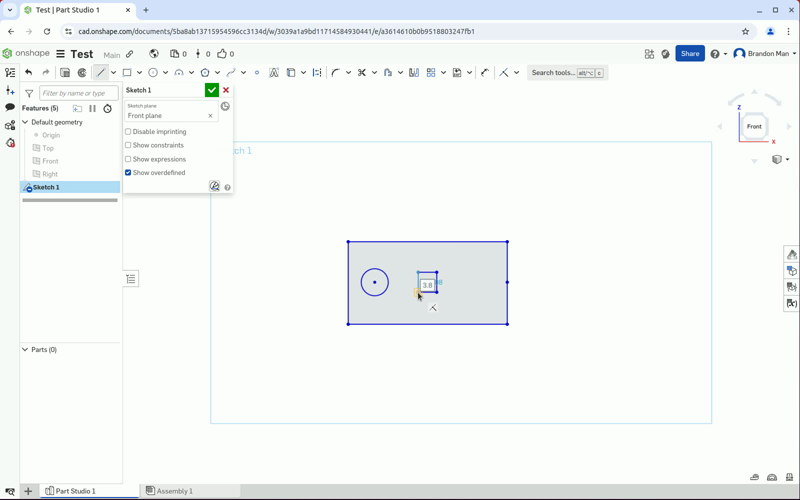
key(l)
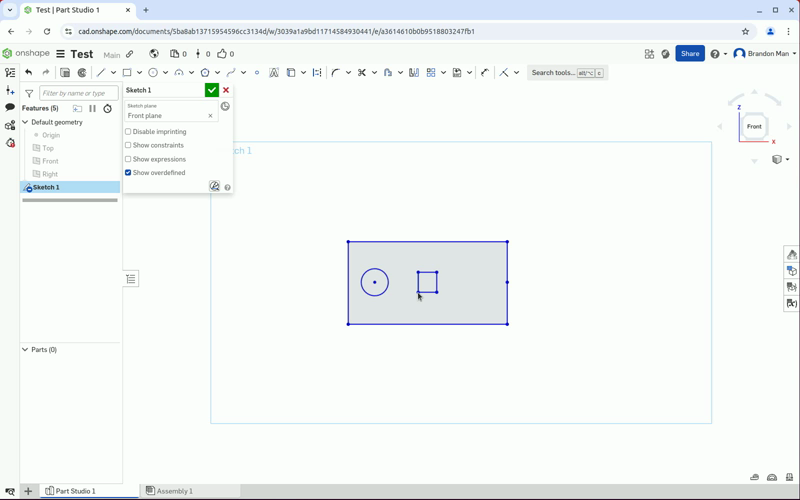
key_down(shift)
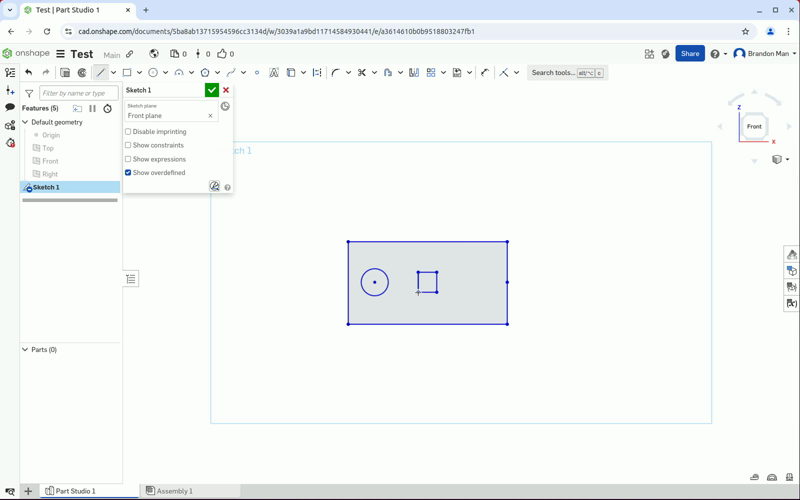
mouse_move(453, 305)
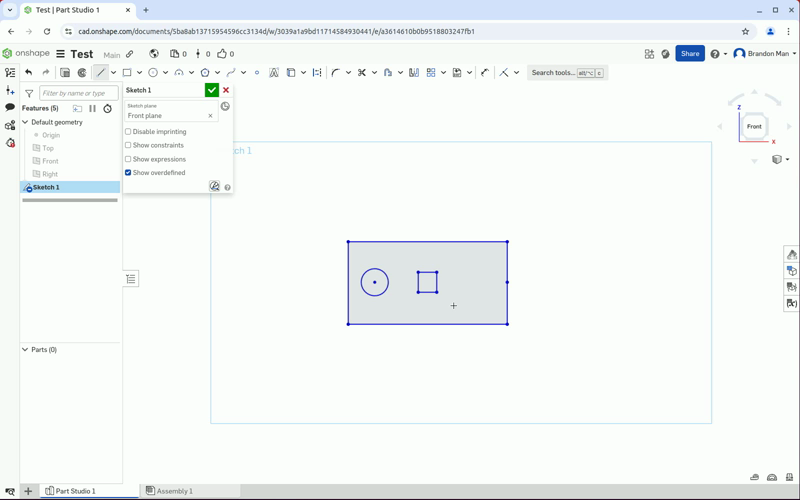
click(453, 305)
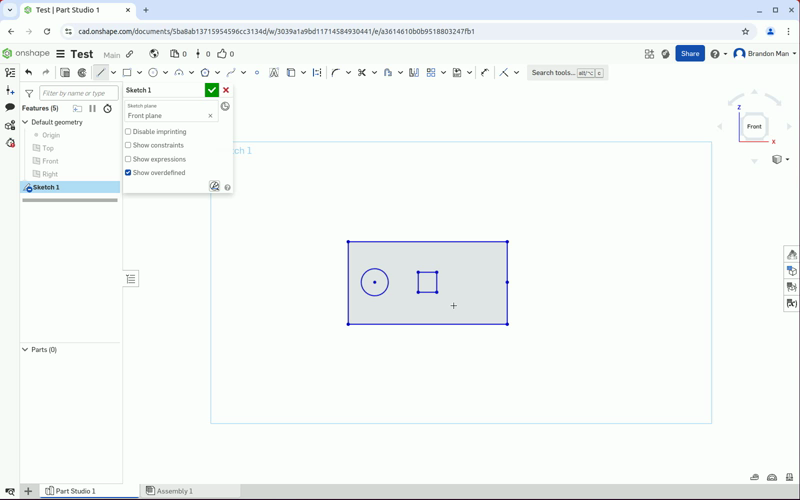
key_up(shift)
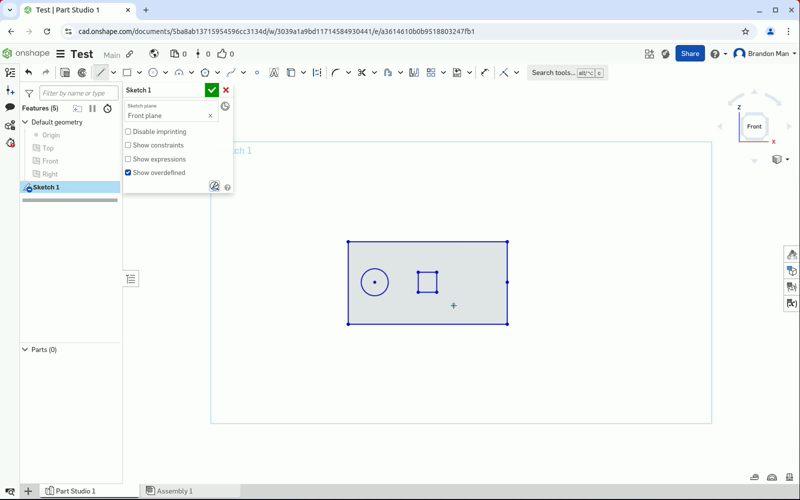
key_down(shift)
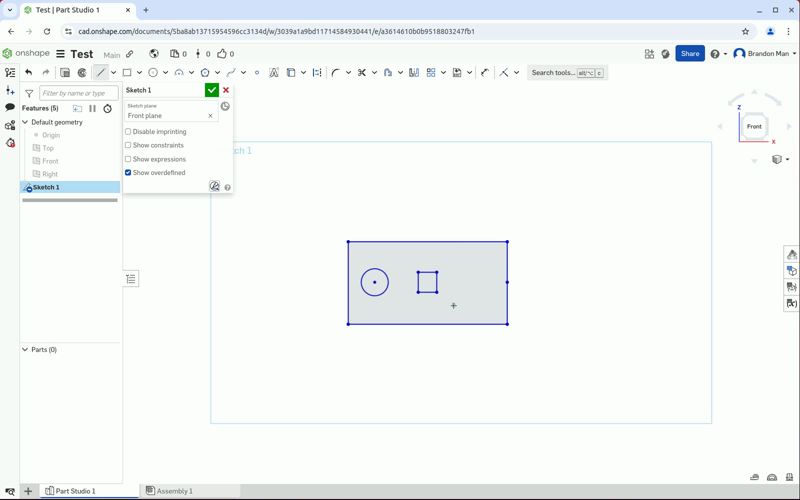
mouse_move(483, 305)
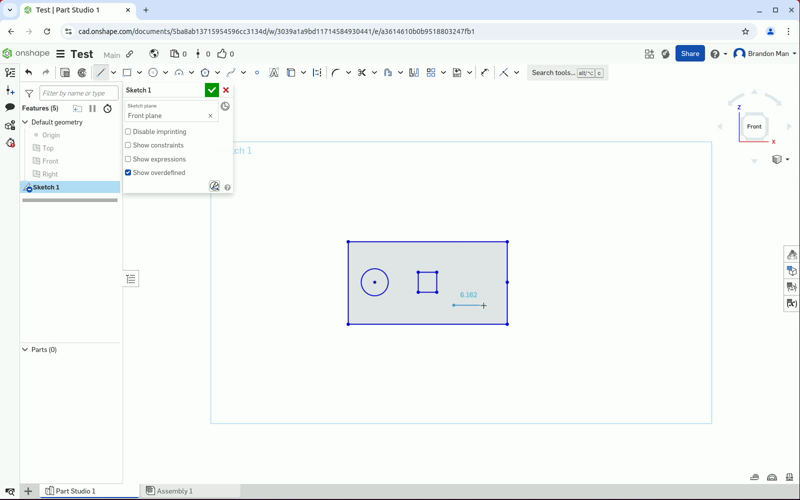
mouse_move(480, 305)
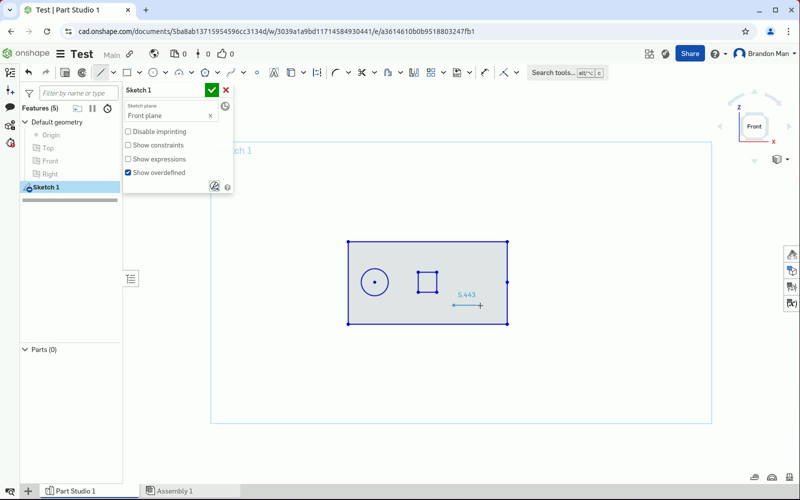
click(480, 305)
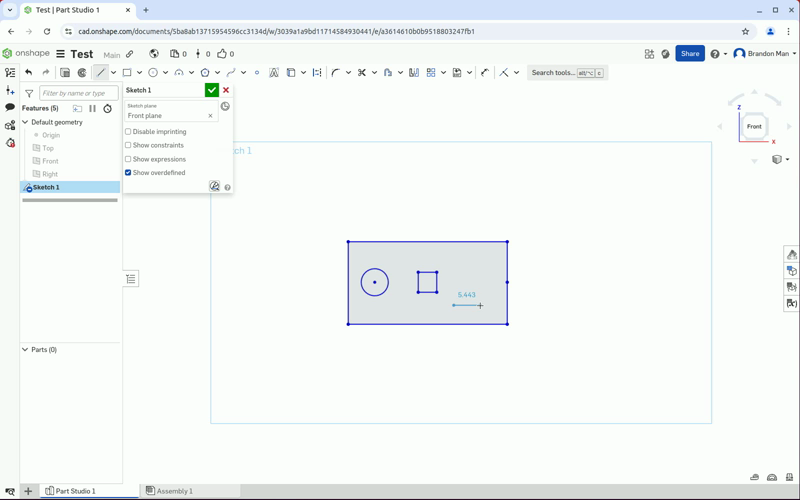
key_up(shift)
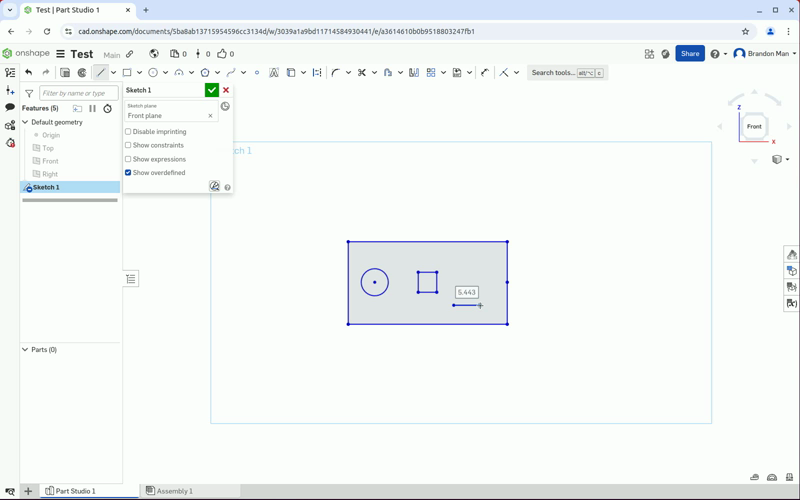
key_down(shift)
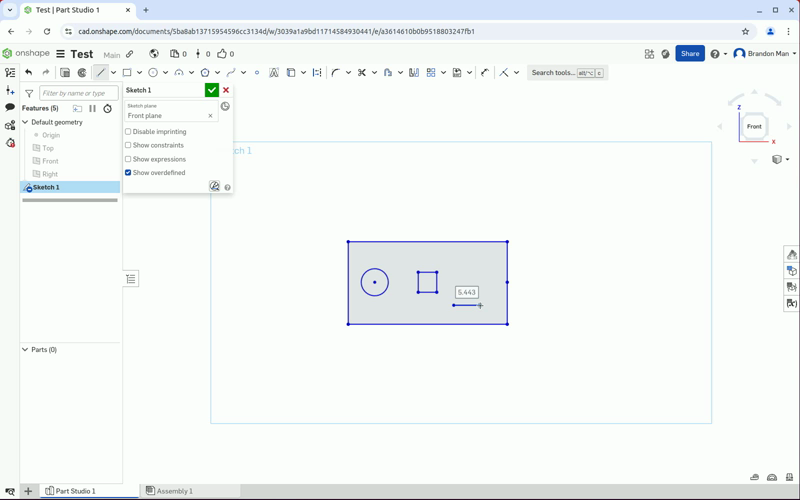
mouse_move(510, 305)
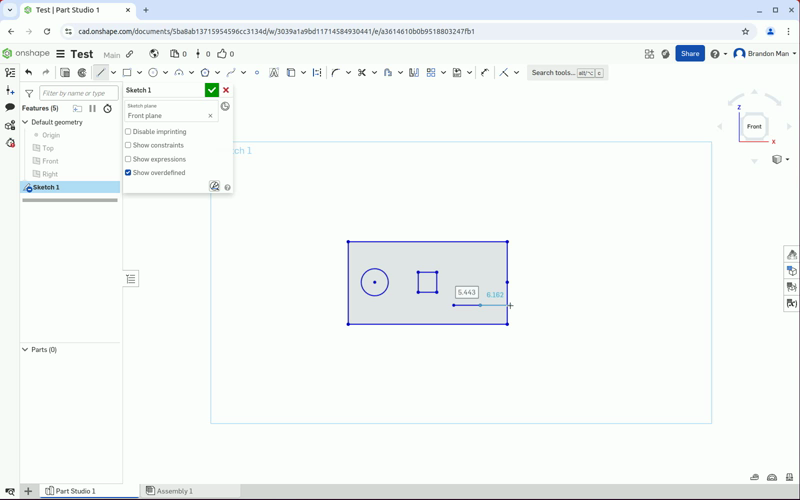
mouse_move(467, 282)
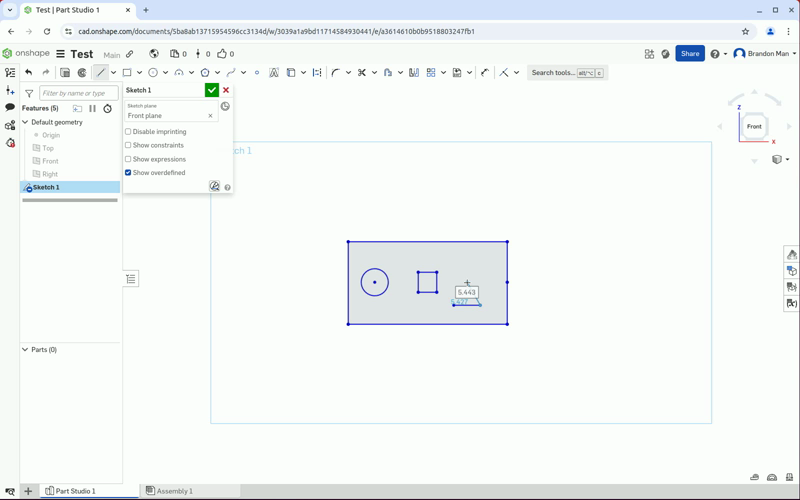
click(467, 282)
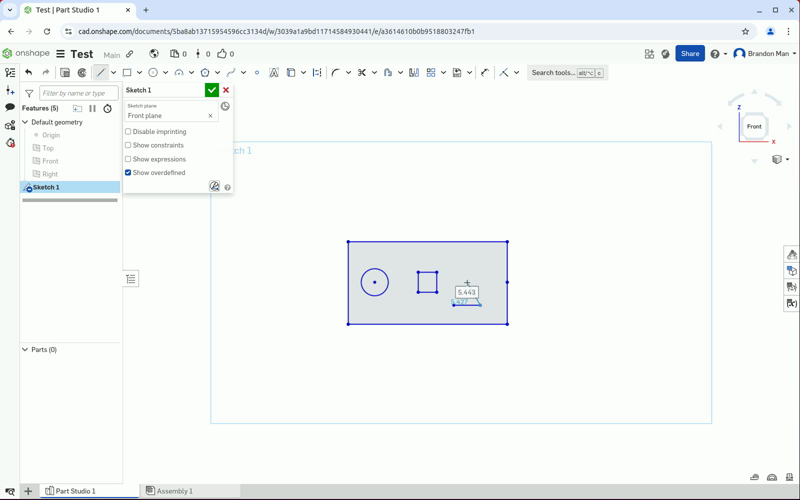
key_up(shift)
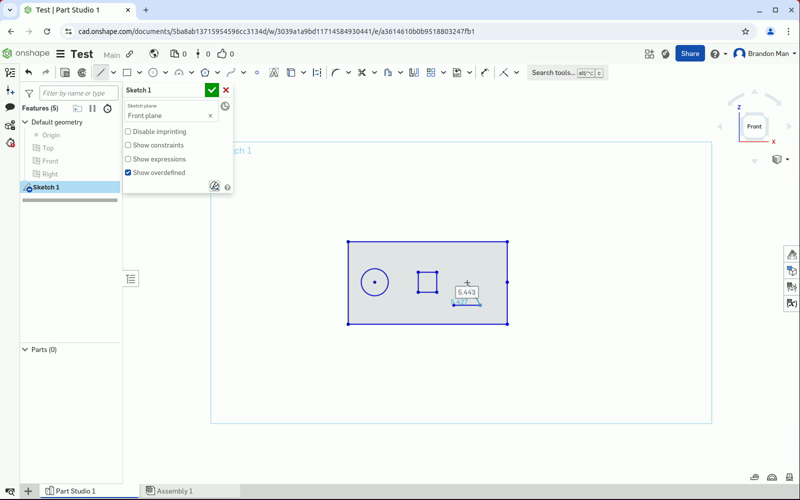
mouse_move(497, 282)
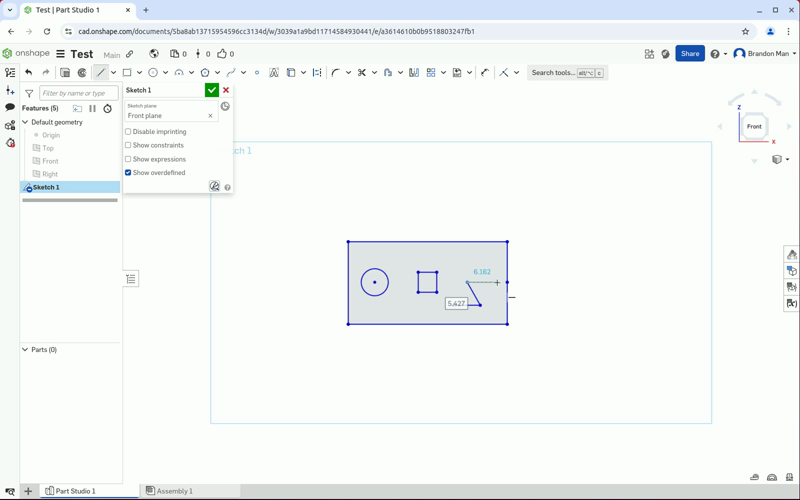
key_down(shift)
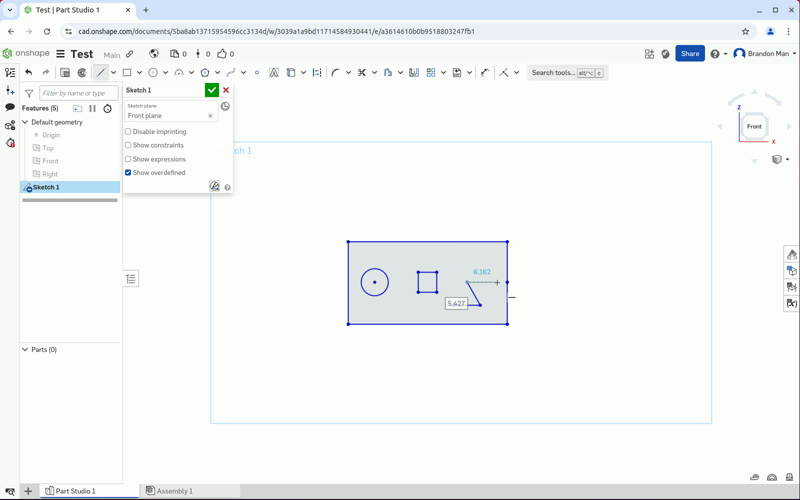
mouse_move(453, 305)
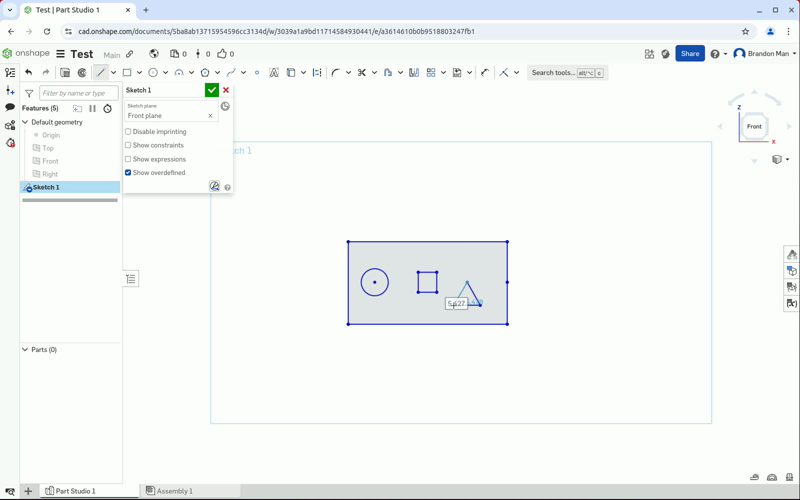
key_up(shift)
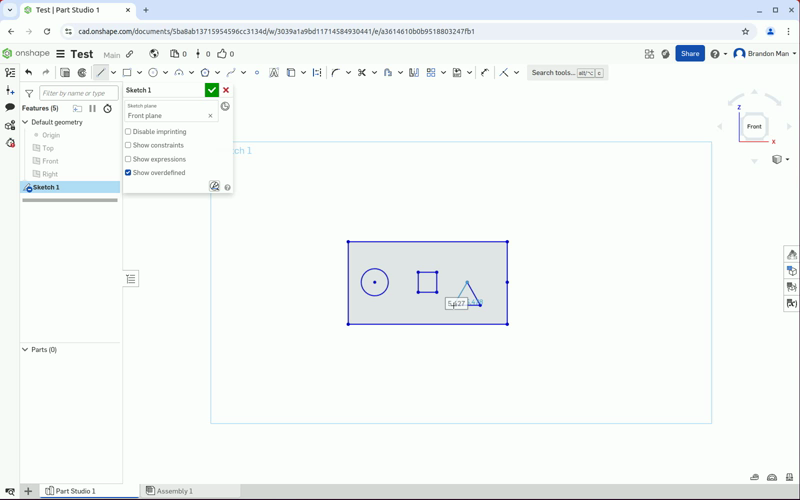
click(453, 305)
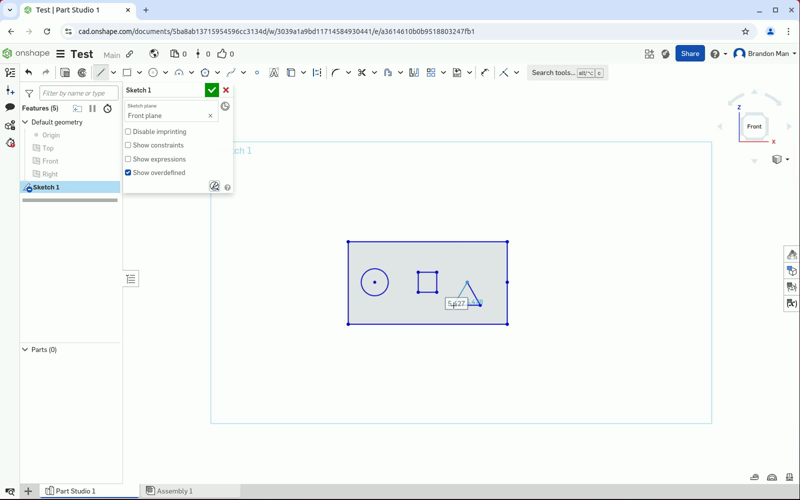
key(esc)
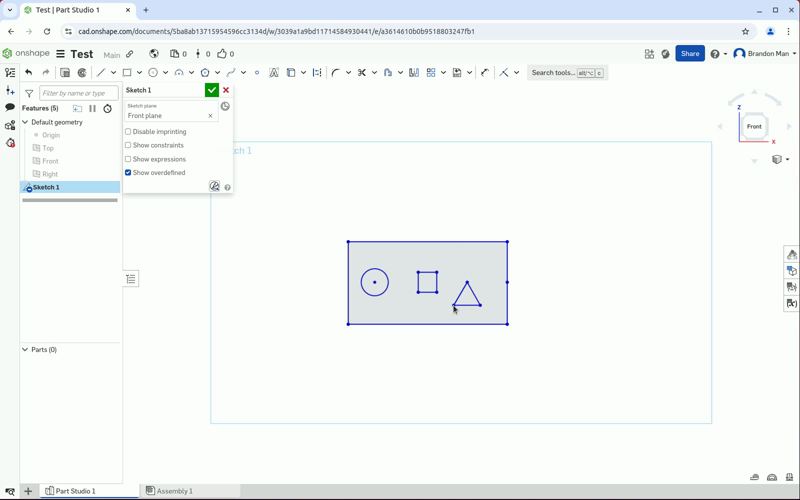
mouse_move(454, 259)
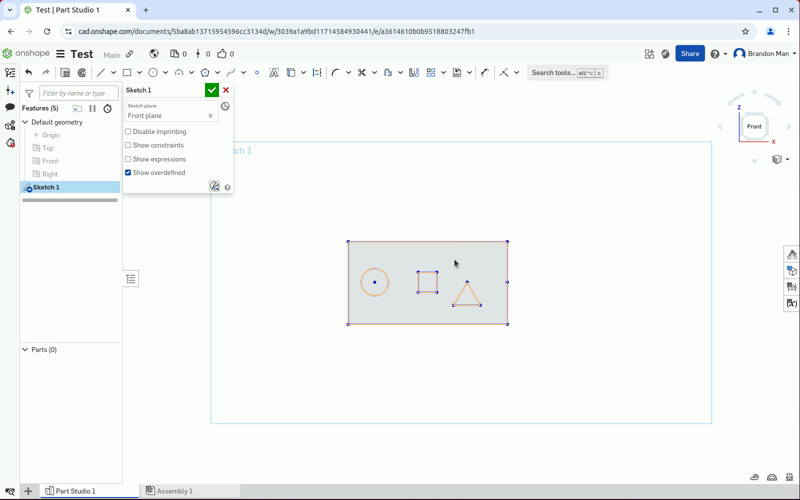
click(454, 259)
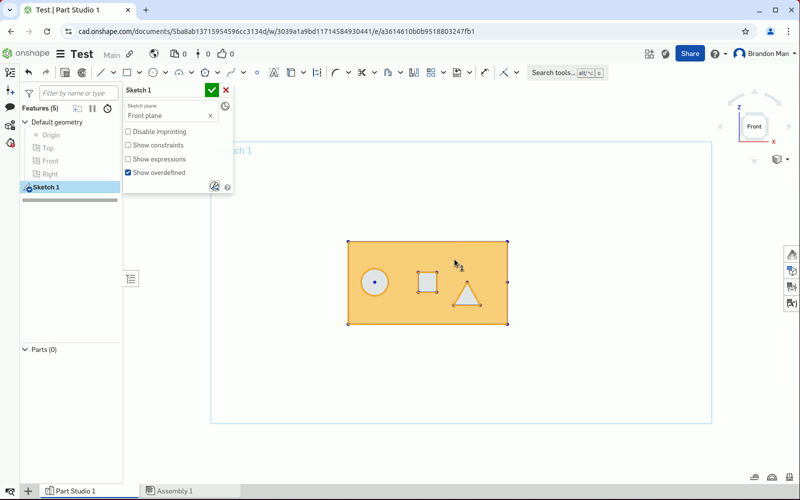
mouse_move(73, 352)
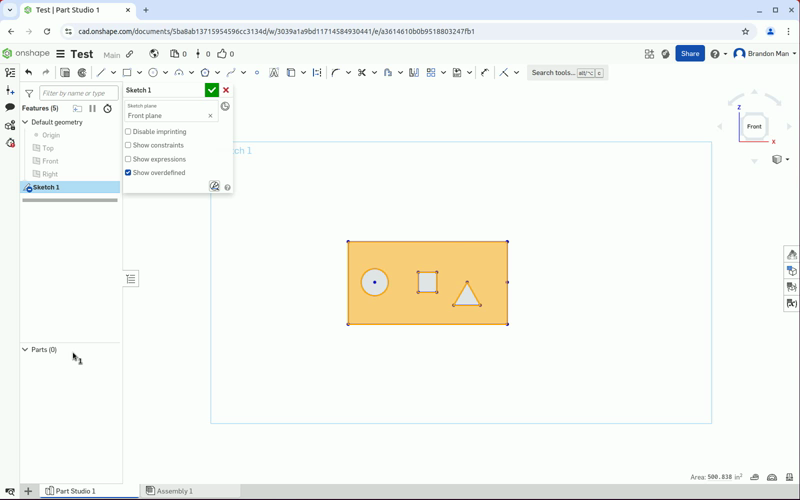
key(shift+y)
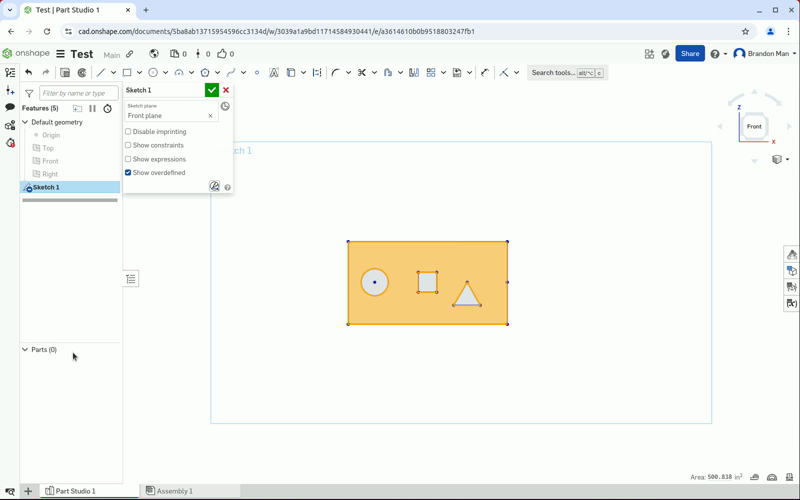
key(shift+e)
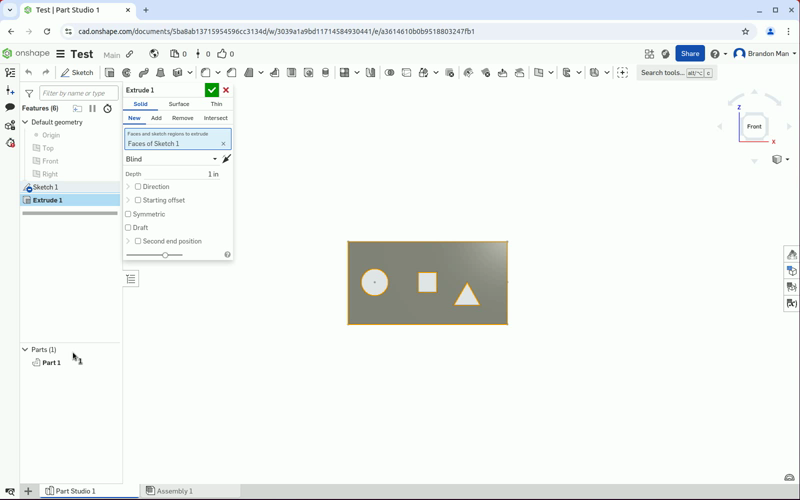
mouse_move(143, 106)
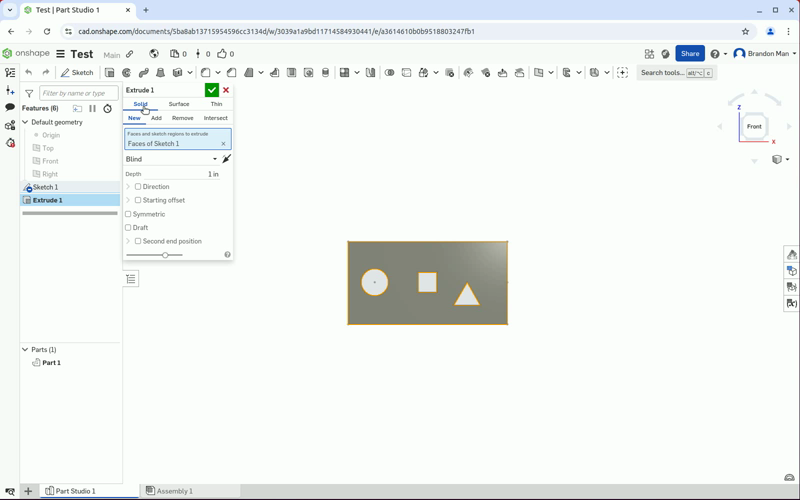
click(143, 106)
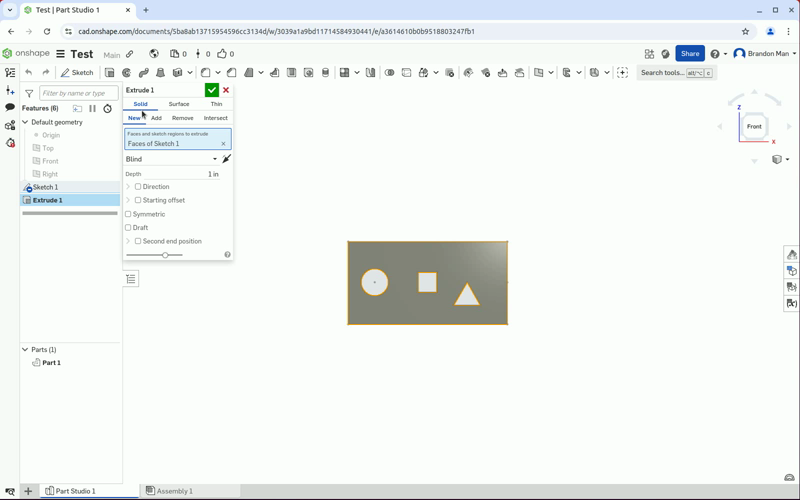
mouse_move(137, 120)
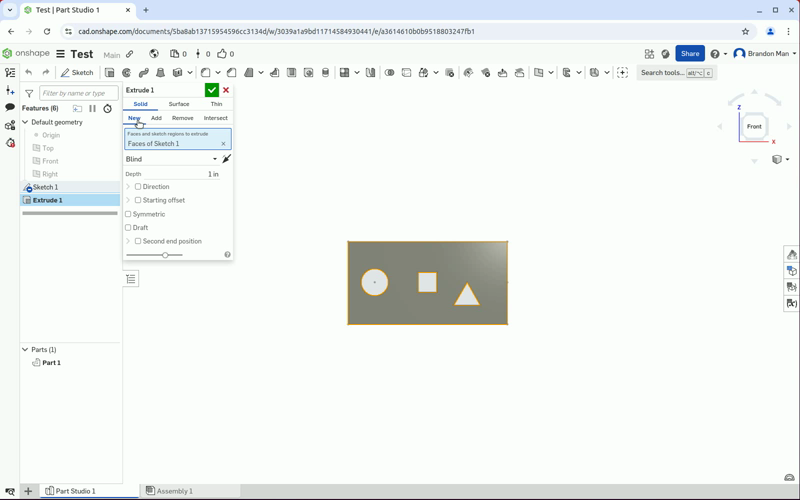
click(137, 120)
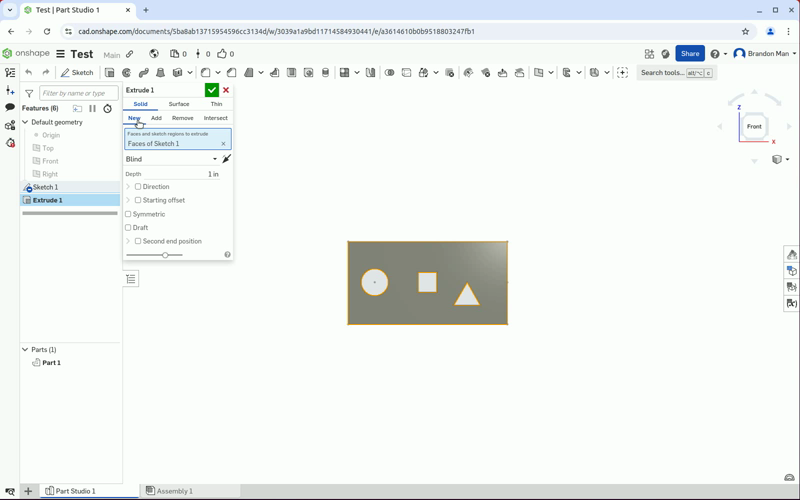
key(tab, 4)
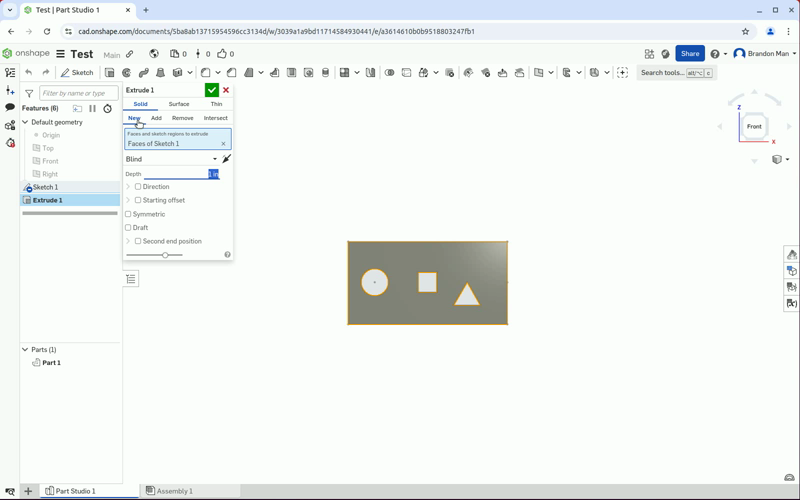
text(-4.333)
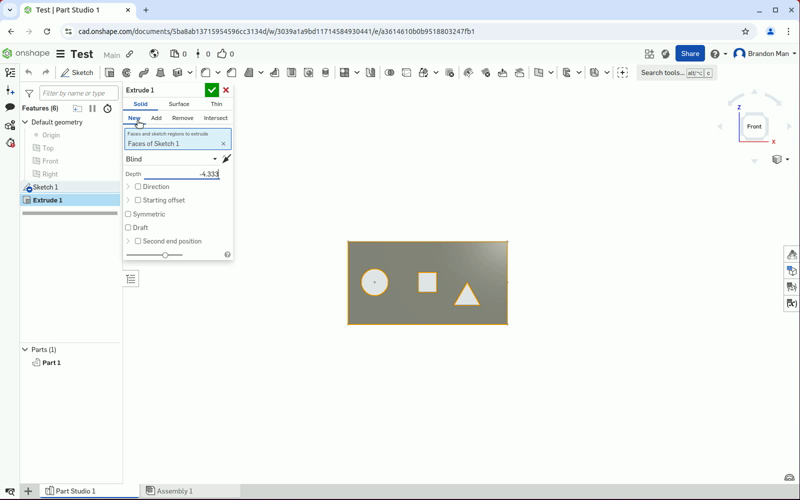
key(enter)
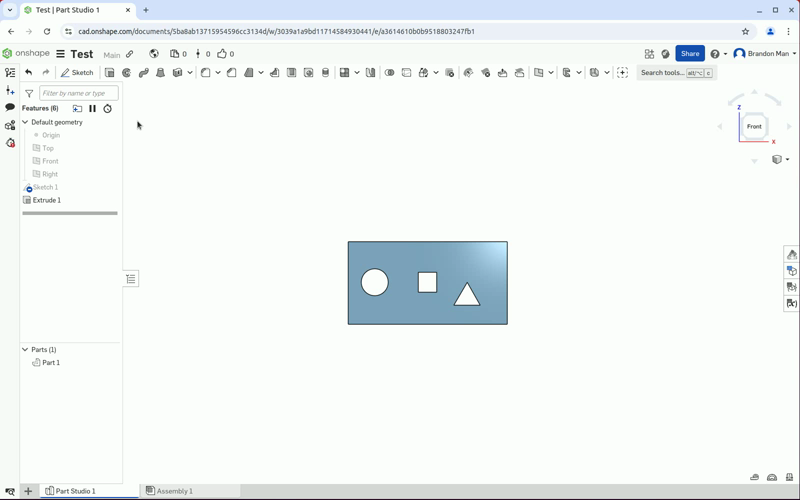
key(shift+h)
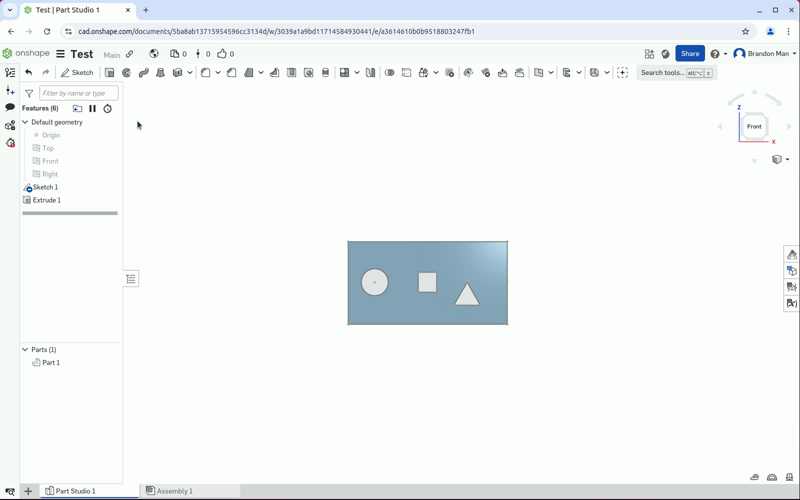
key(shift+h)
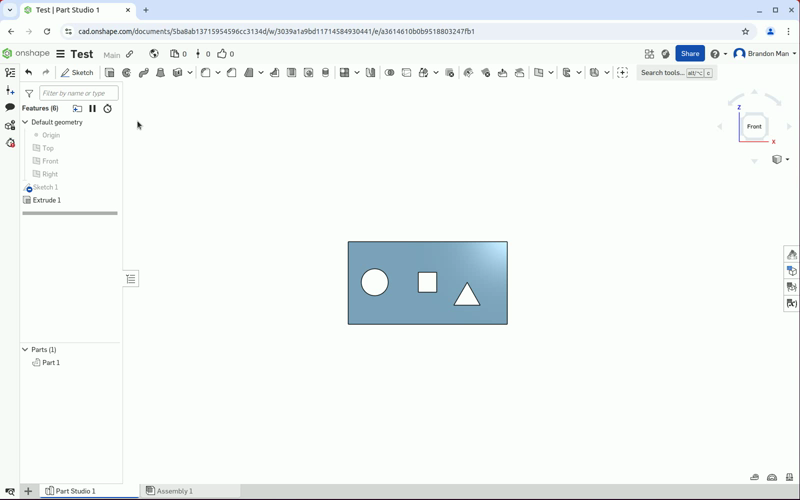
mouse_move(73, 189)
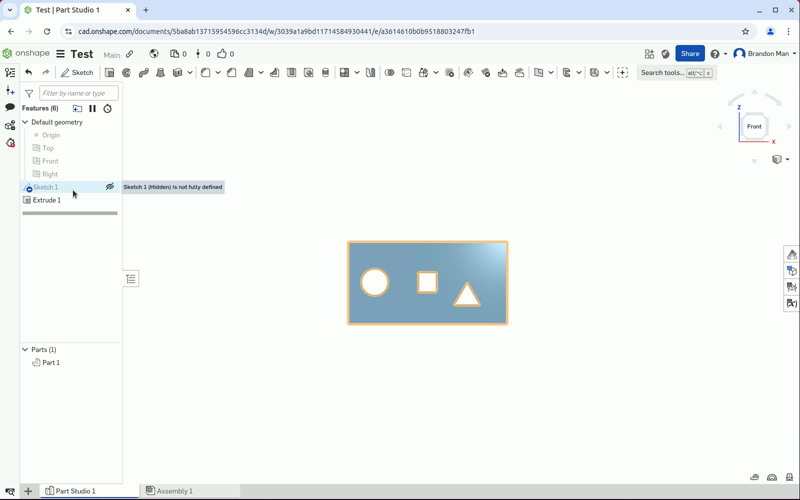
click(73, 189)
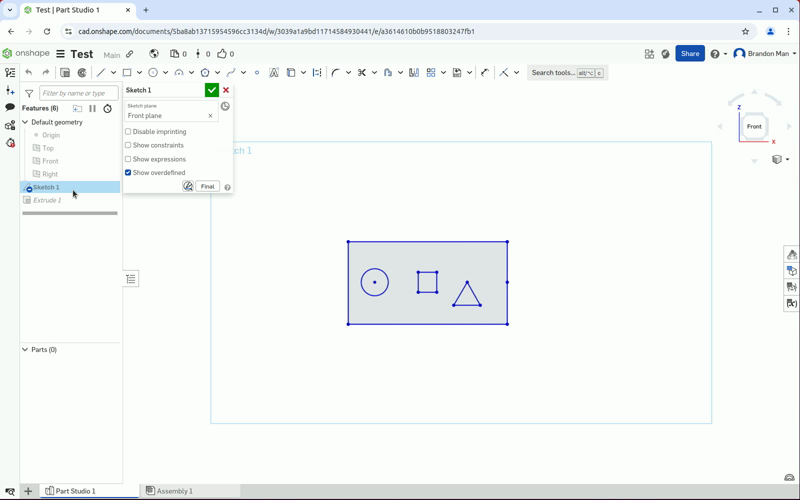
mouse_move(229, 92)
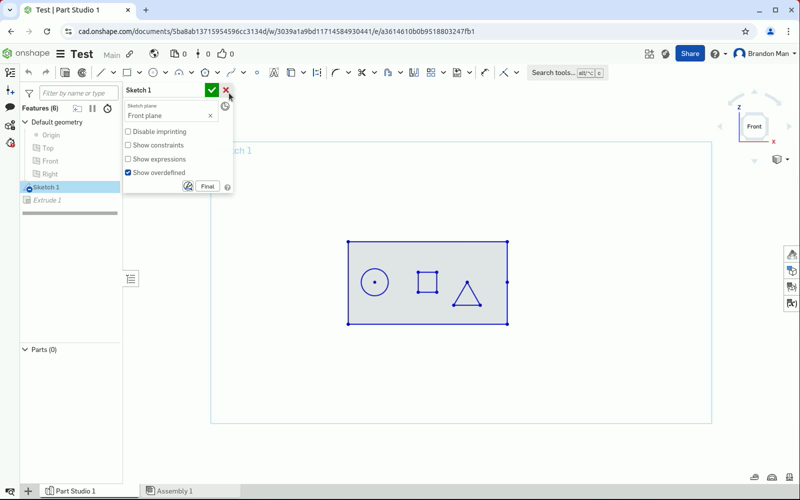
click(229, 92)
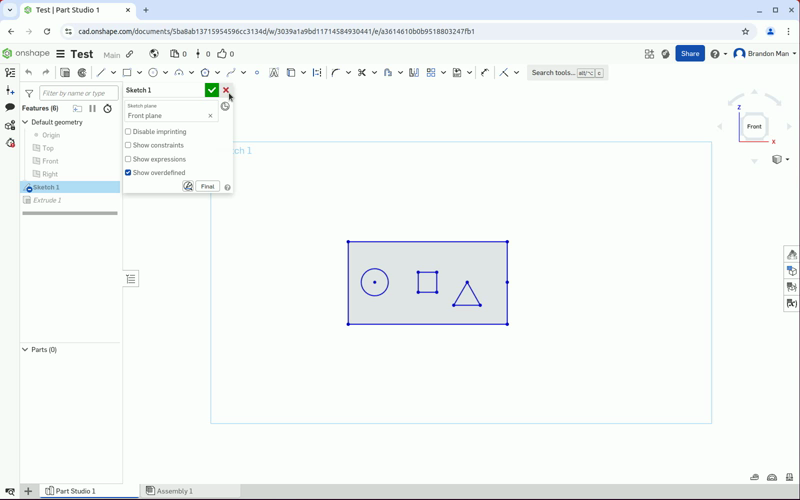
key(shift+s)
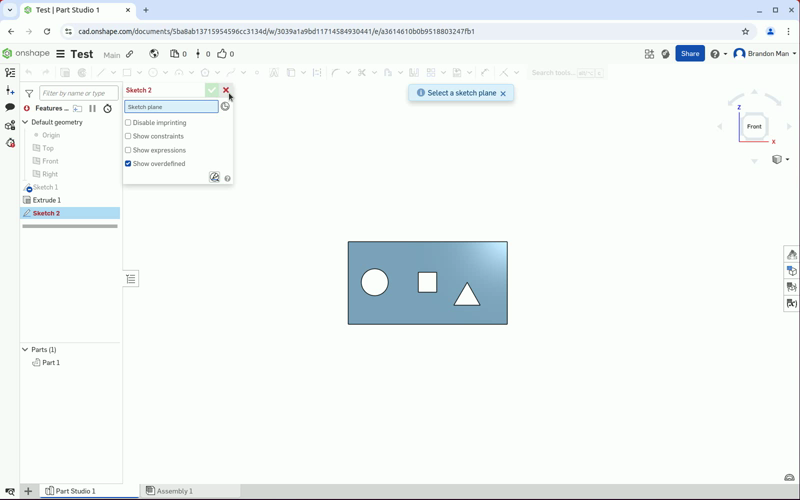
mouse_move(73, 163)
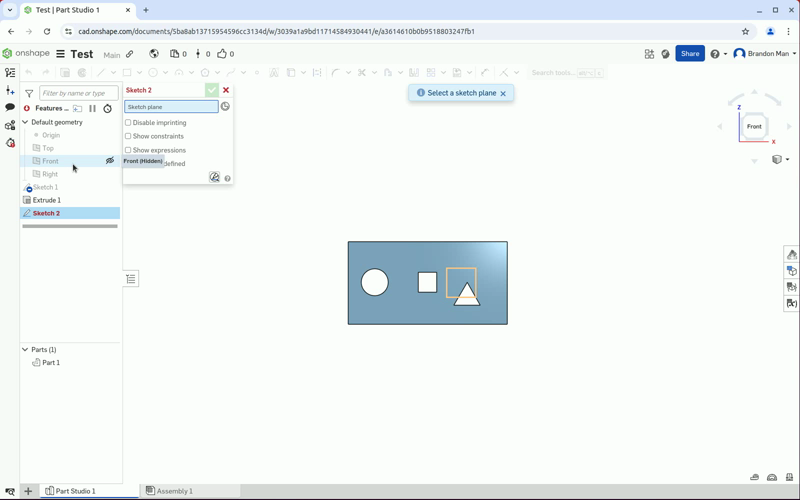
click(73, 163)
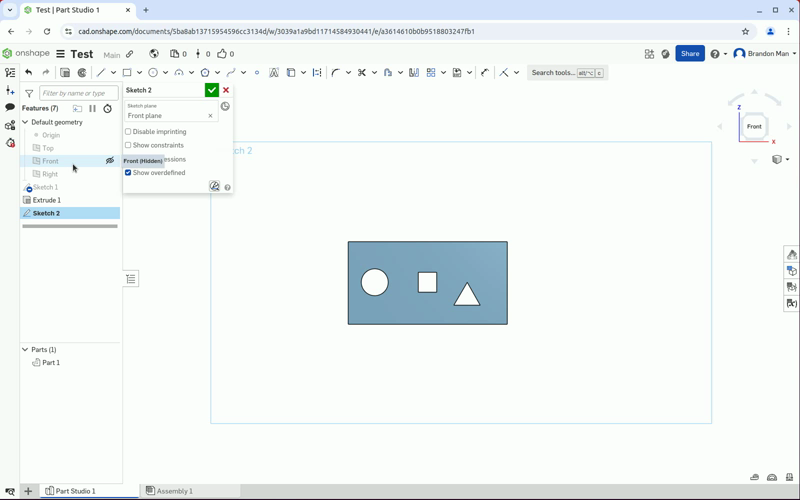
mouse_move(73, 352)
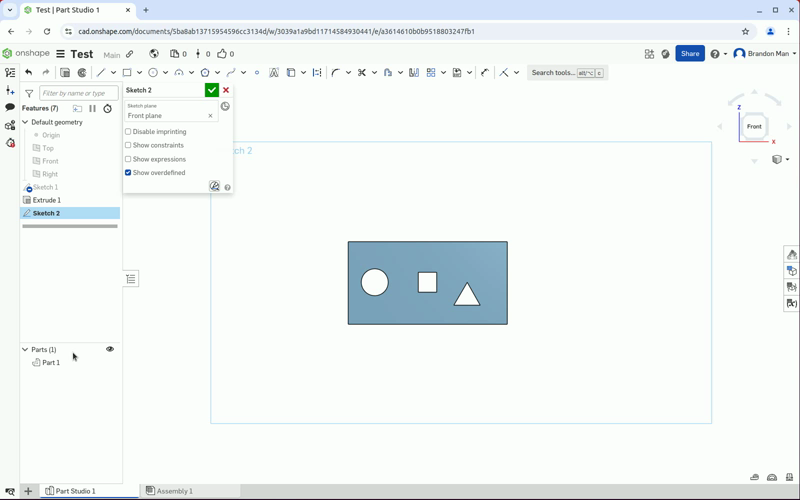
key(y)
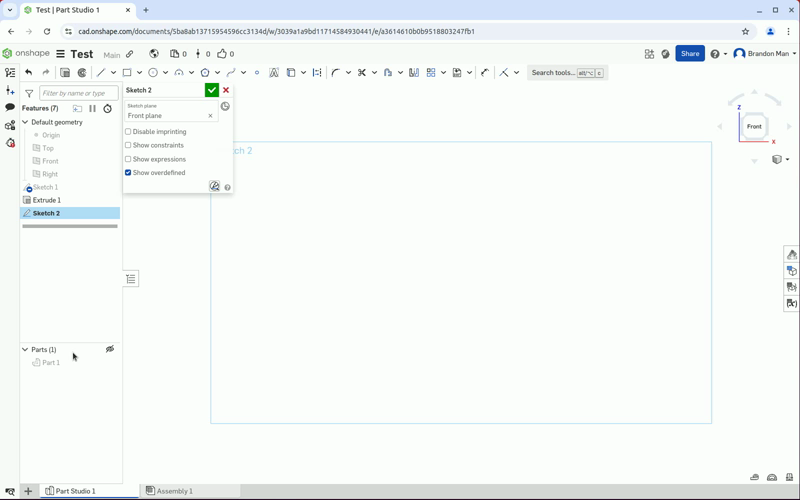
key(c)
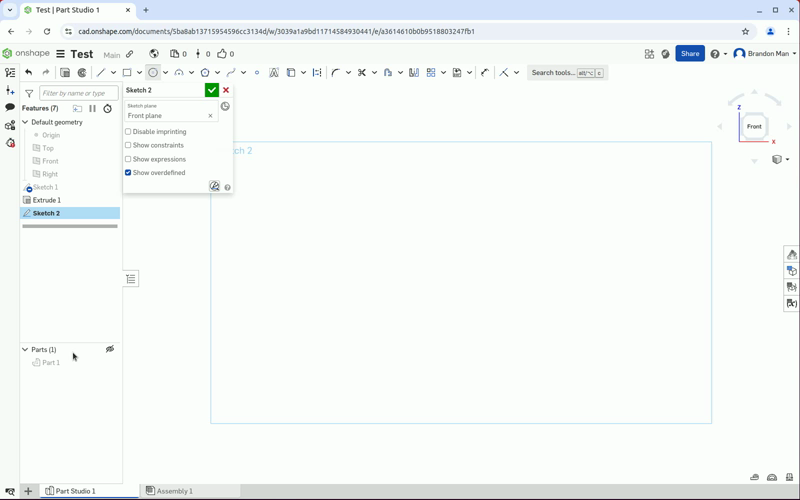
key_down(shift)
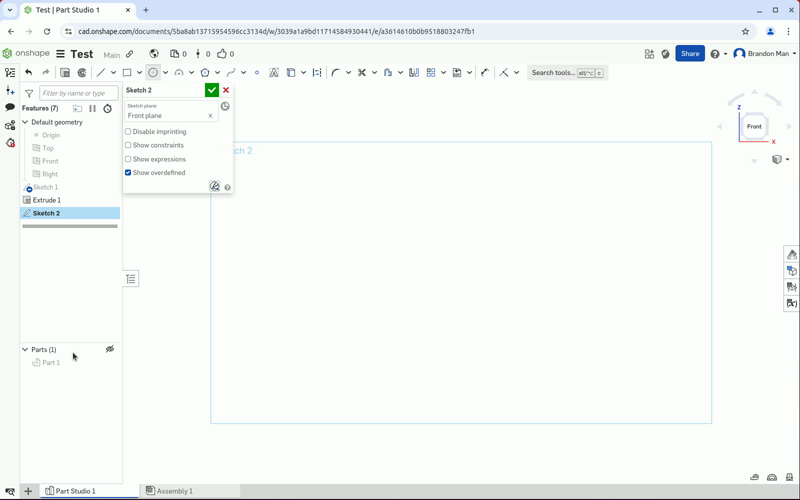
mouse_move(375, 282)
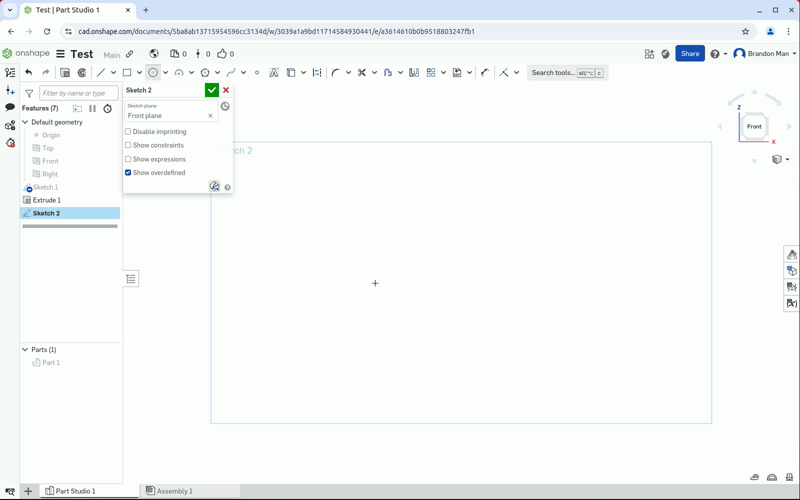
click(375, 282)
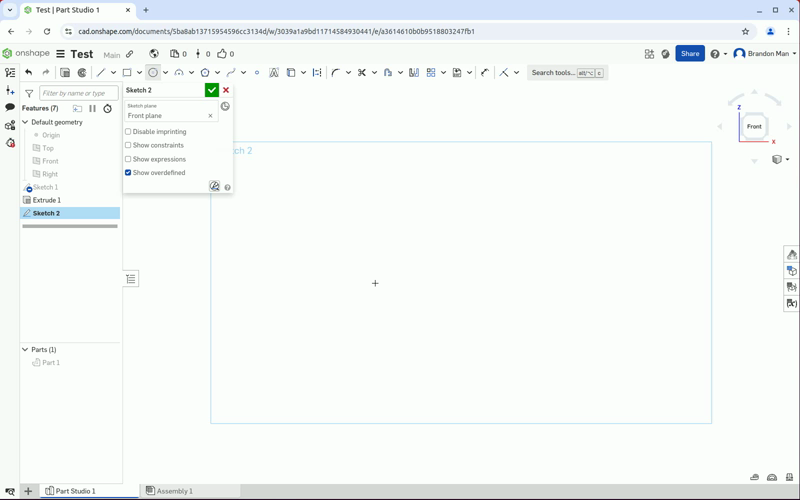
key_up(shift)
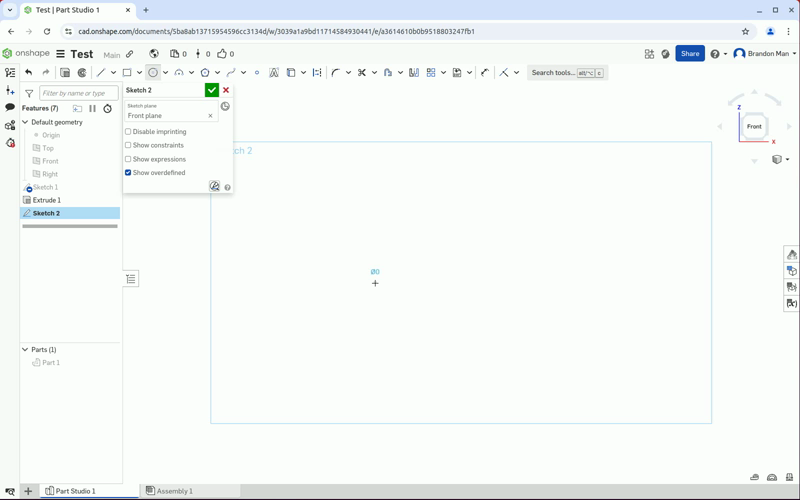
mouse_move(389, 282)
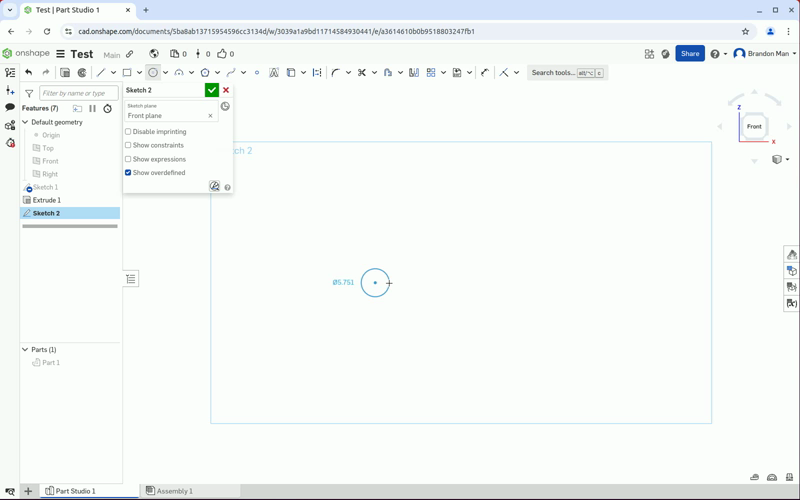
click(389, 282)
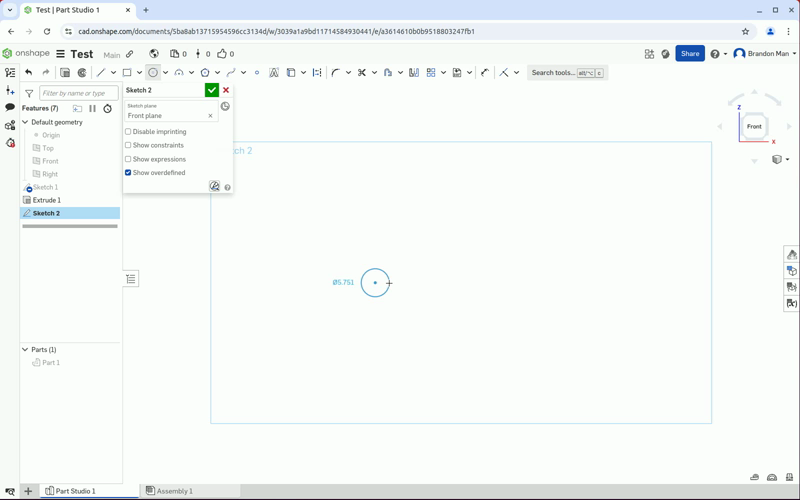
key(esc)
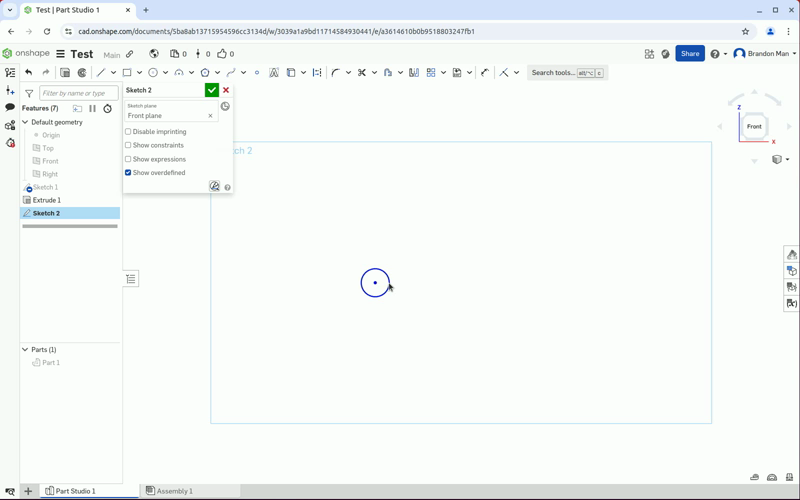
mouse_move(381, 294)
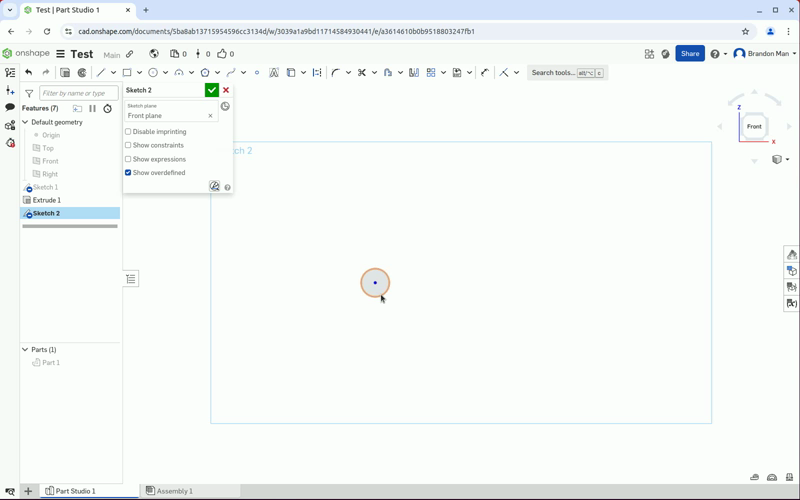
scroll(6)
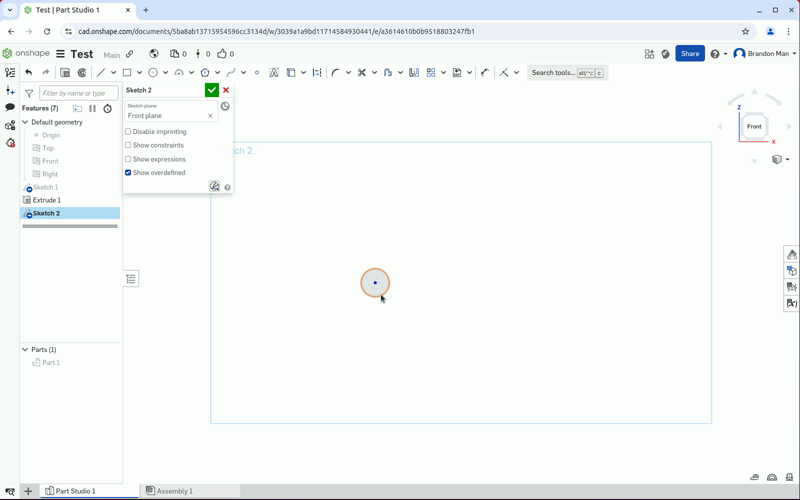
scroll(6)
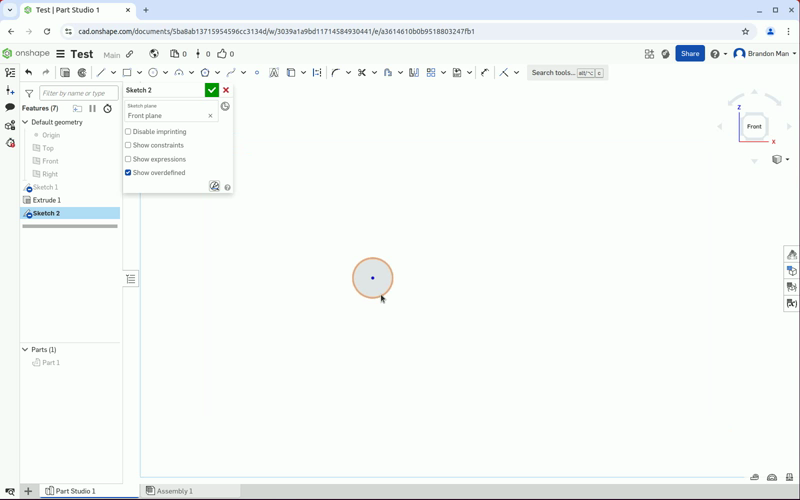
scroll(6)
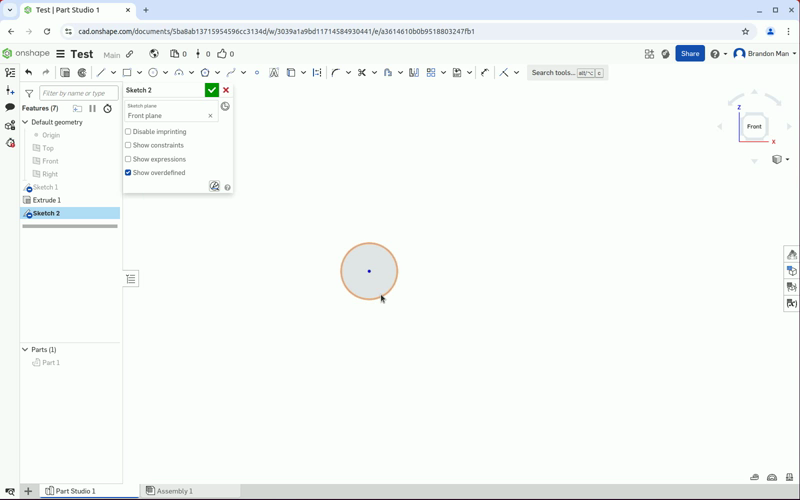
scroll(6)
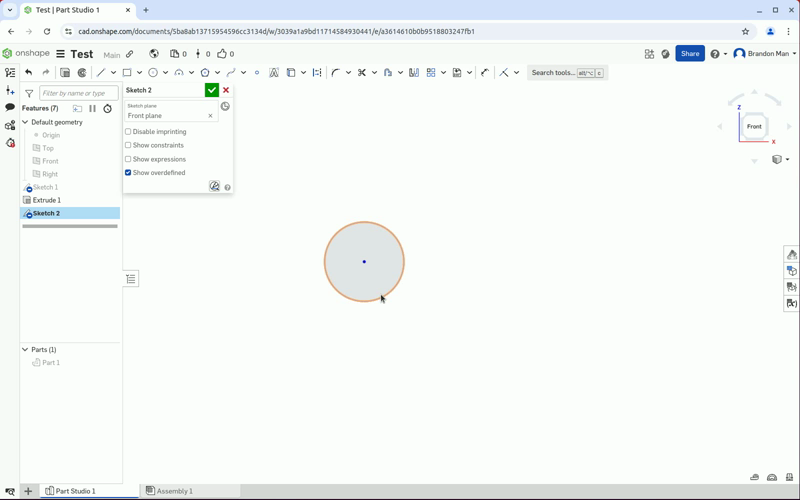
scroll(6)
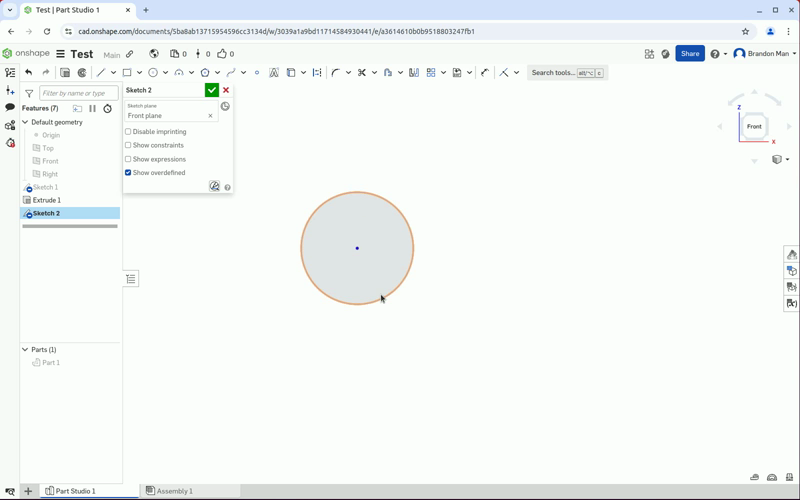
scroll(6)
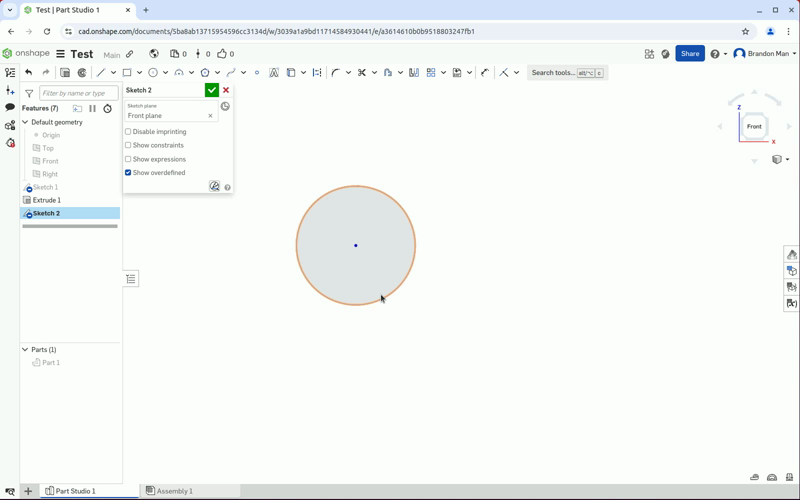
scroll(6)
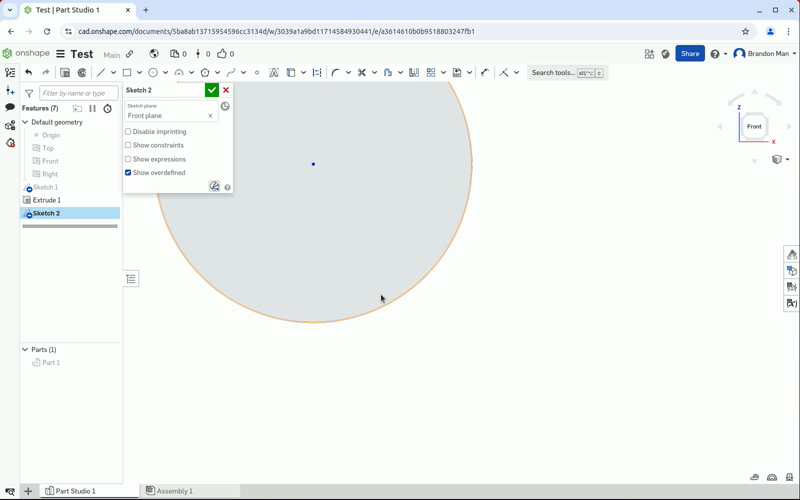
click(381, 294)
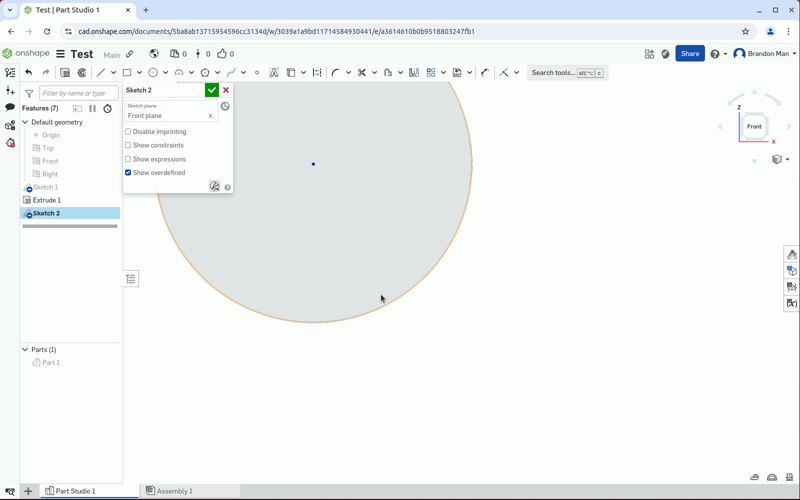
scroll(-6)
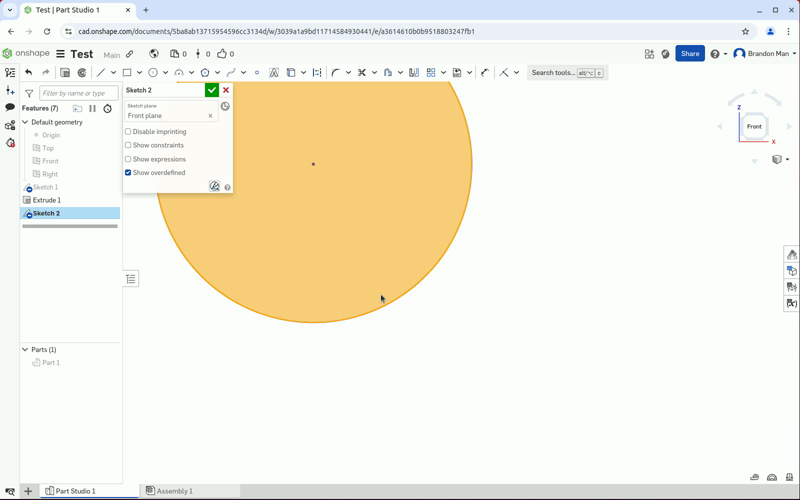
scroll(-6)
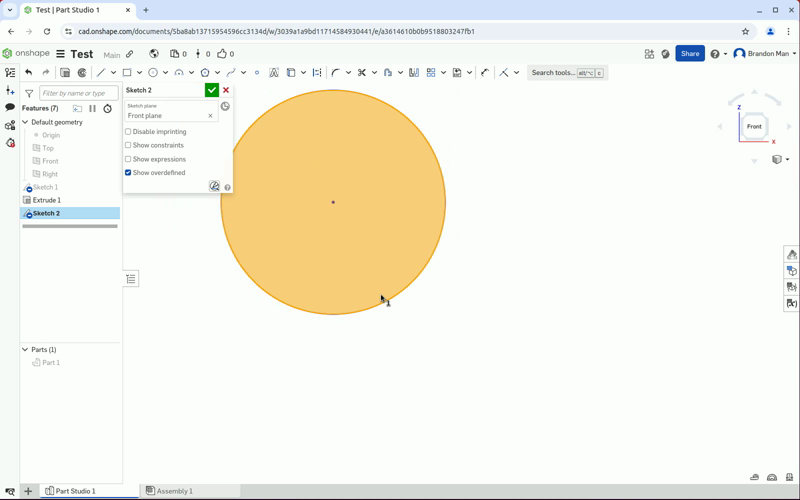
scroll(-6)
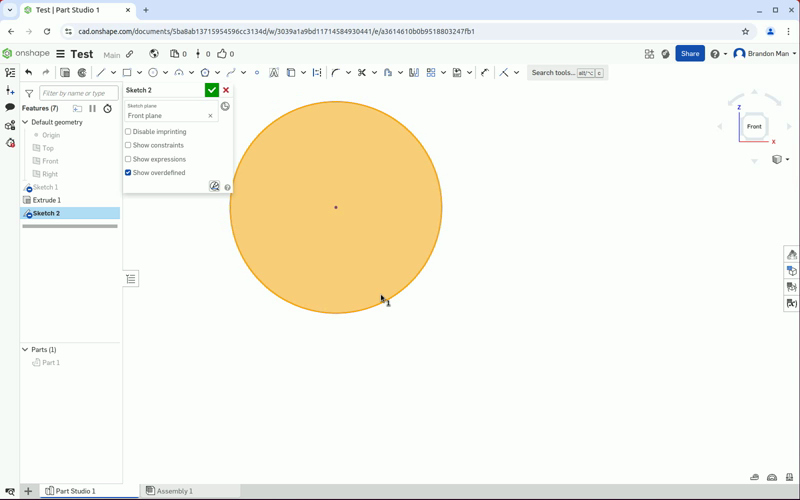
scroll(-6)
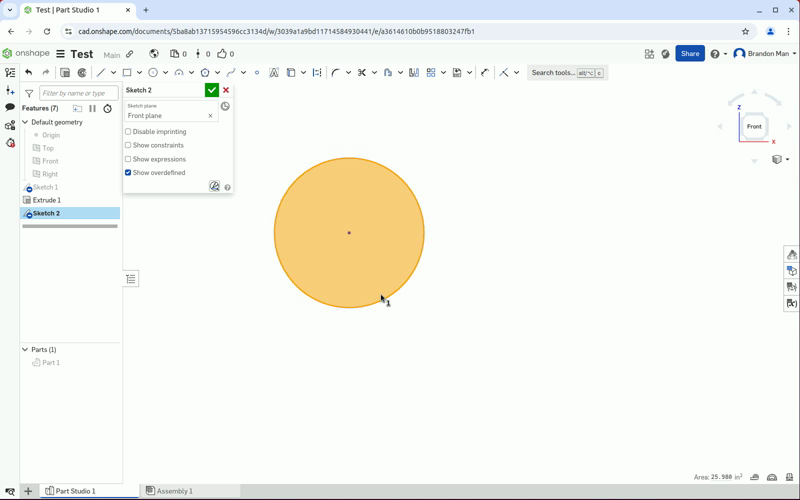
scroll(-6)
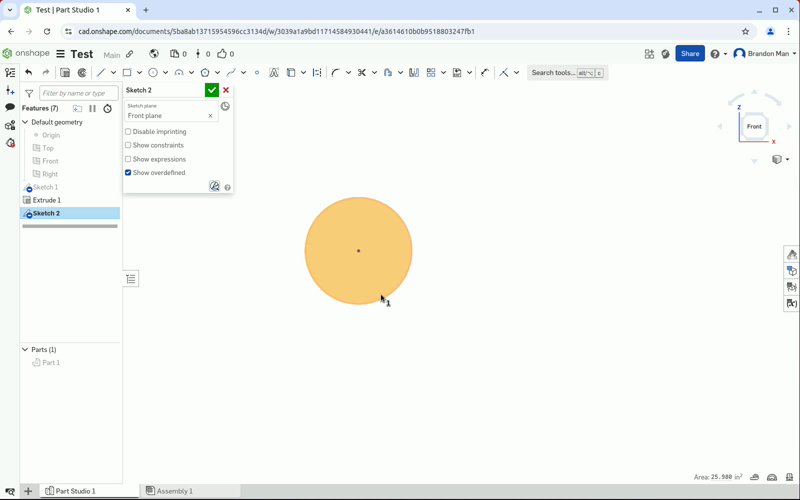
scroll(-6)
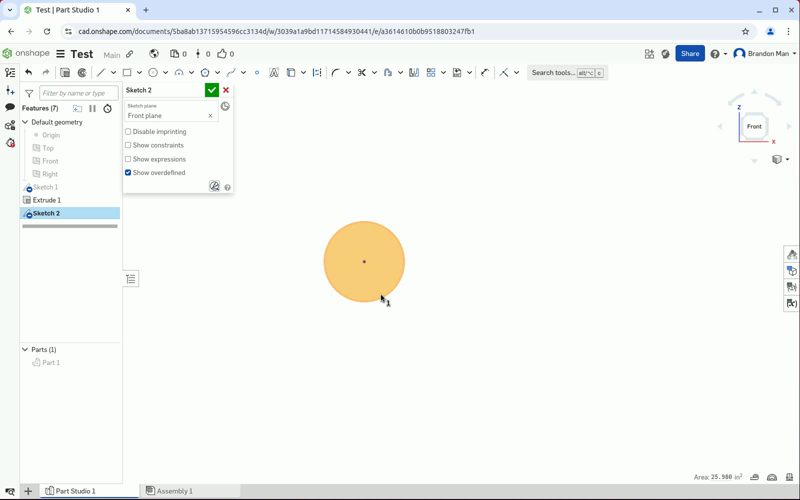
scroll(-6)
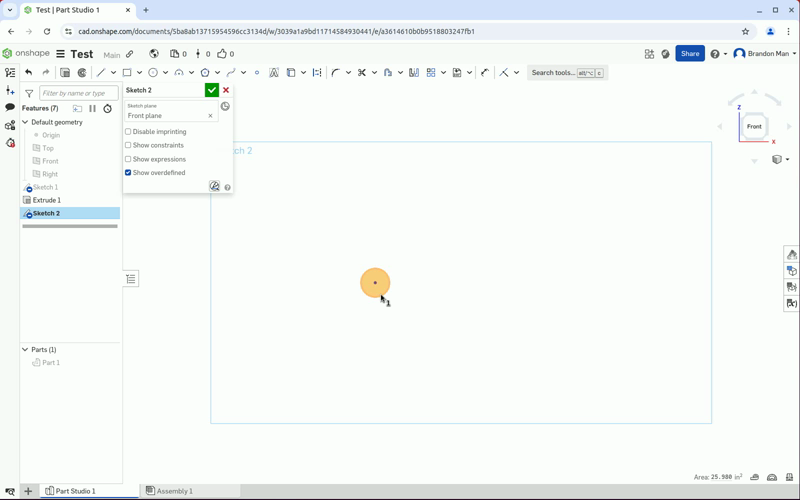
mouse_move(73, 352)
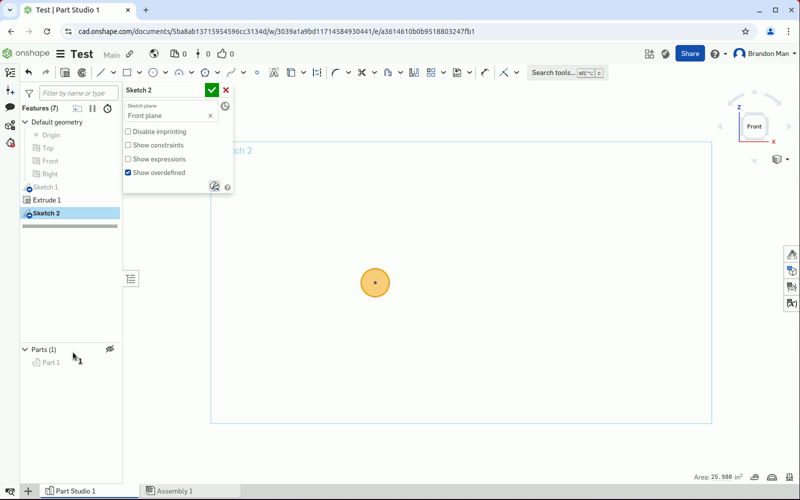
key(shift+y)
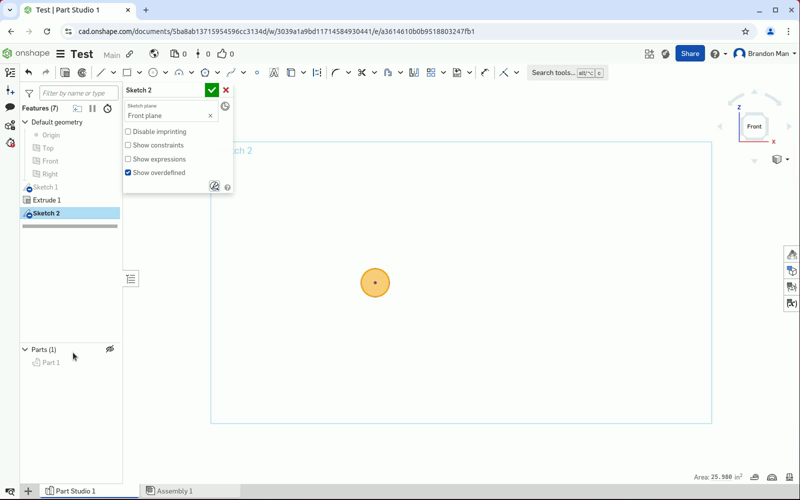
key(shift+e)
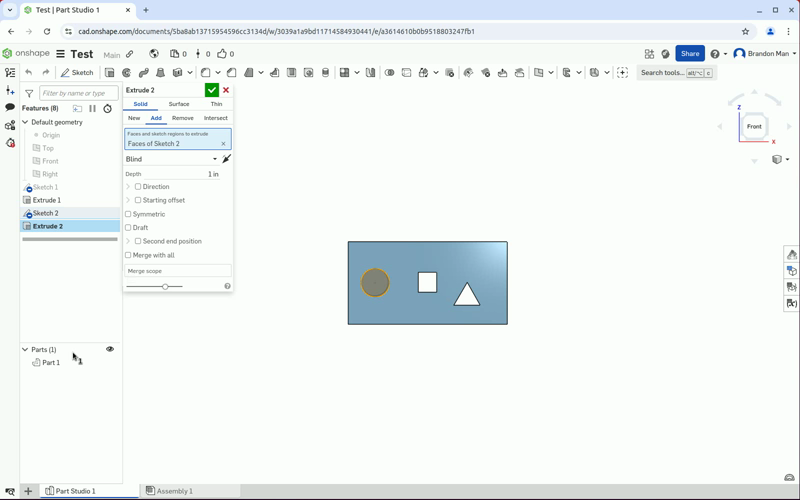
mouse_move(143, 106)
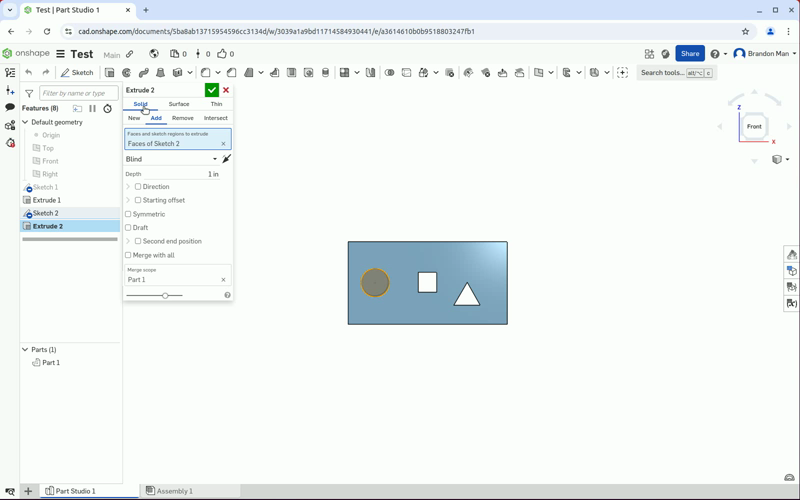
click(143, 106)
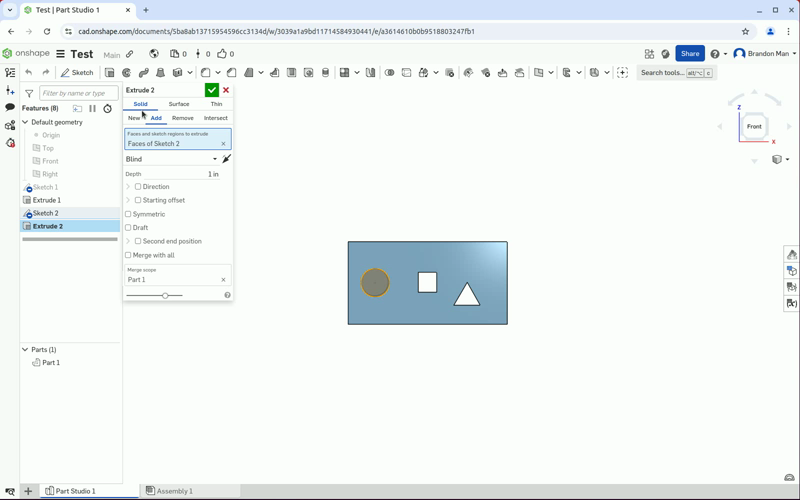
mouse_move(137, 120)
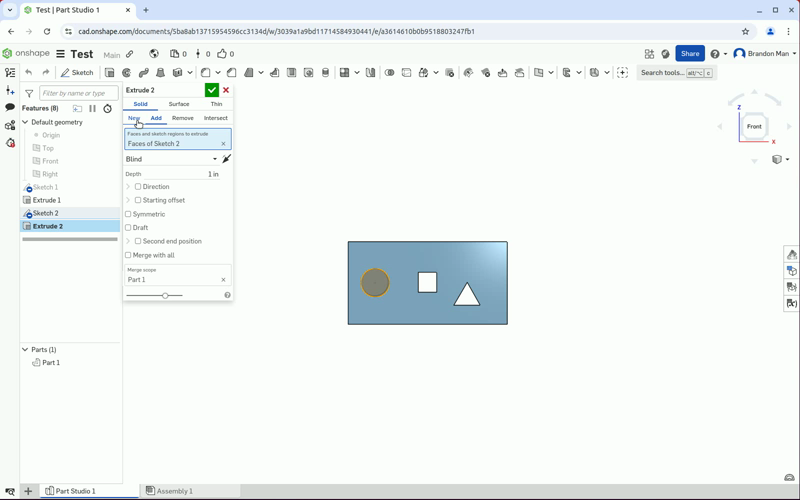
click(137, 120)
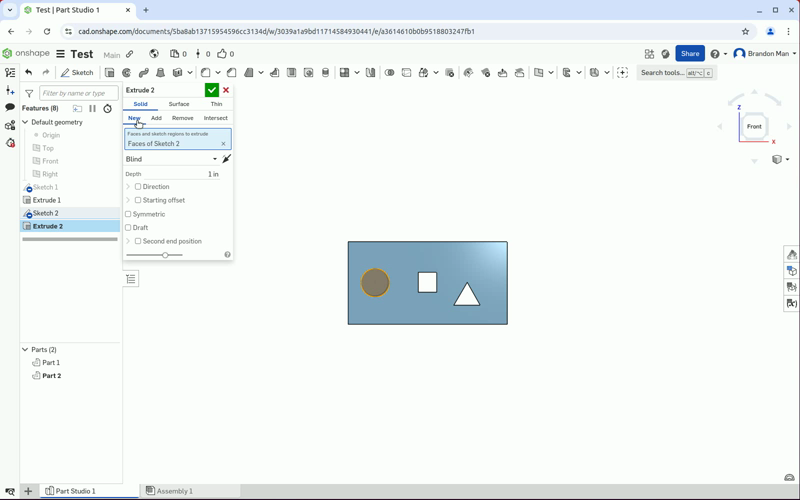
key(tab, 4)
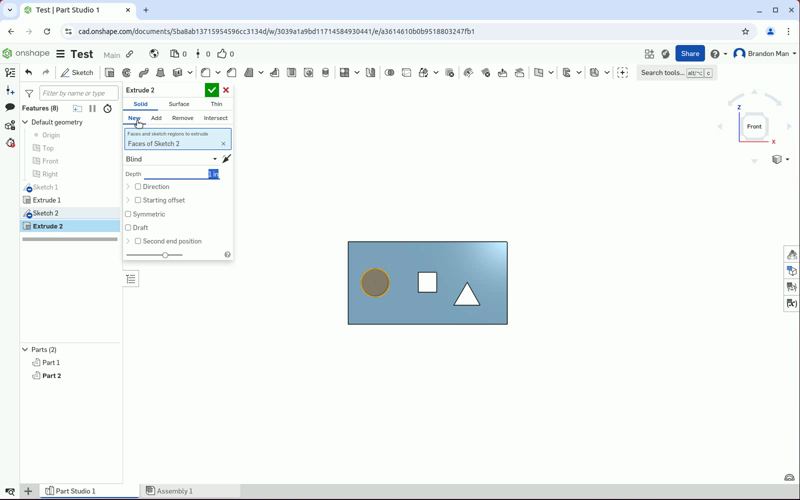
text(-4.333)
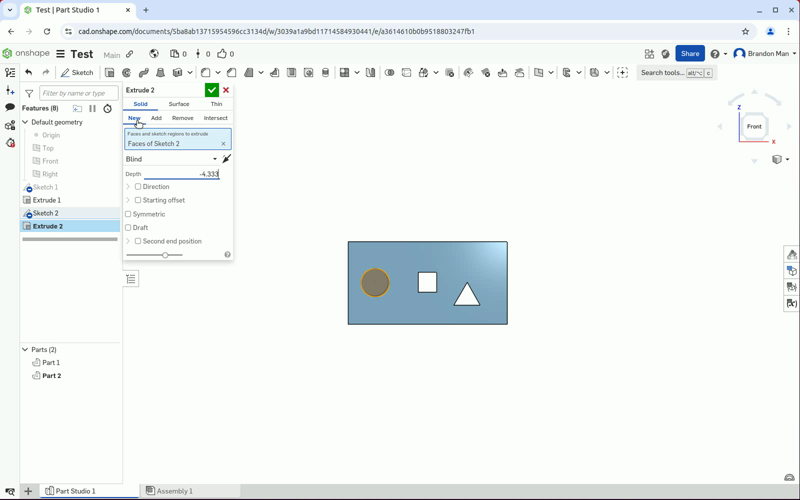
key(enter)
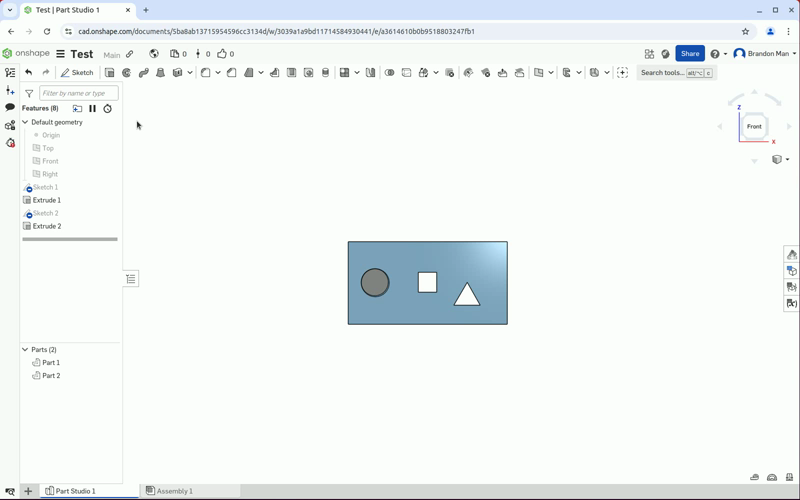
key(shift+h)
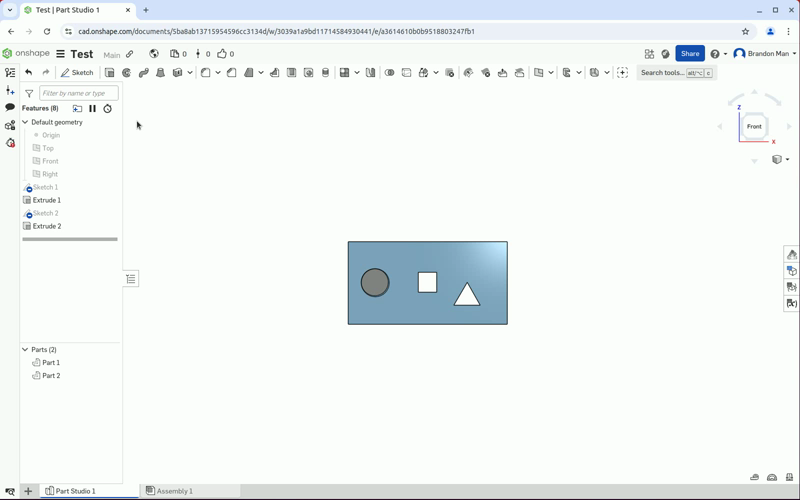
key(shift+h)
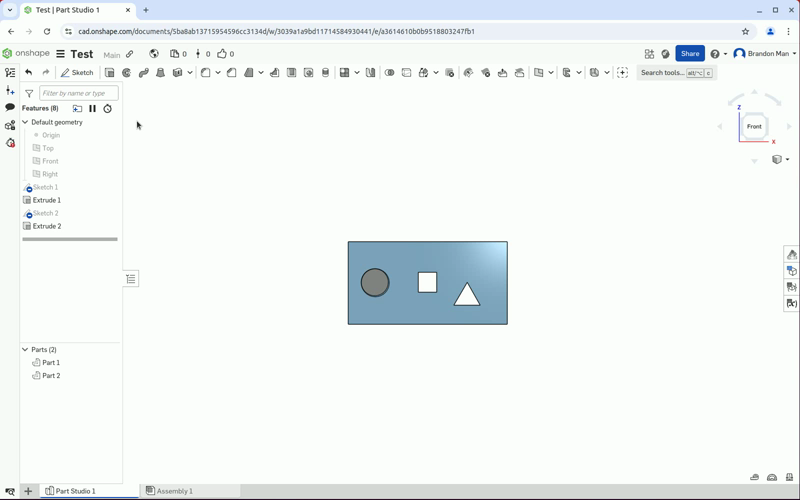
mouse_move(73, 189)
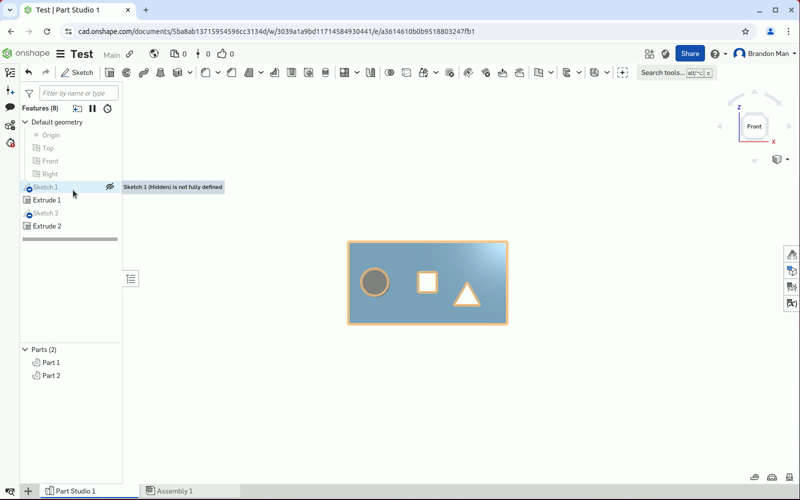
click(73, 189)
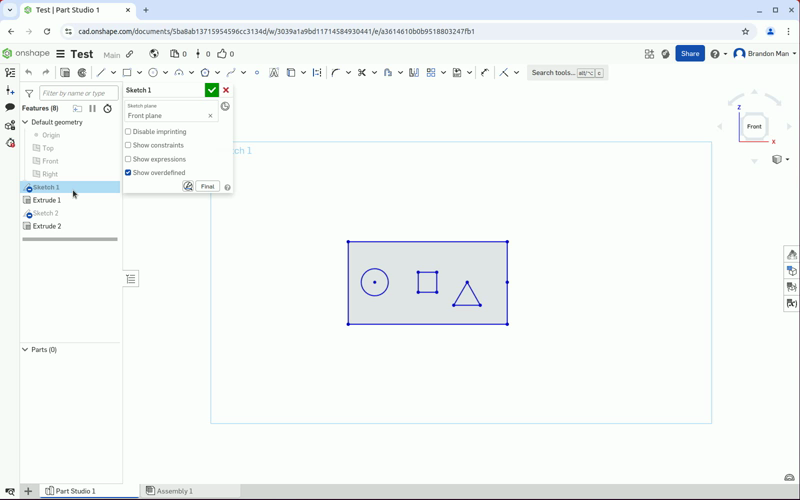
mouse_move(229, 92)
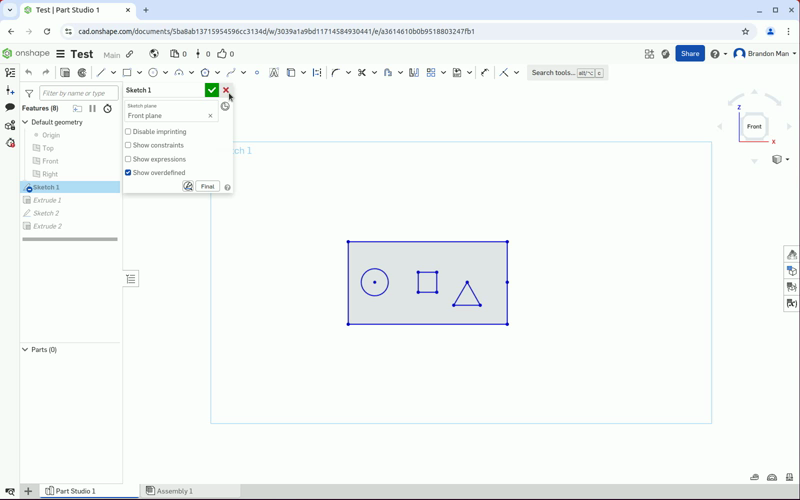
click(229, 92)
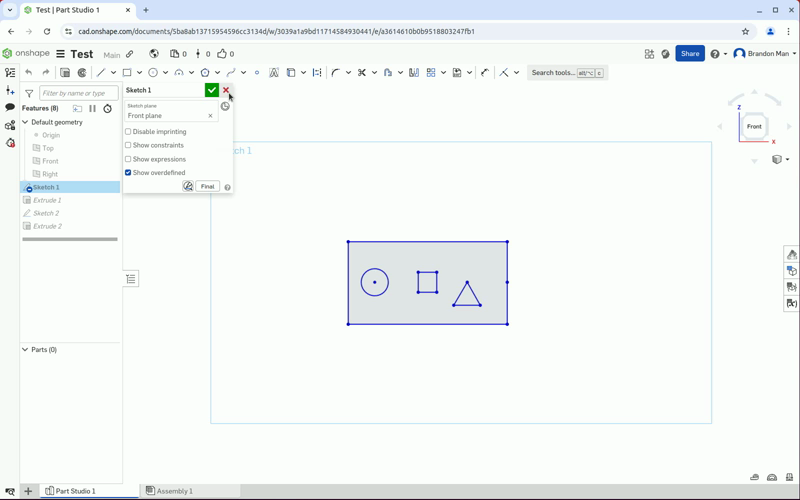
key(shift+s)
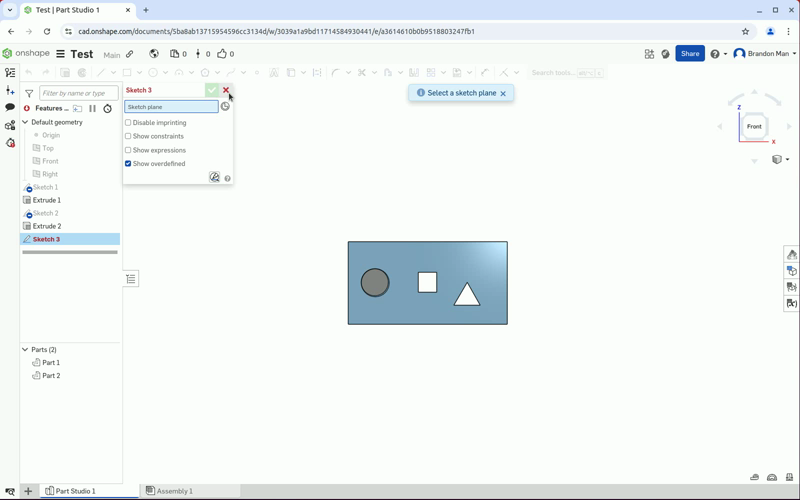
mouse_move(73, 163)
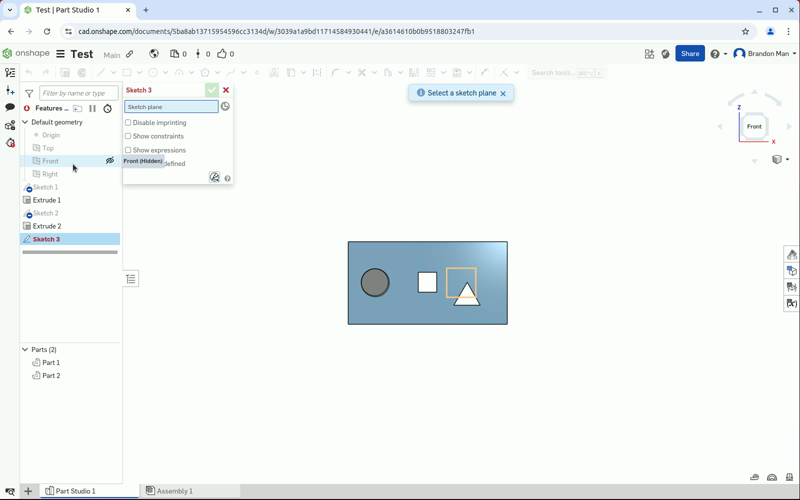
click(73, 163)
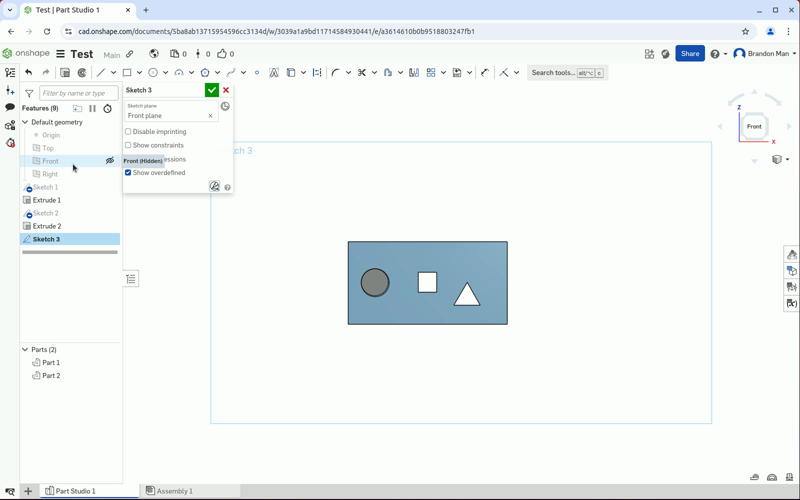
mouse_move(73, 352)
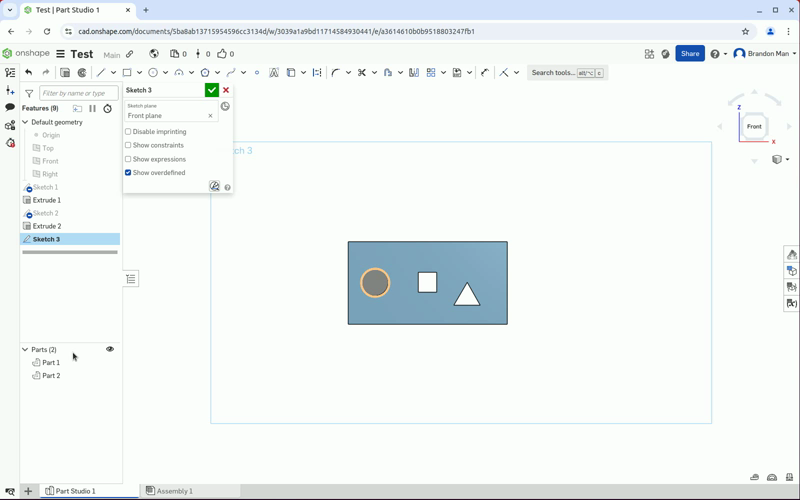
key(y)
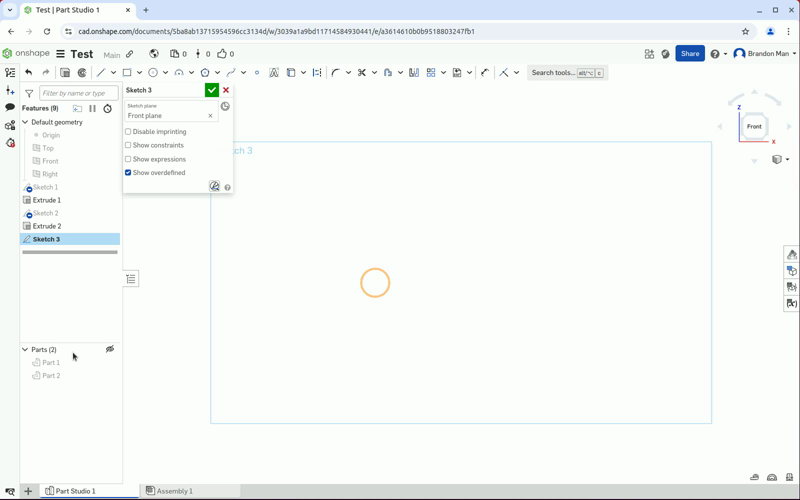
key(c)
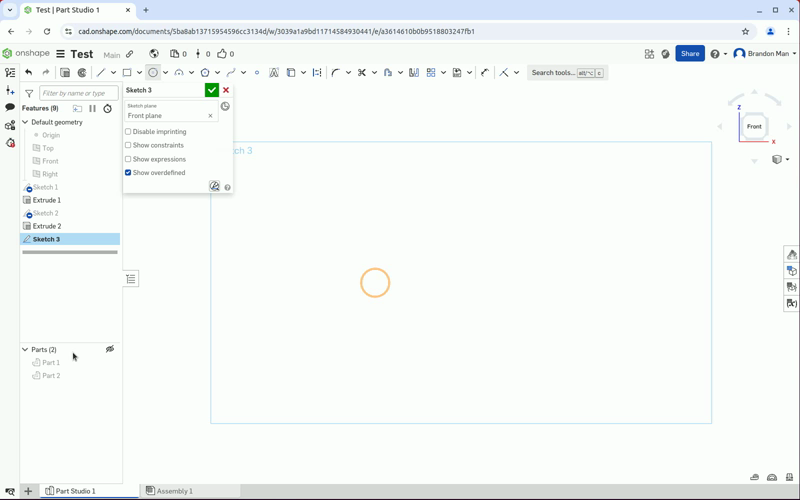
key_down(shift)
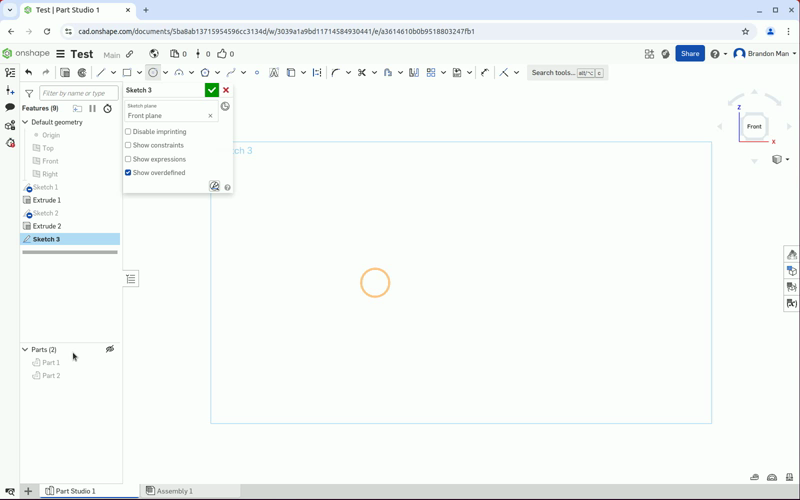
mouse_move(375, 282)
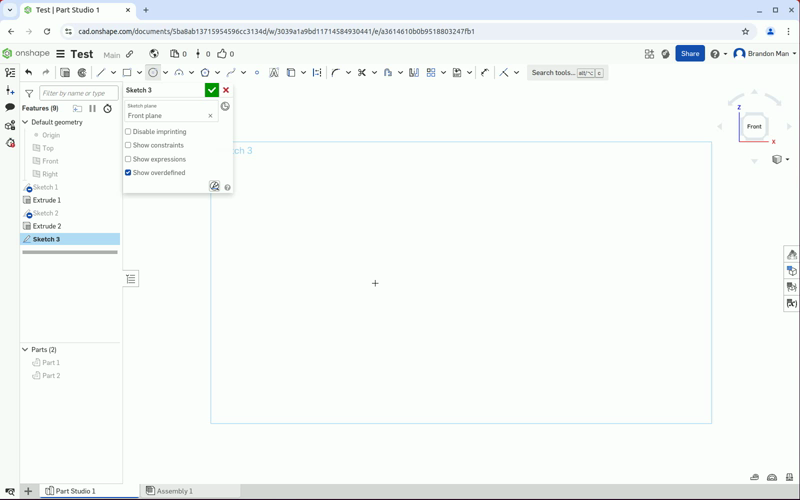
click(375, 282)
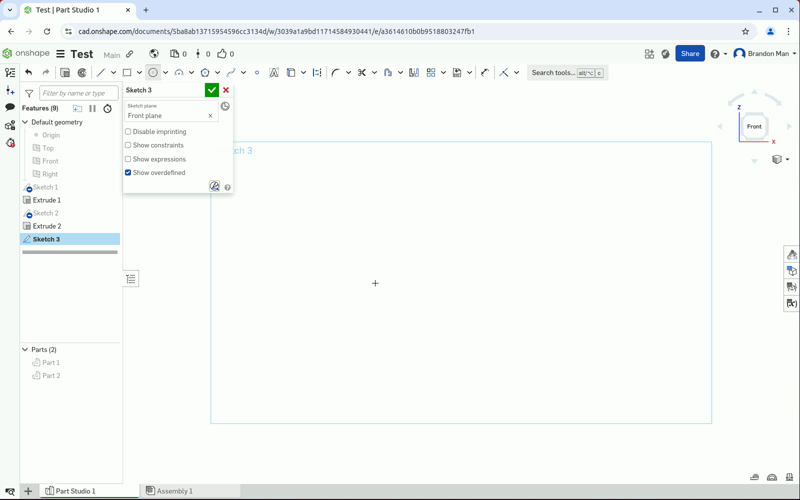
key_up(shift)
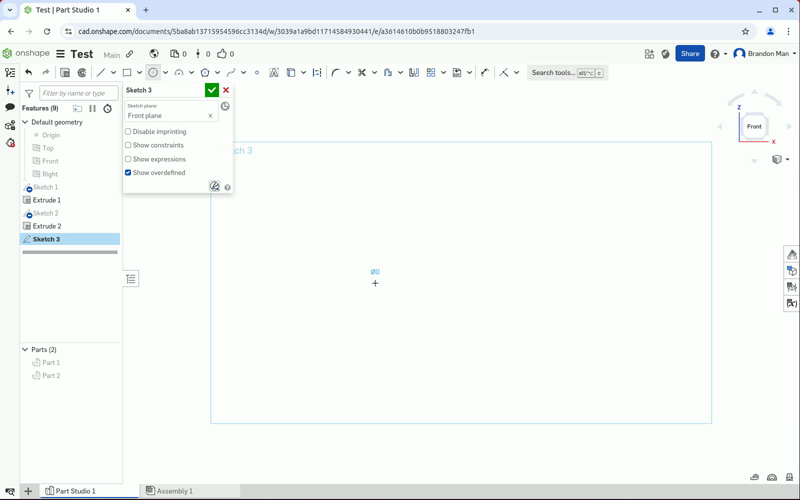
mouse_move(389, 282)
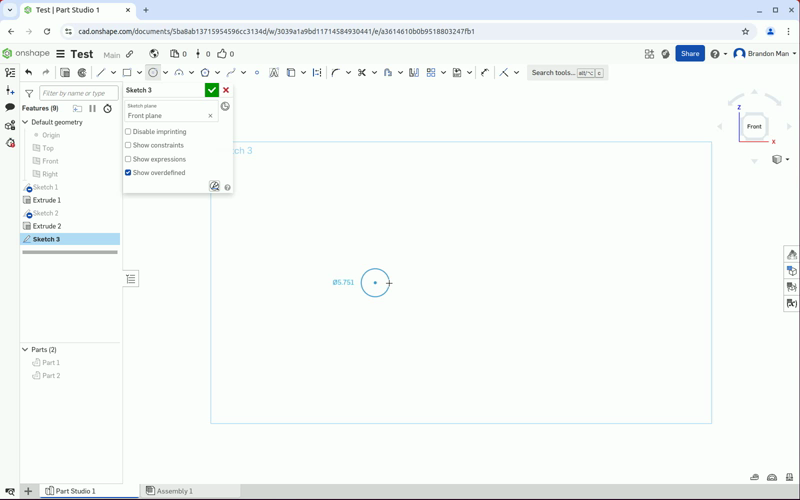
click(389, 282)
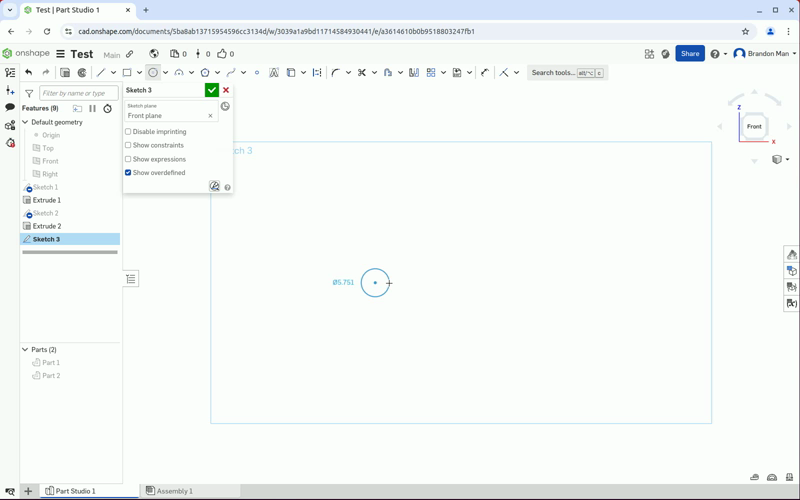
key(esc)
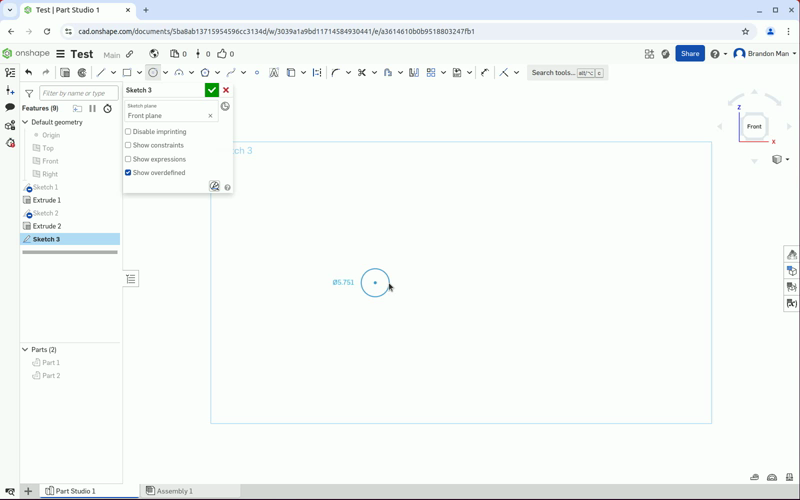
mouse_move(367, 277)
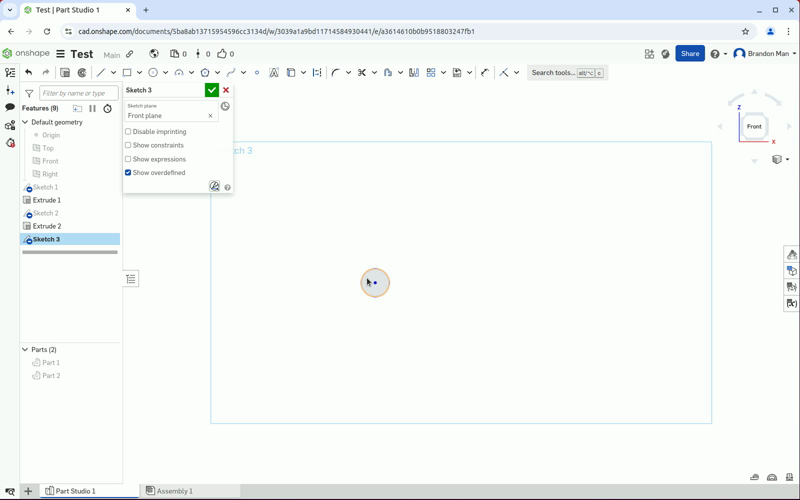
scroll(6)
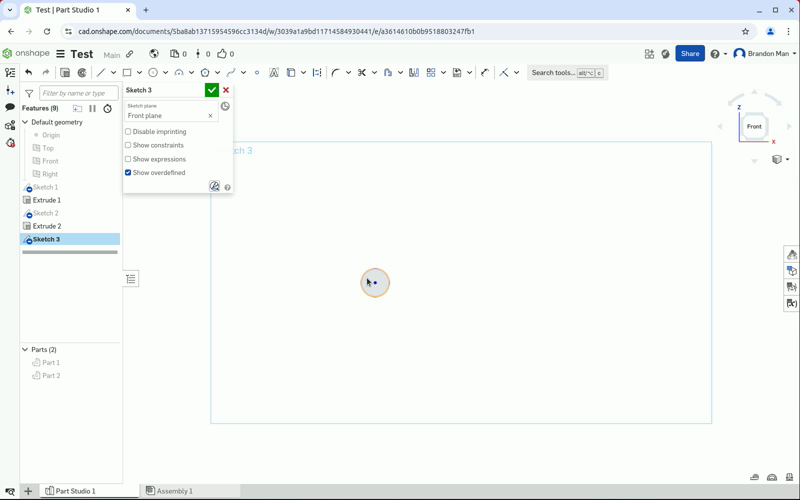
scroll(6)
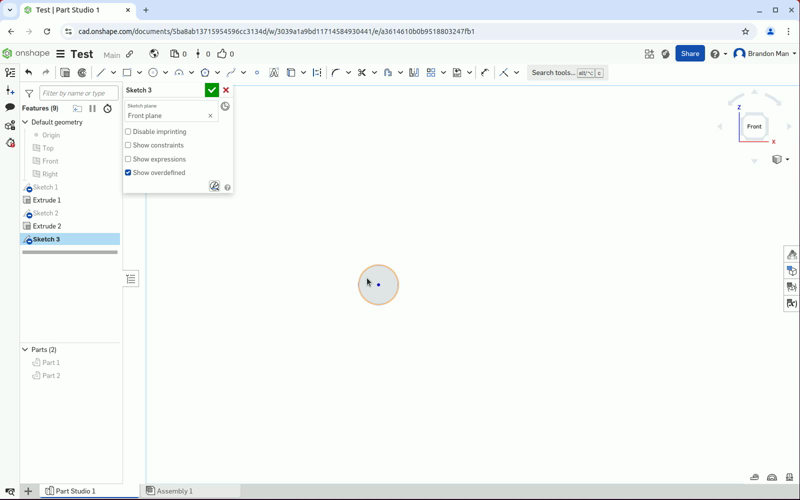
scroll(6)
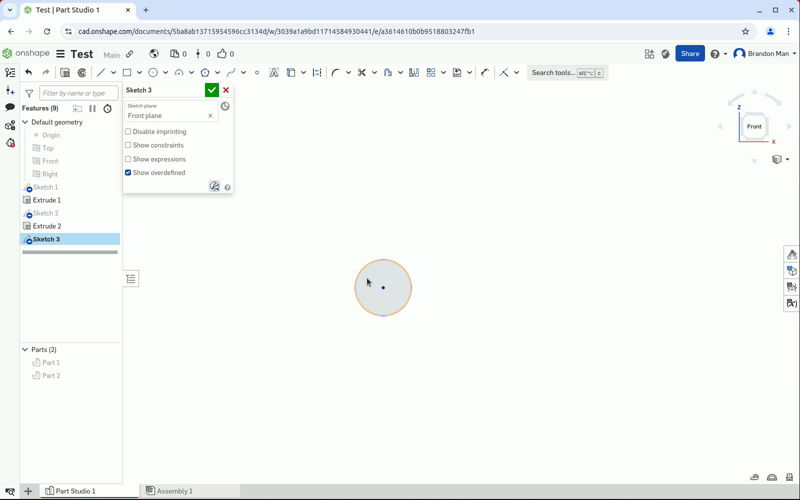
scroll(6)
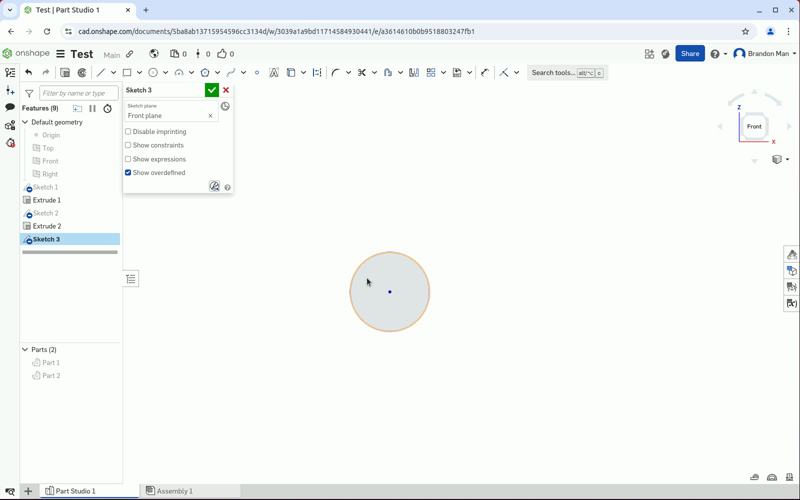
scroll(6)
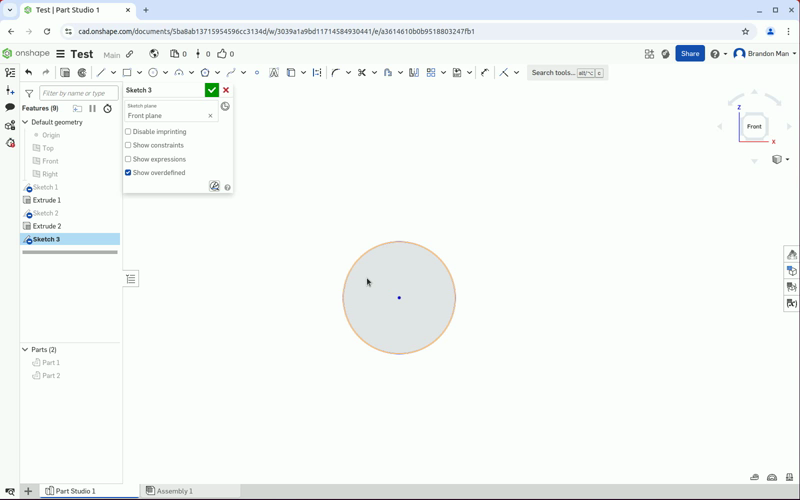
scroll(6)
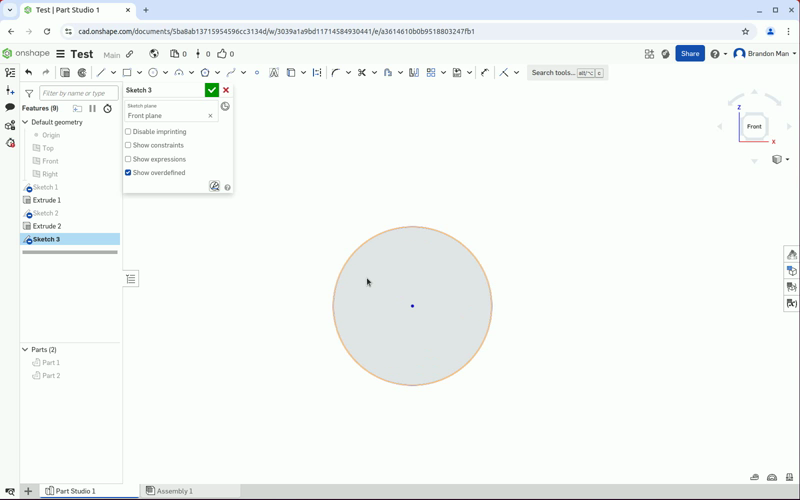
scroll(6)
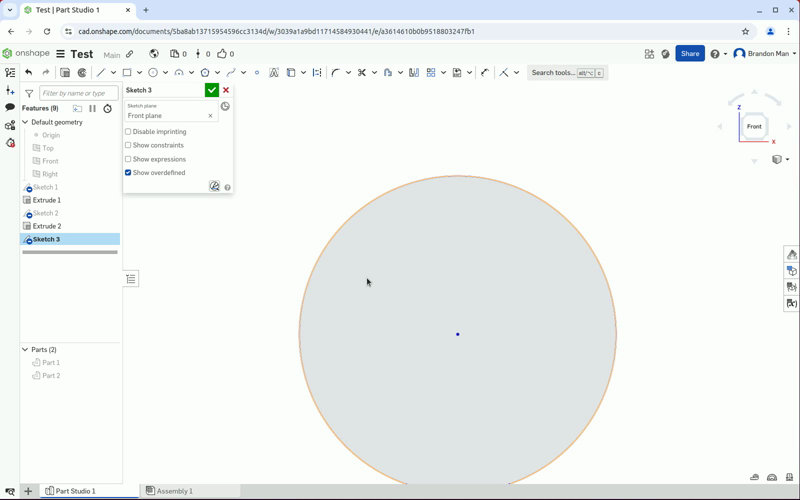
click(367, 277)
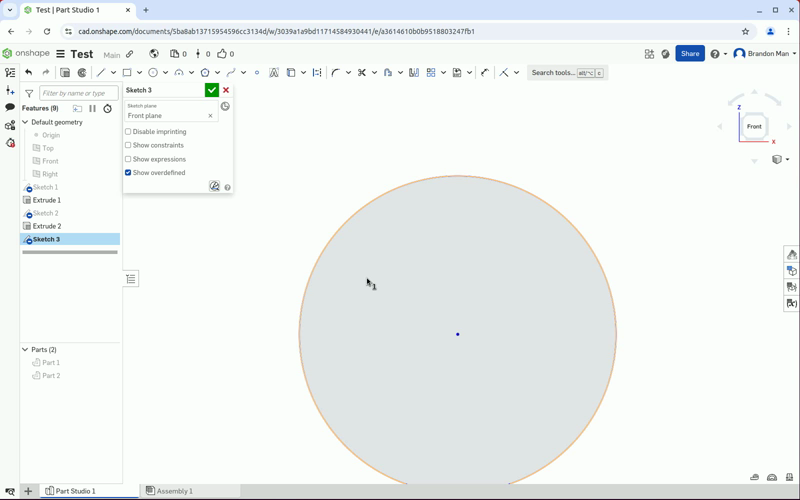
scroll(-6)
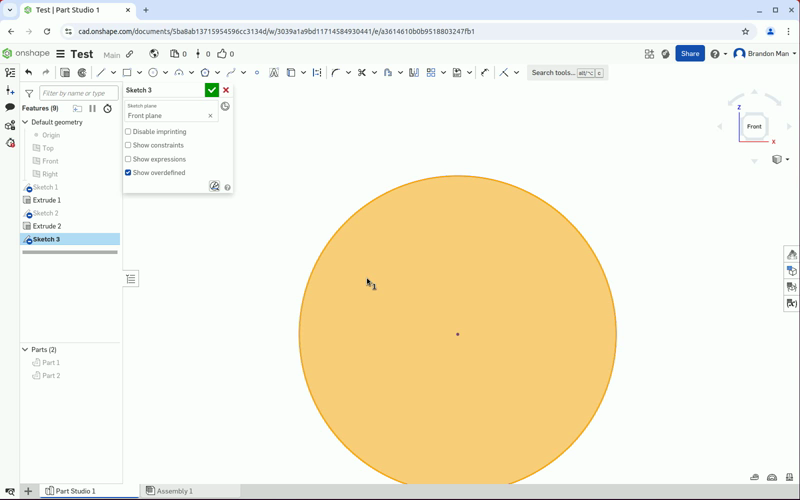
scroll(-6)
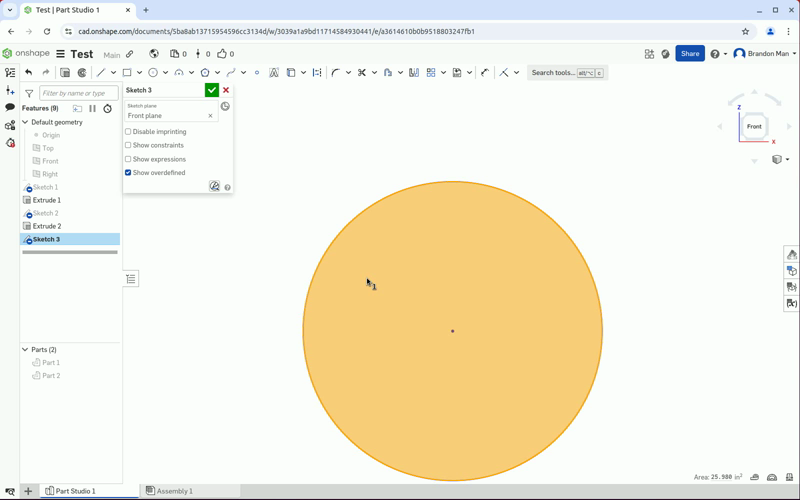
scroll(-6)
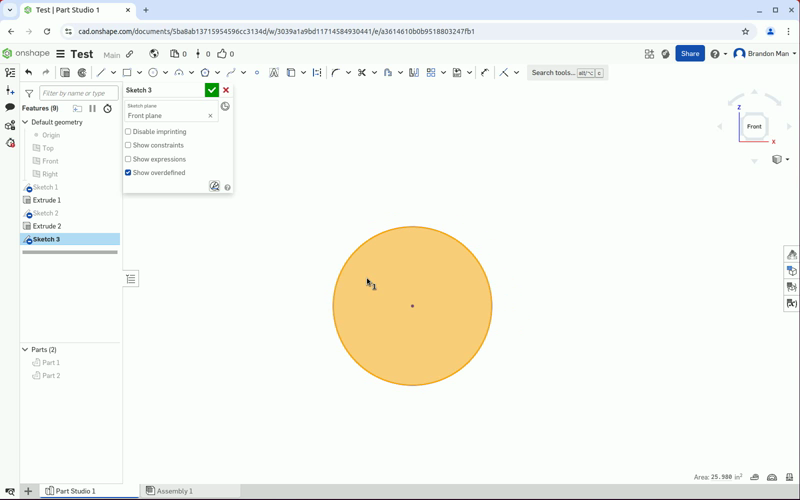
scroll(-6)
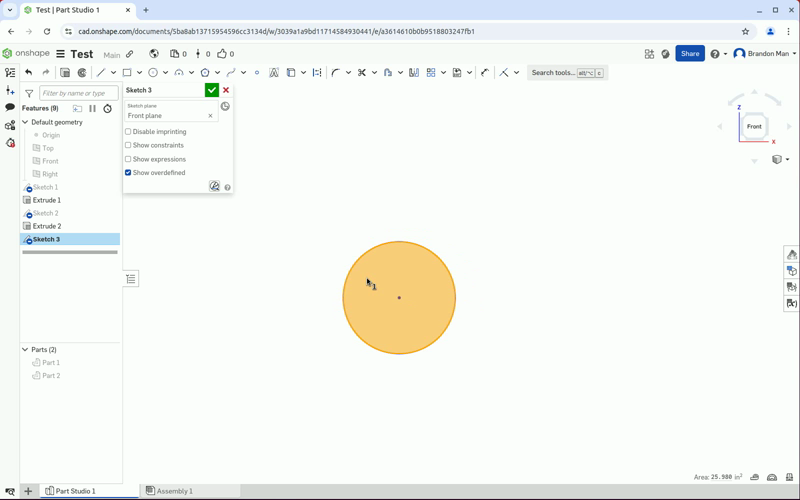
scroll(-6)
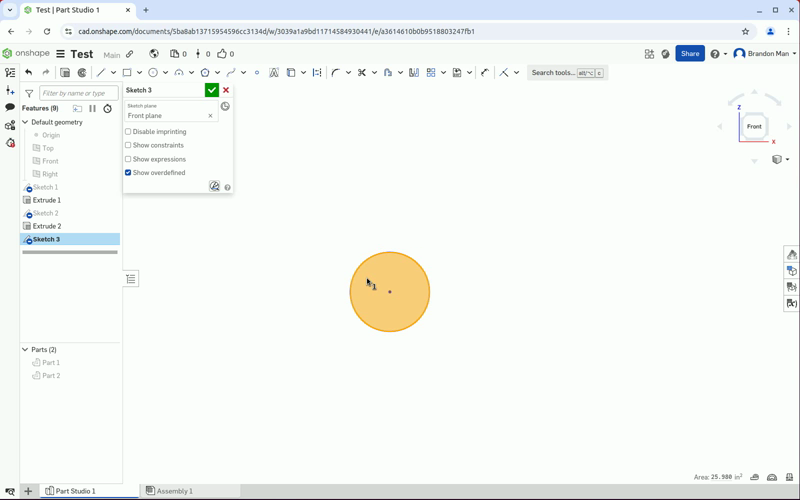
scroll(-6)
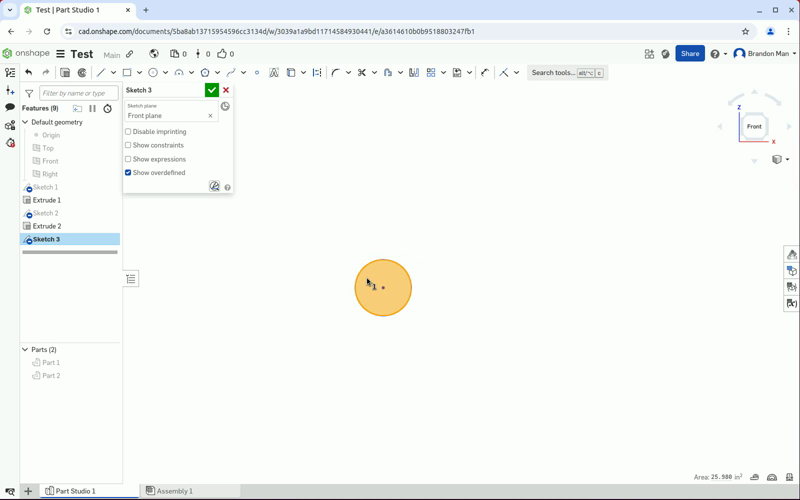
scroll(-6)
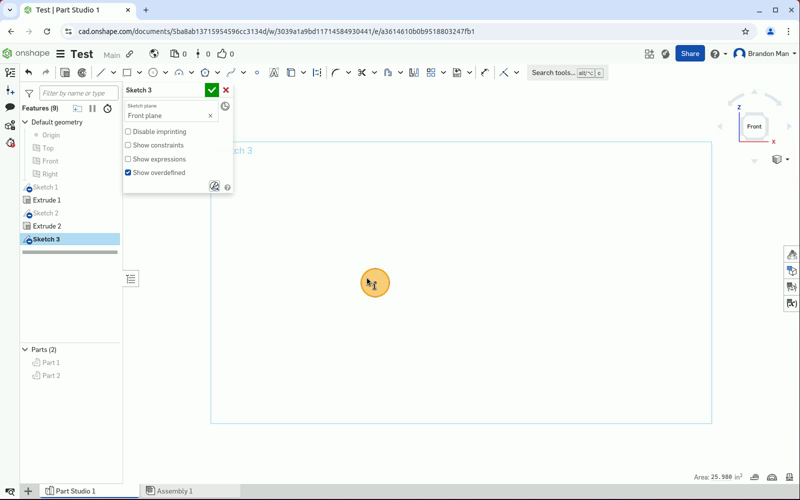
mouse_move(73, 352)
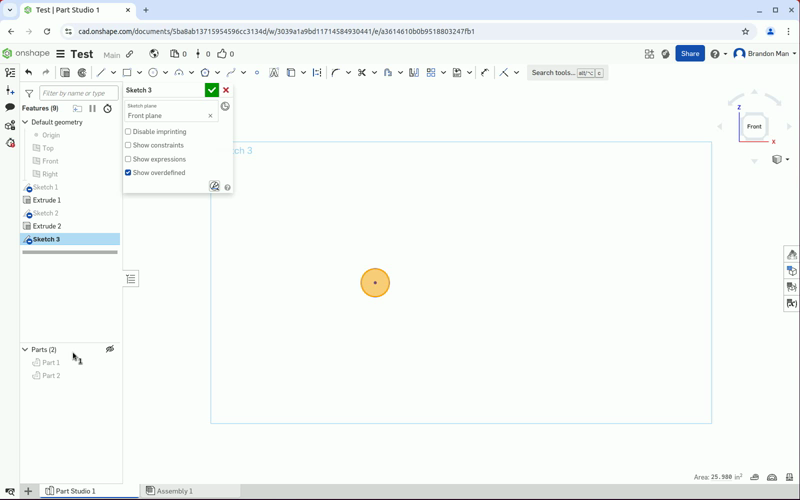
key(shift+y)
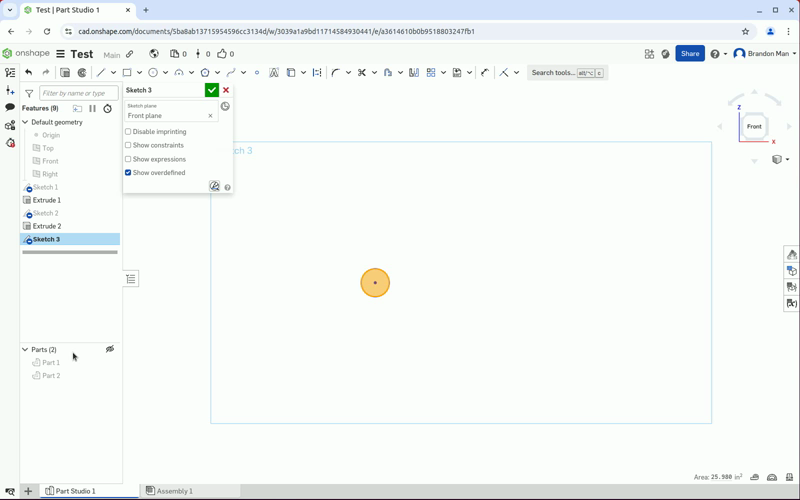
key(shift+e)
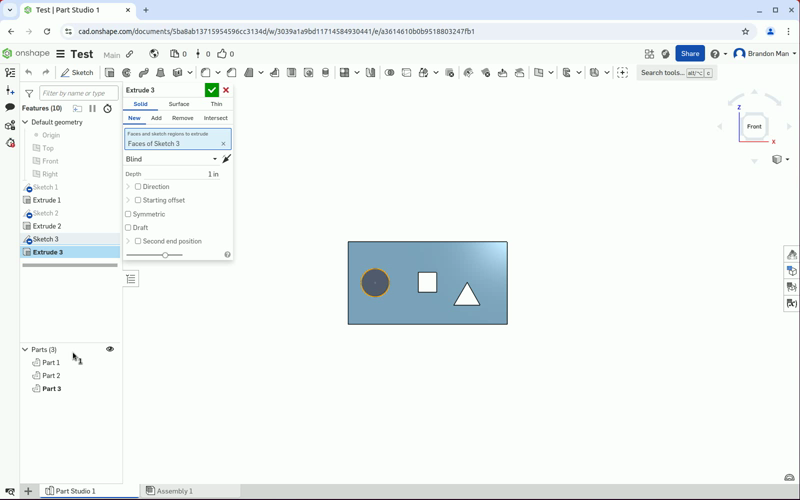
mouse_move(143, 106)
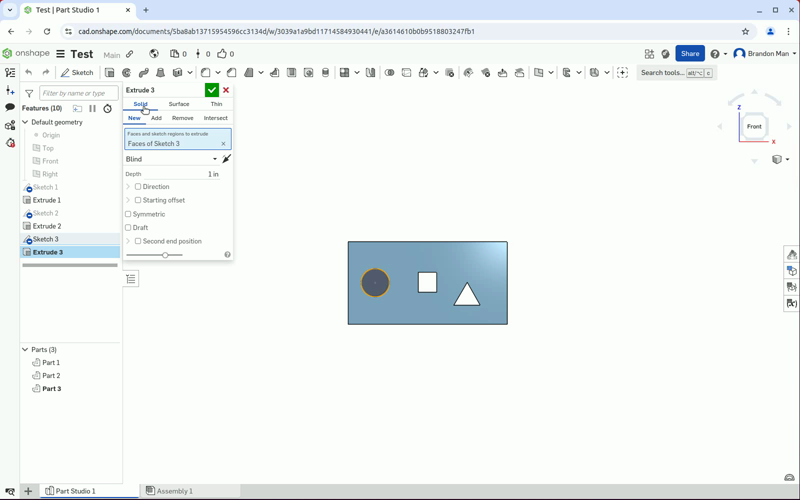
click(143, 106)
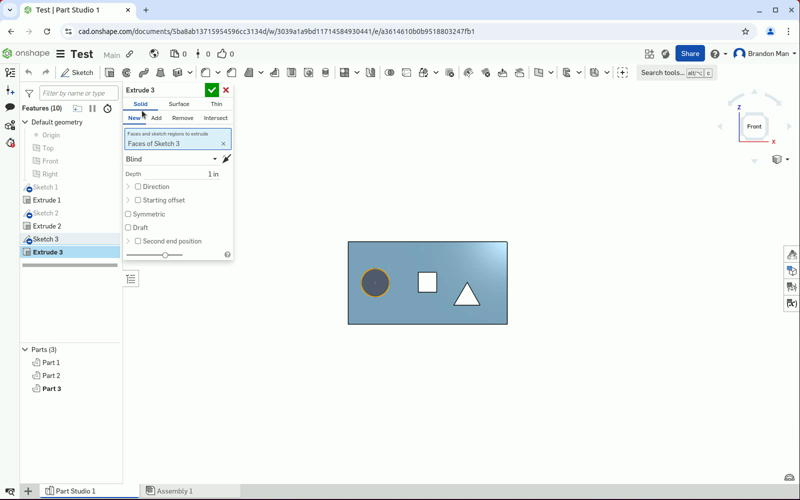
mouse_move(137, 120)
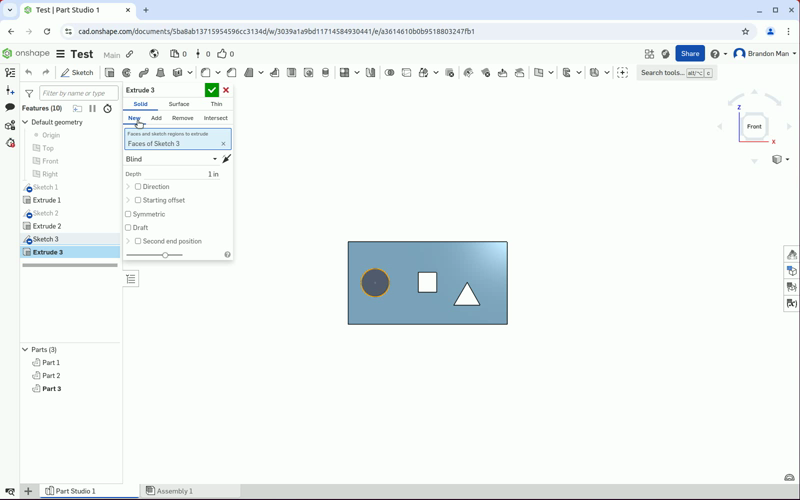
click(137, 120)
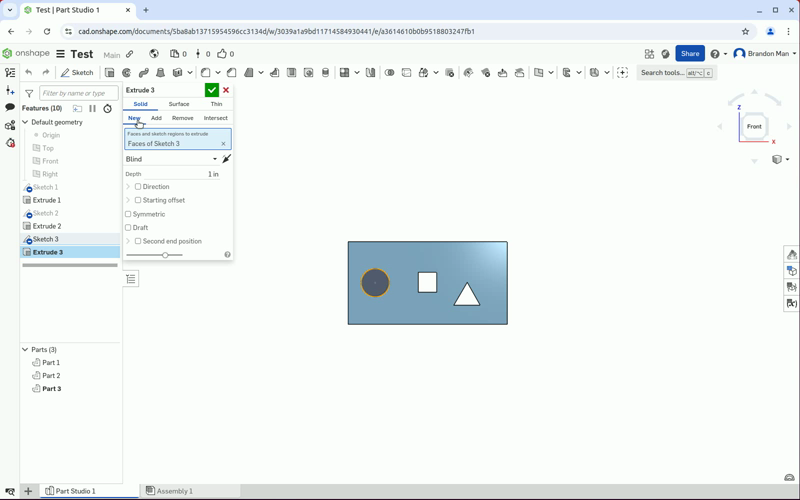
key(tab, 4)
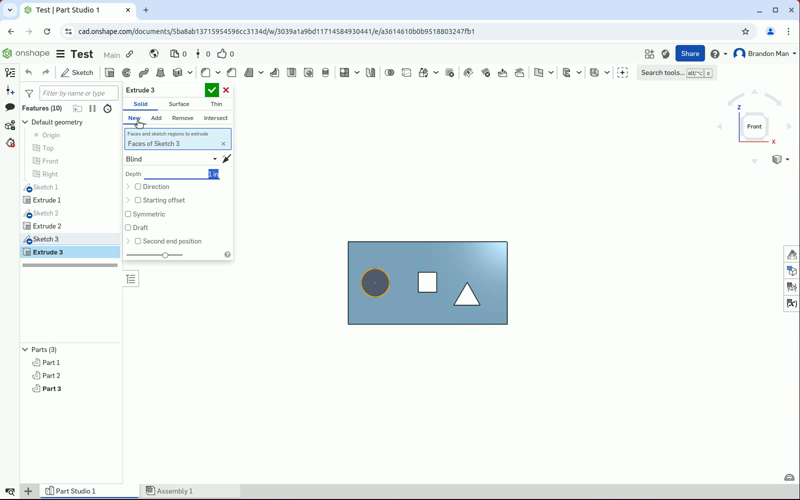
text(6.74)
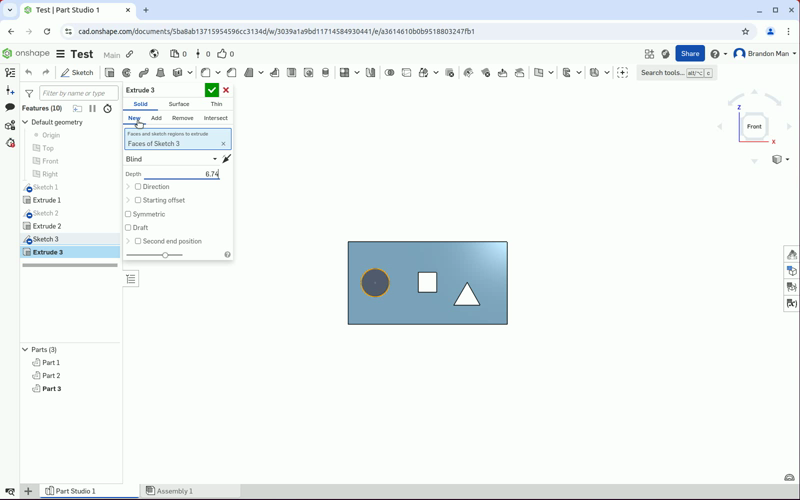
key(enter)
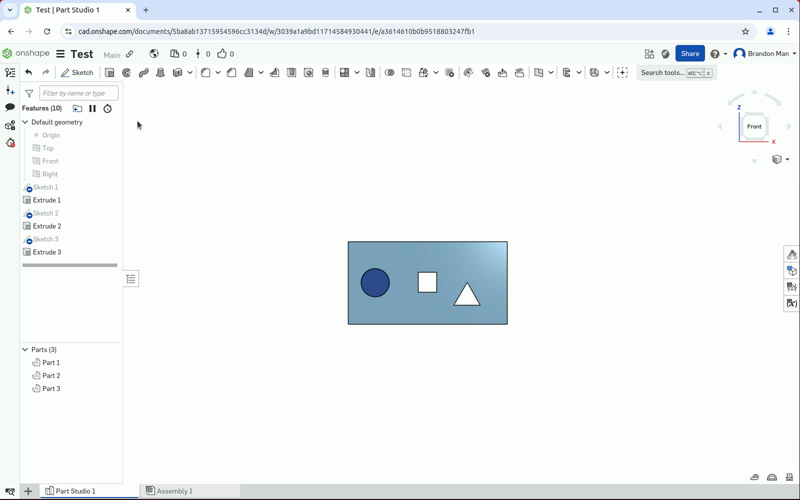
key(shift+h)
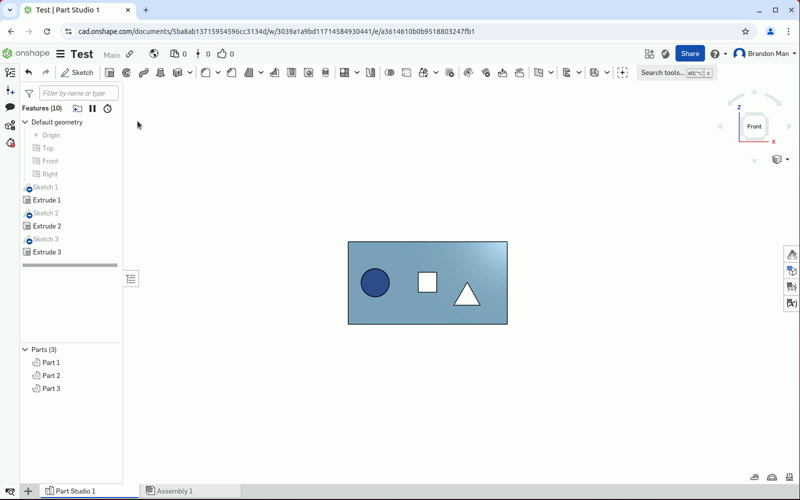
key(shift+h)
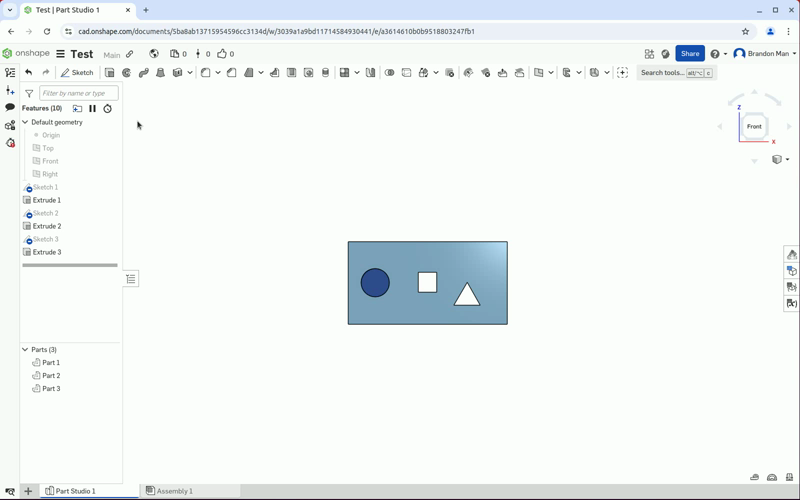
mouse_move(73, 189)
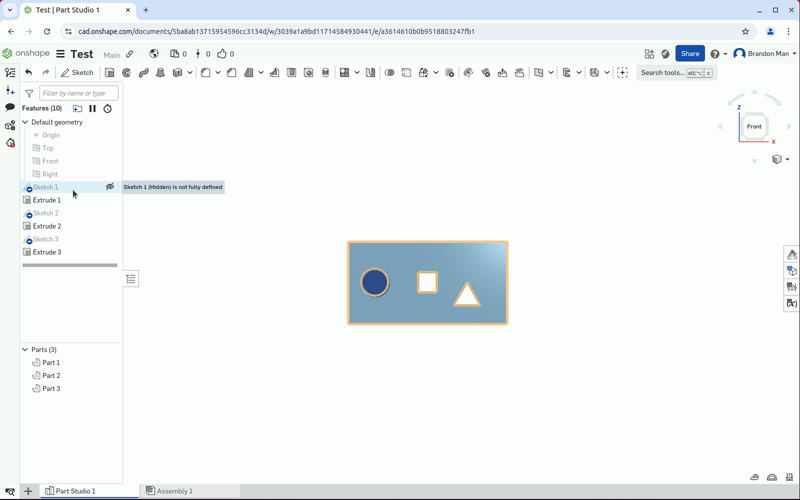
click(73, 189)
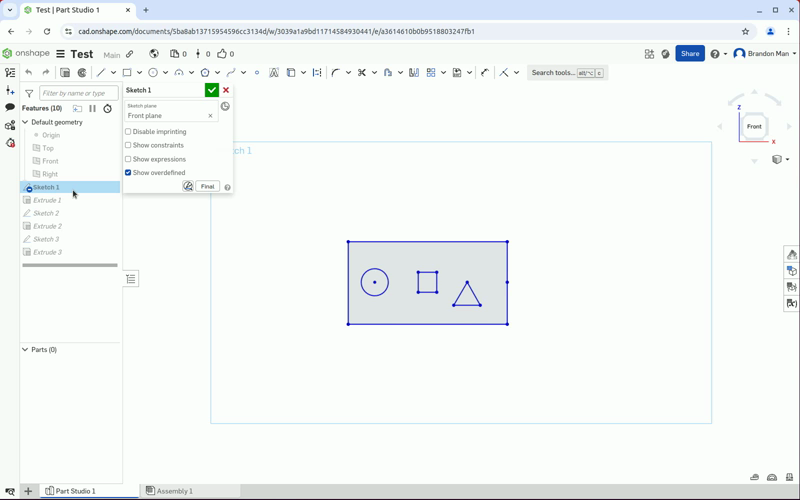
mouse_move(229, 92)
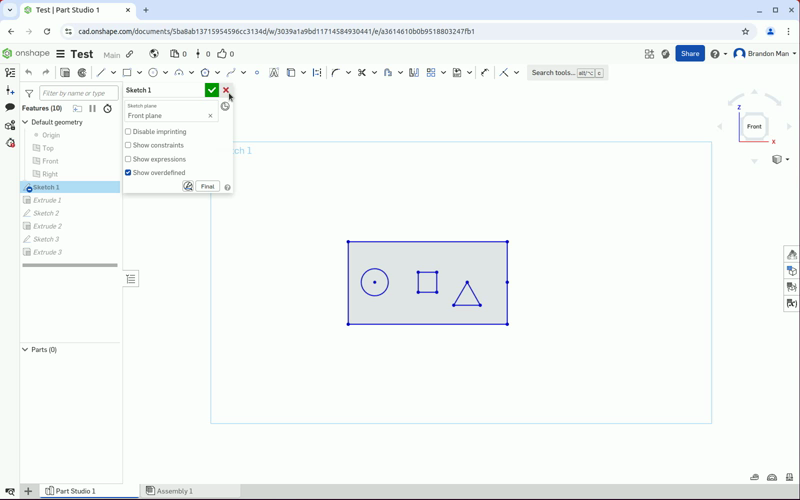
click(229, 92)
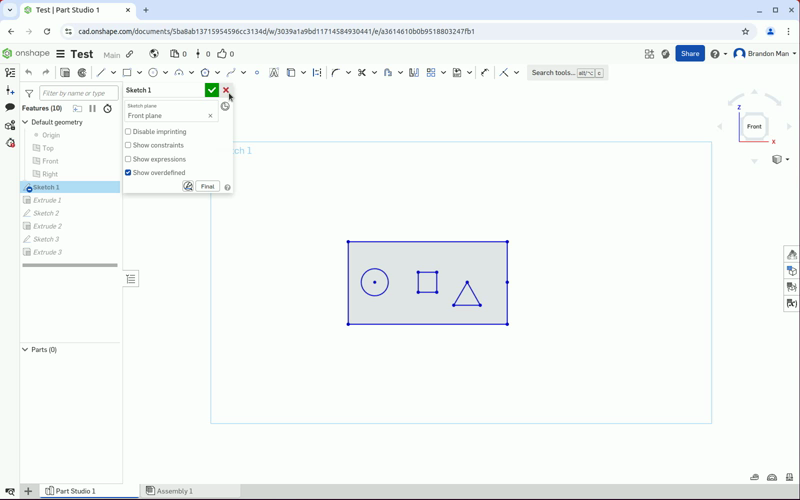
key(shift+s)
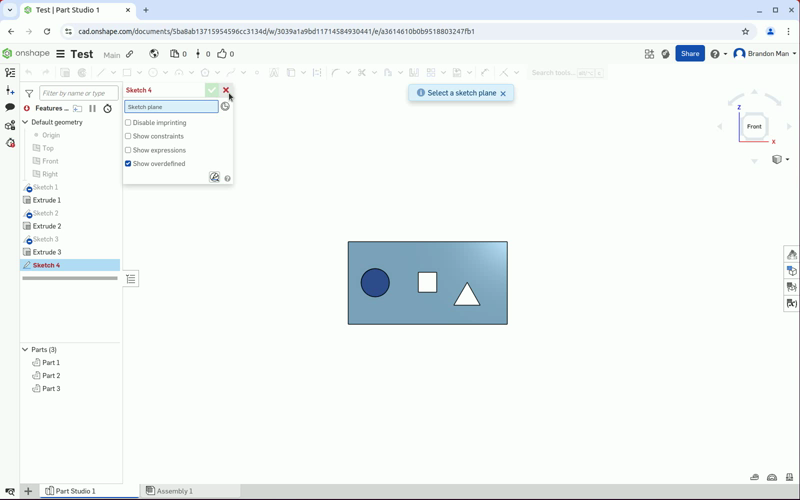
mouse_move(73, 163)
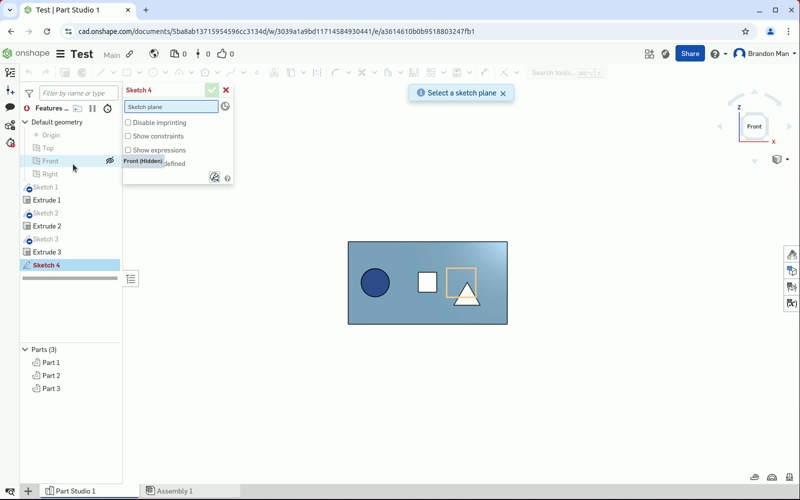
click(73, 163)
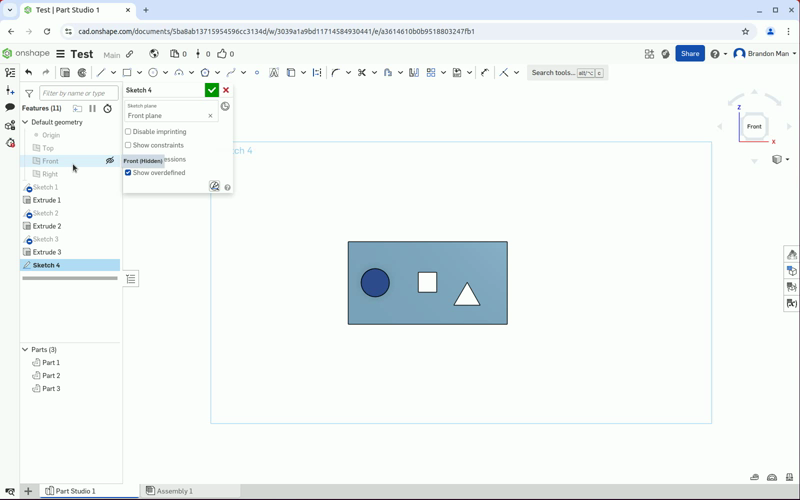
mouse_move(73, 352)
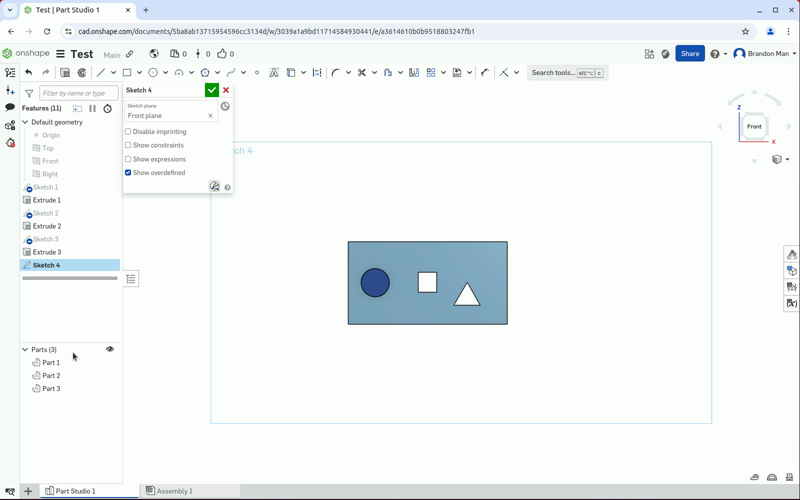
key(y)
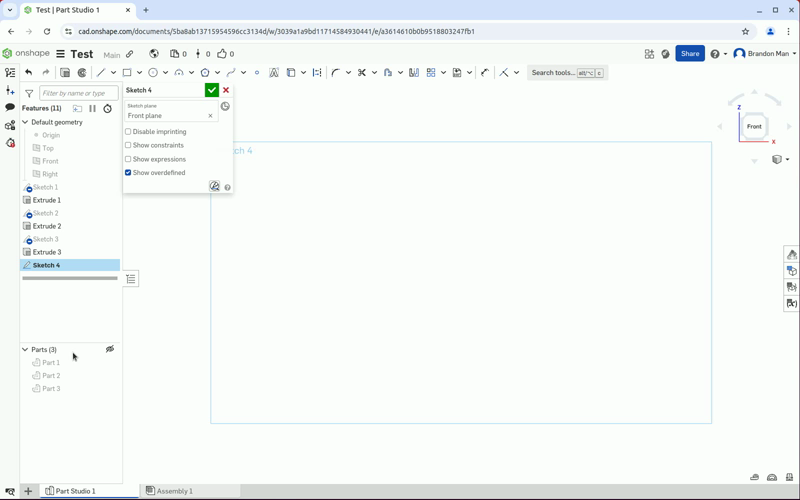
key(l)
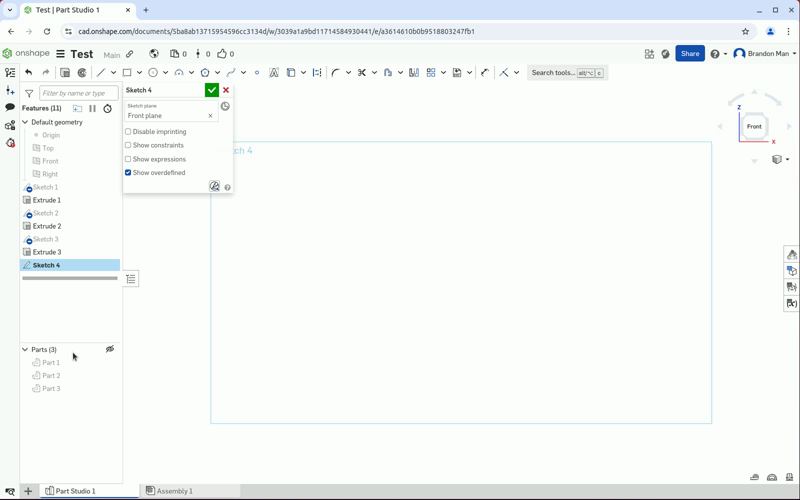
key_down(shift)
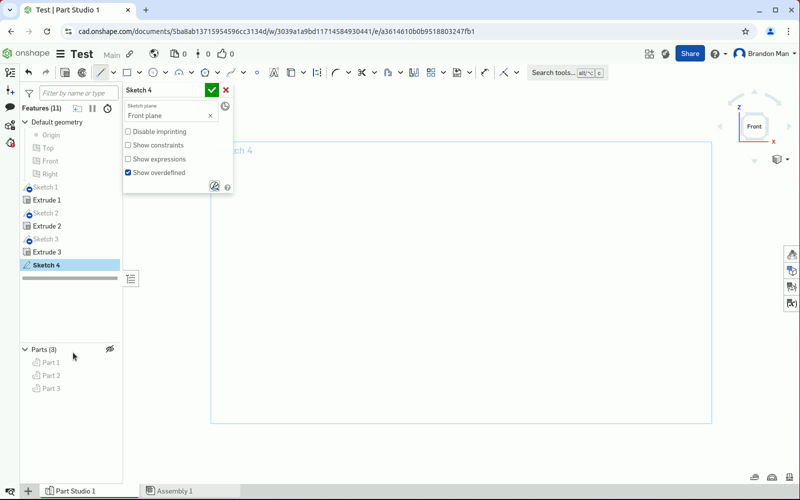
mouse_move(417, 292)
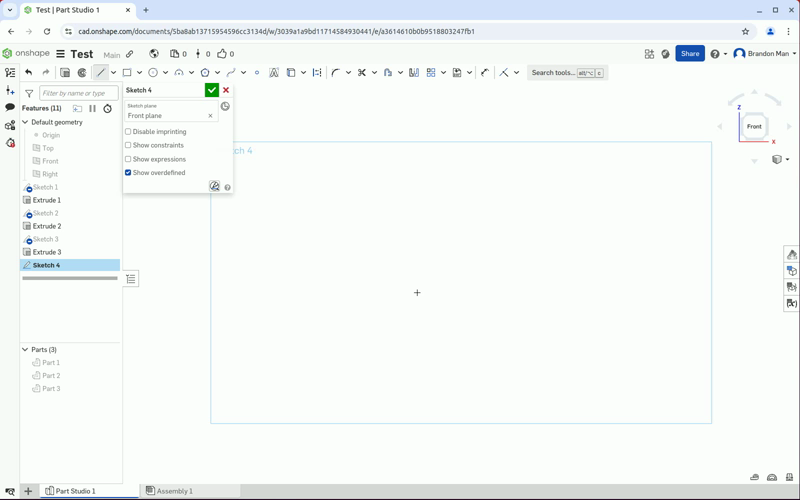
click(417, 292)
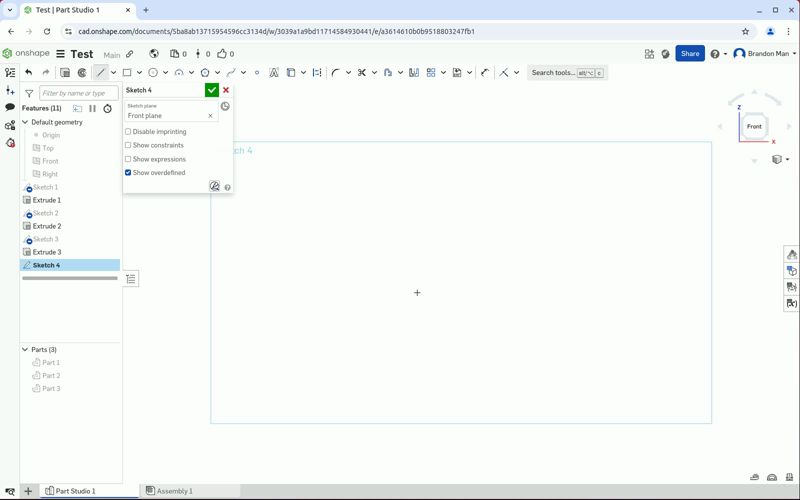
key_up(shift)
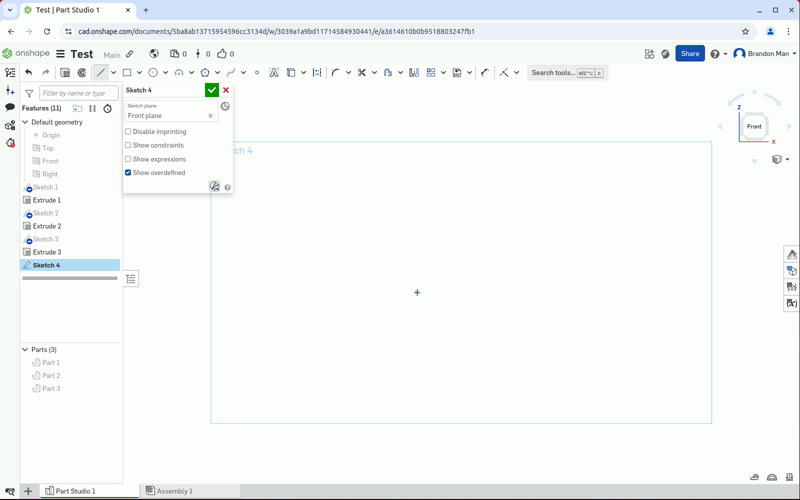
key_down(shift)
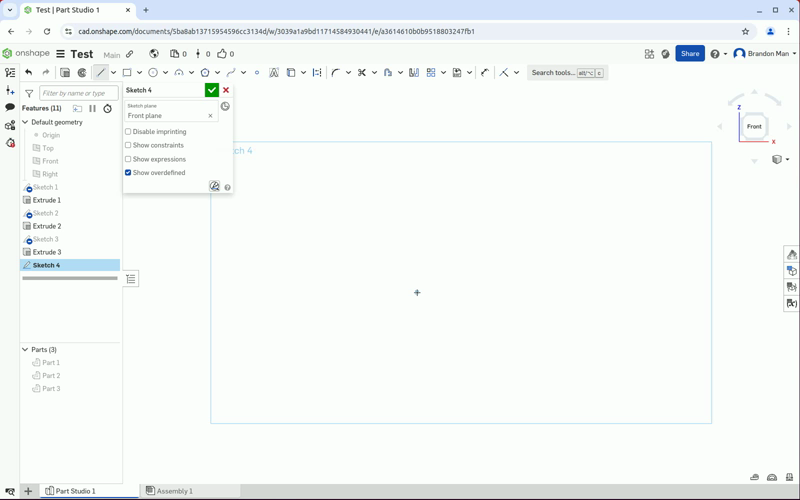
mouse_move(447, 292)
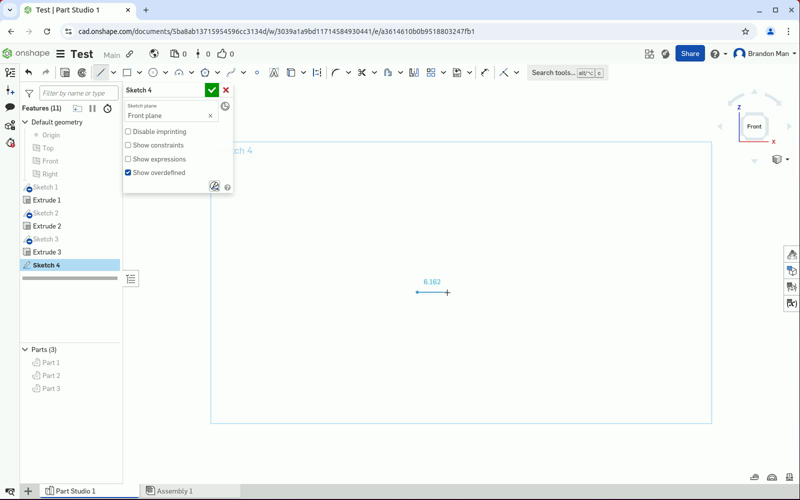
mouse_move(438, 292)
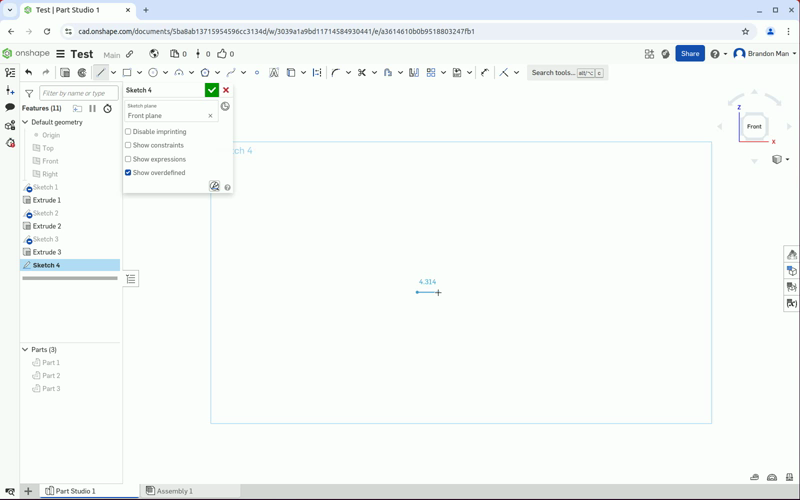
click(438, 292)
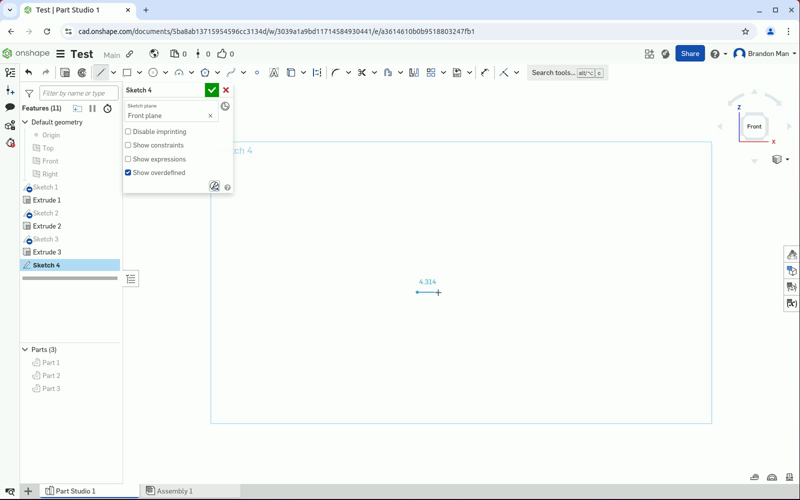
key_up(shift)
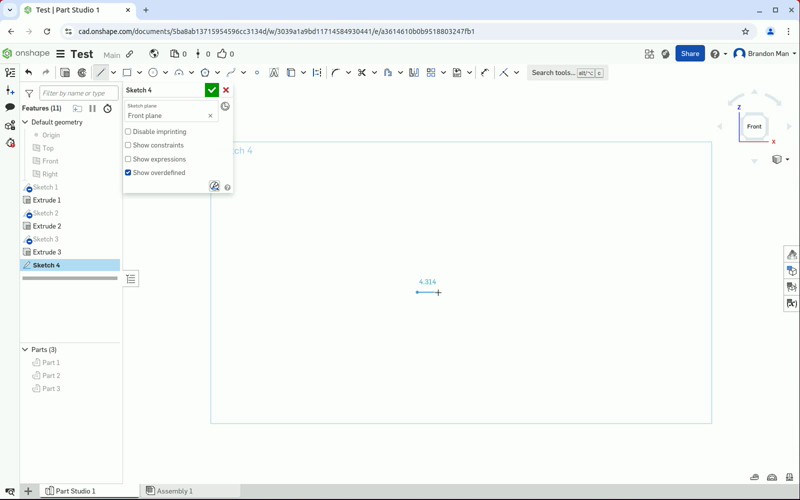
key_down(shift)
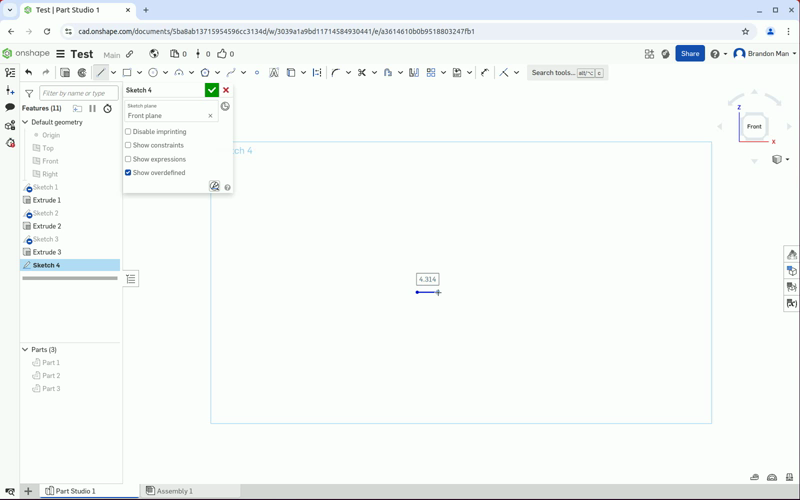
mouse_move(468, 292)
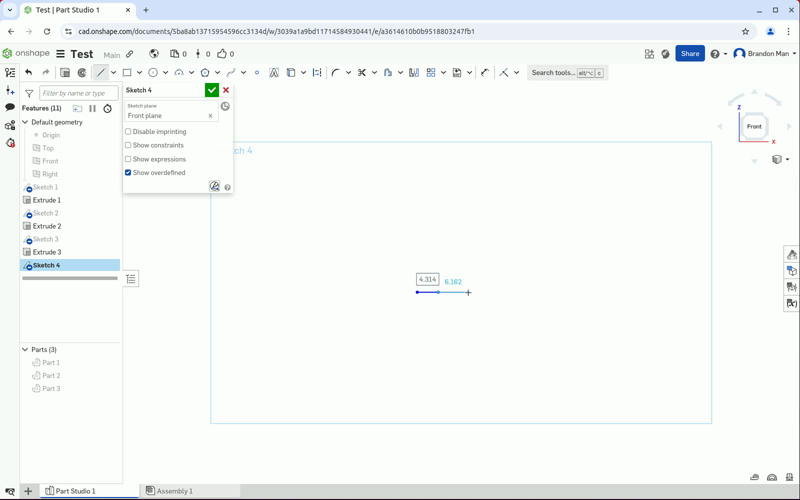
mouse_move(438, 271)
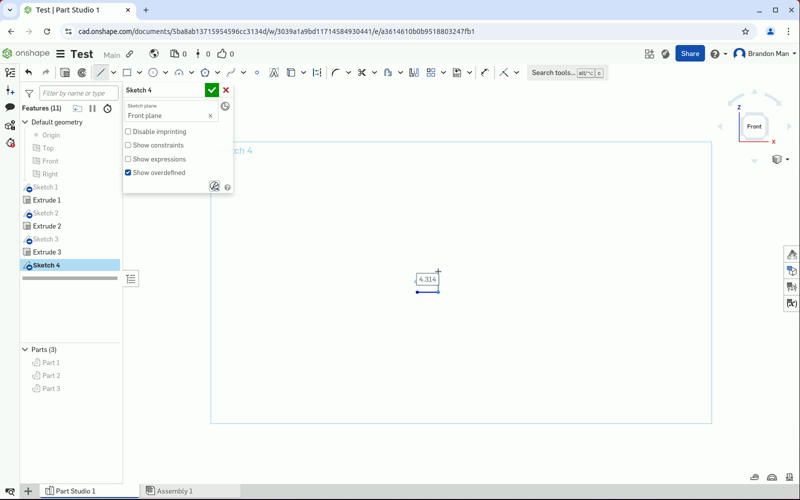
click(438, 271)
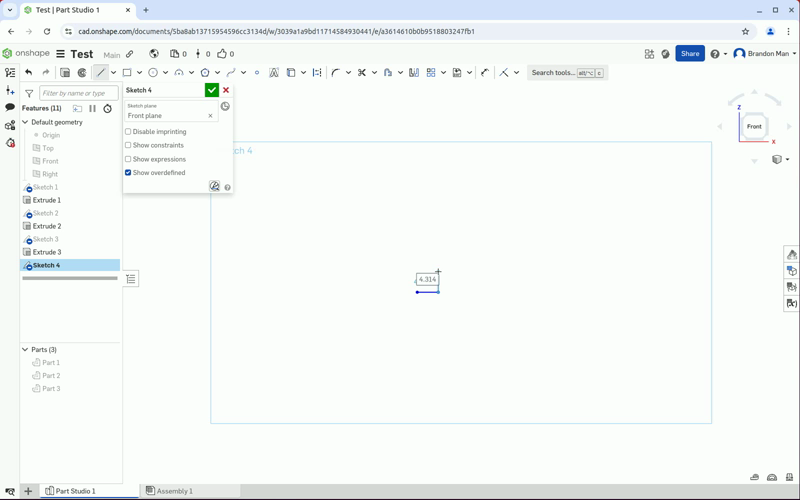
key_up(shift)
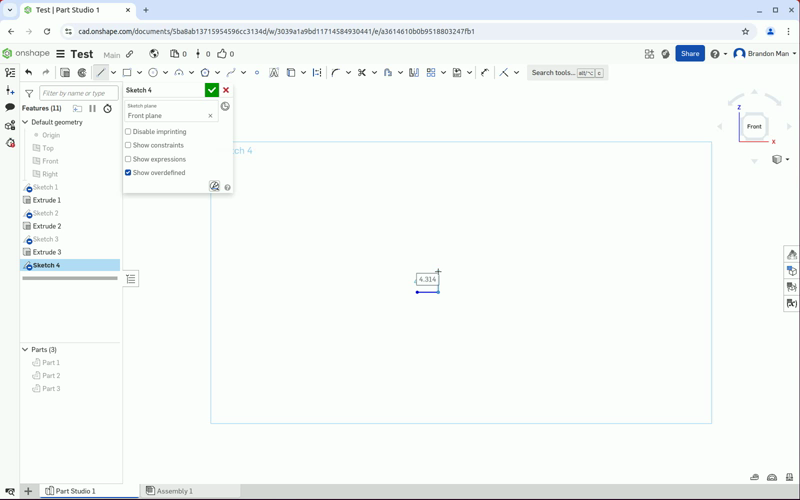
key_down(shift)
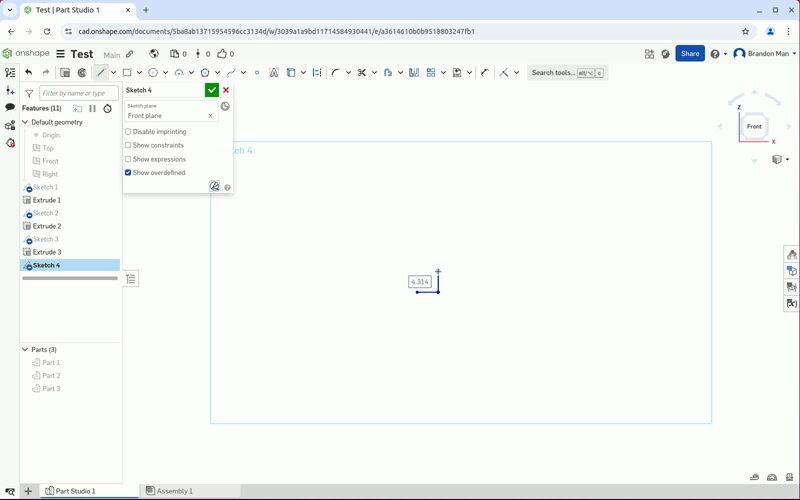
mouse_move(468, 271)
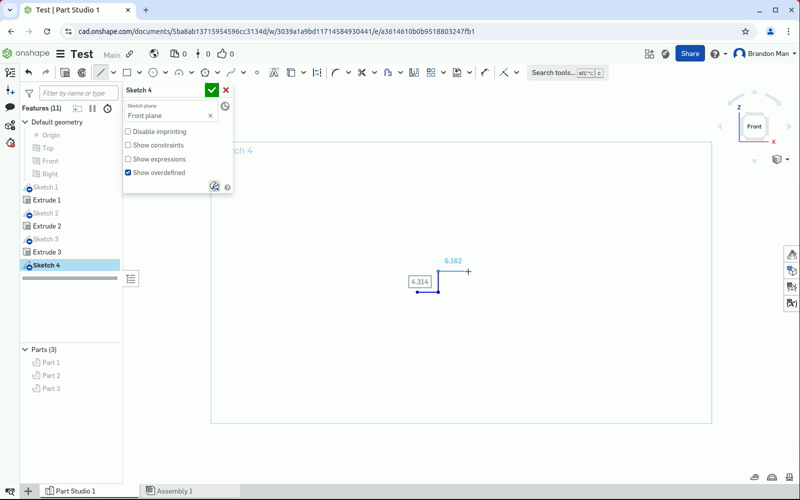
mouse_move(417, 271)
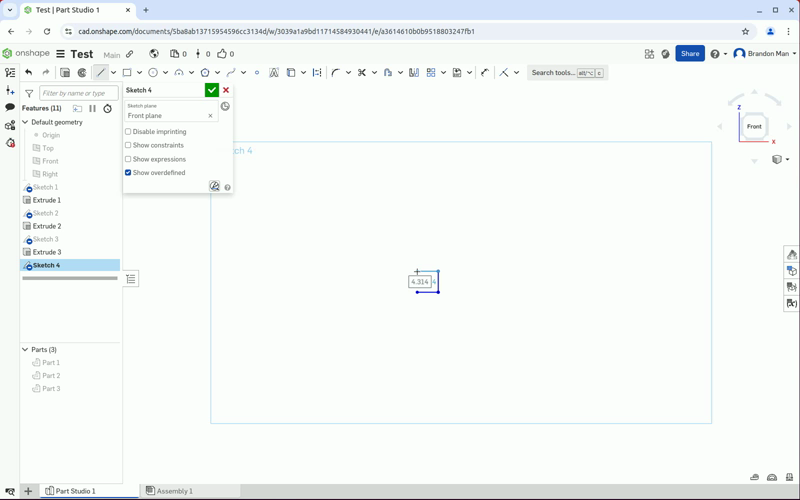
click(417, 271)
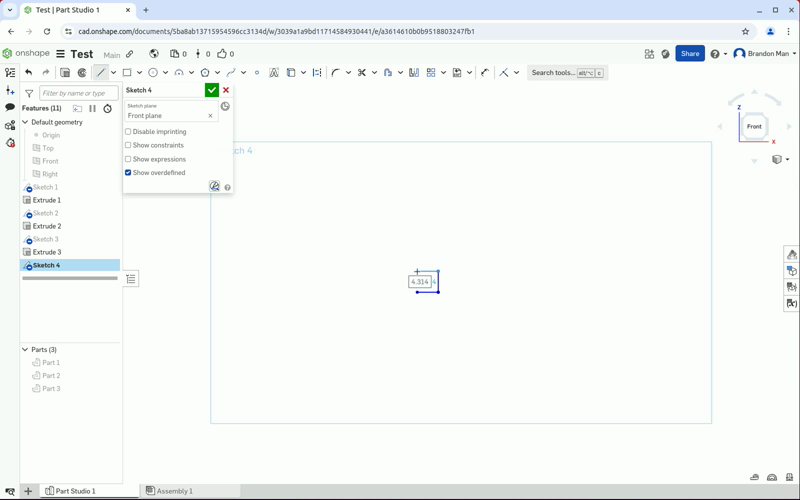
key_up(shift)
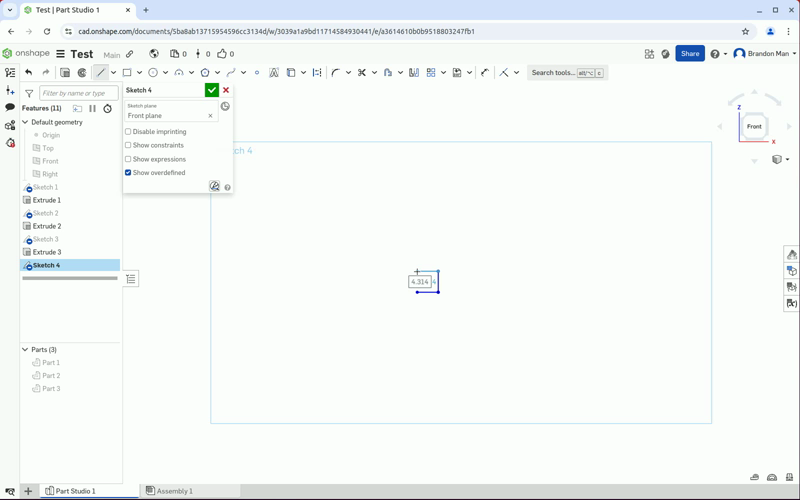
mouse_move(447, 271)
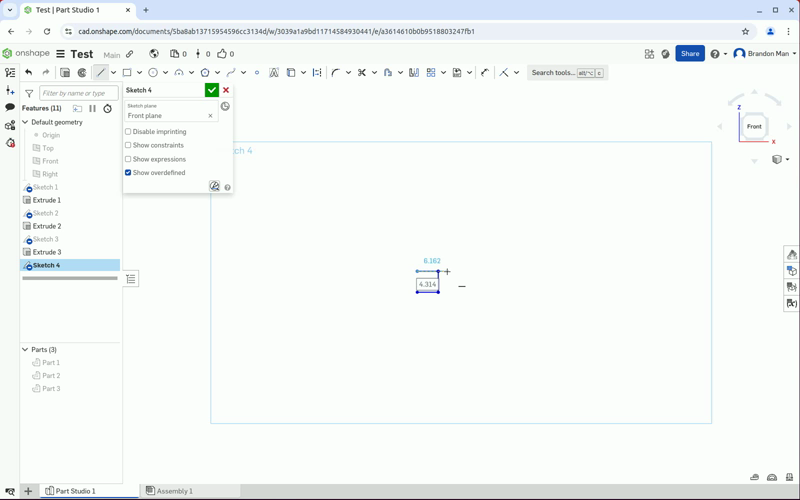
key_down(shift)
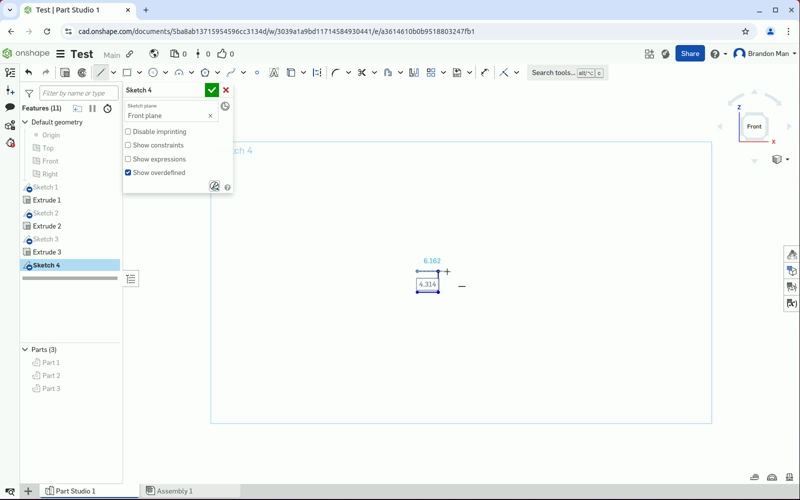
mouse_move(417, 292)
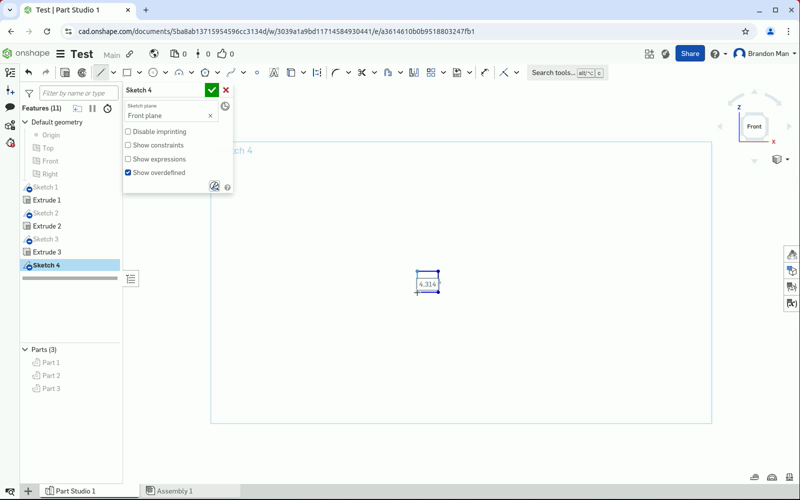
key_up(shift)
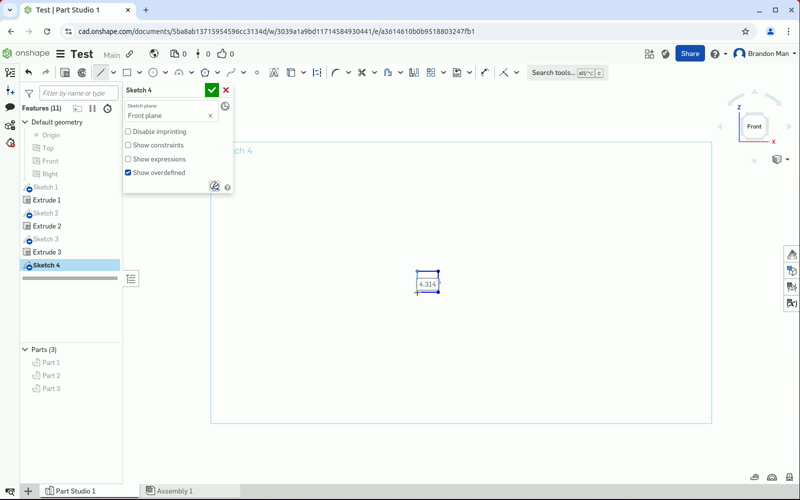
click(417, 292)
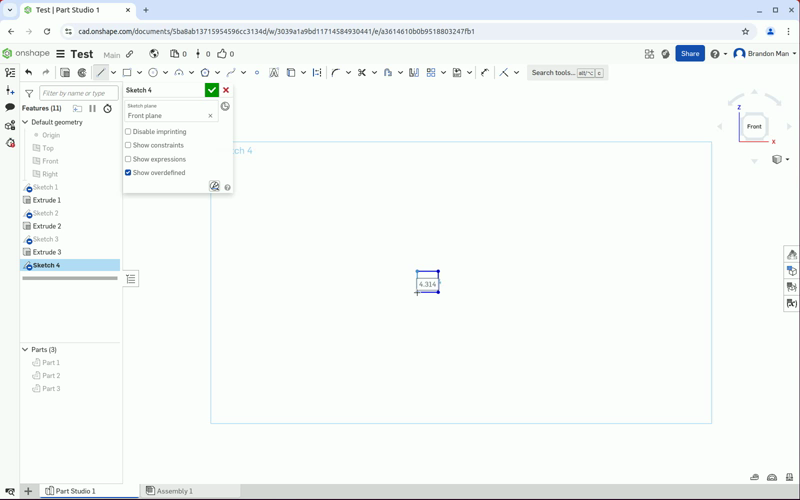
key(esc)
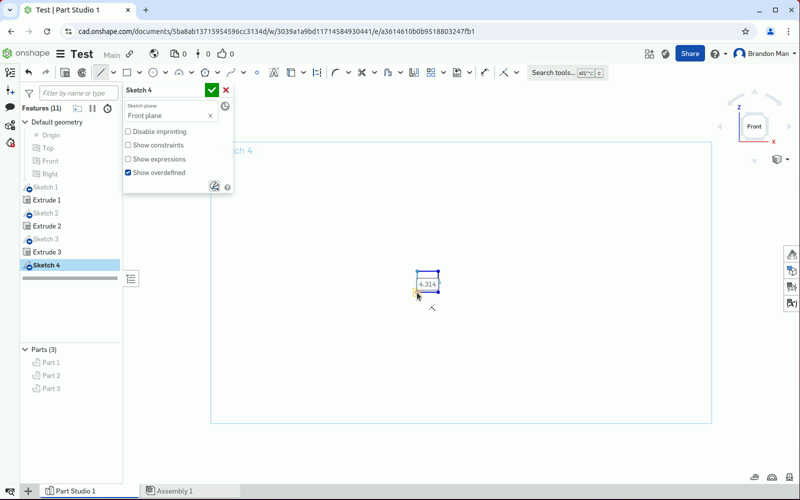
mouse_move(431, 286)
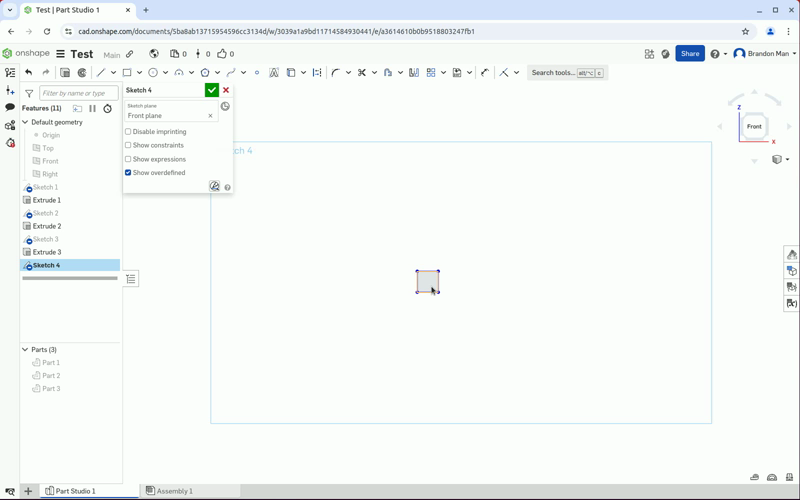
scroll(6)
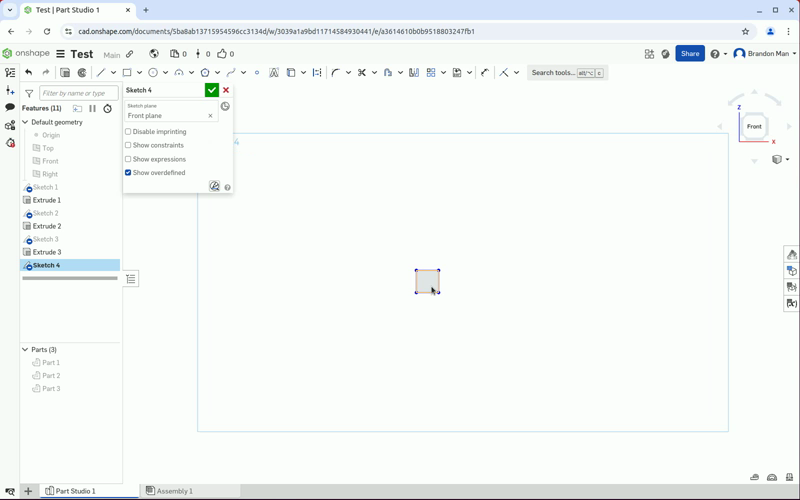
scroll(6)
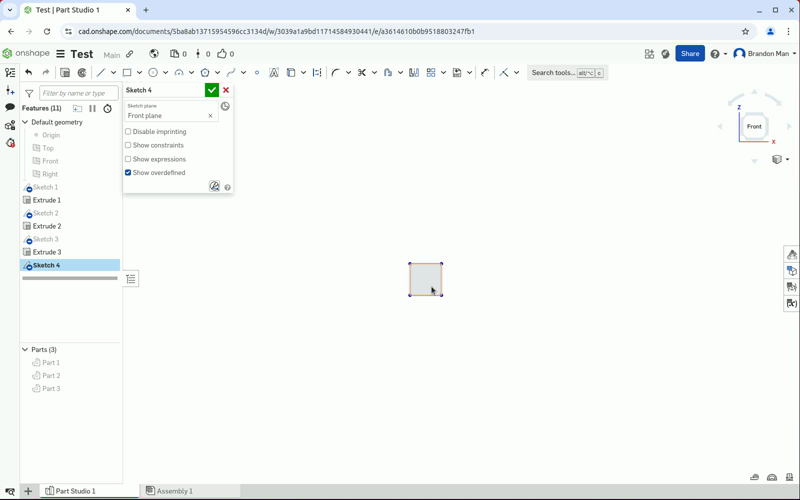
scroll(6)
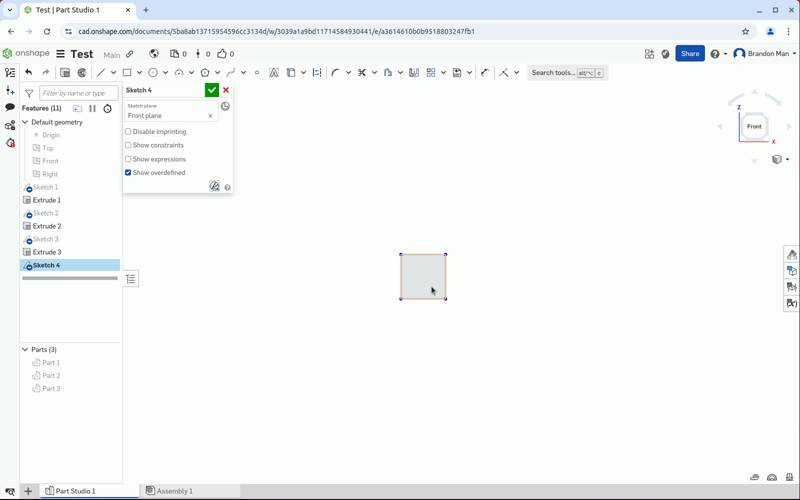
scroll(6)
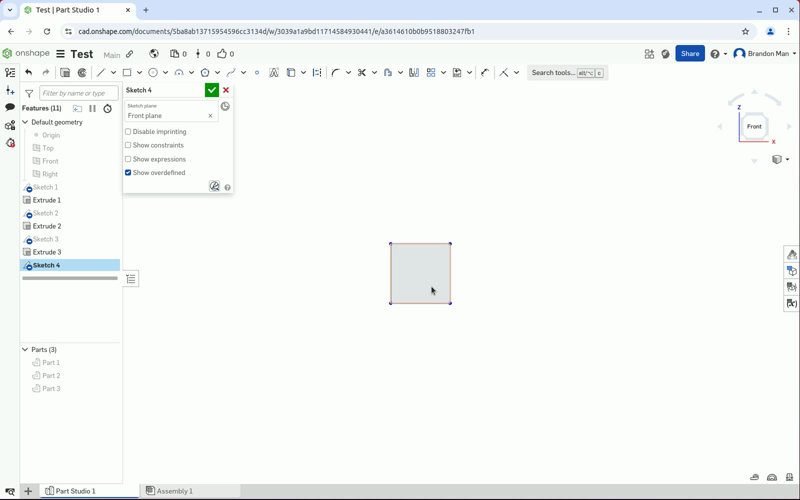
scroll(6)
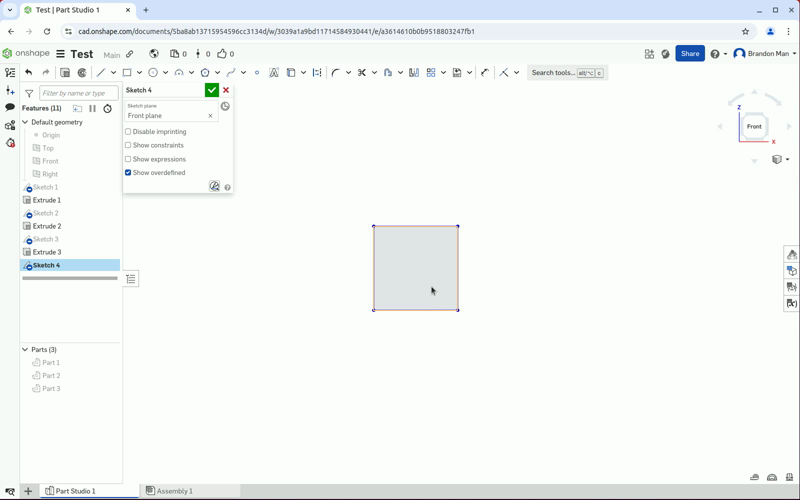
scroll(6)
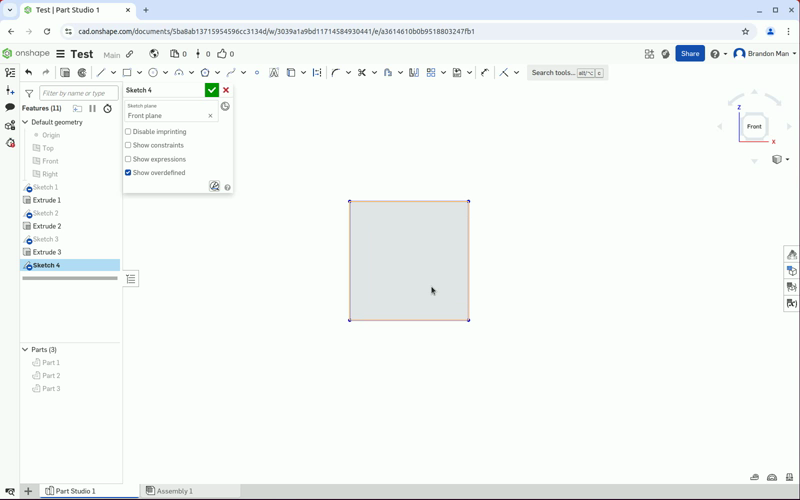
scroll(6)
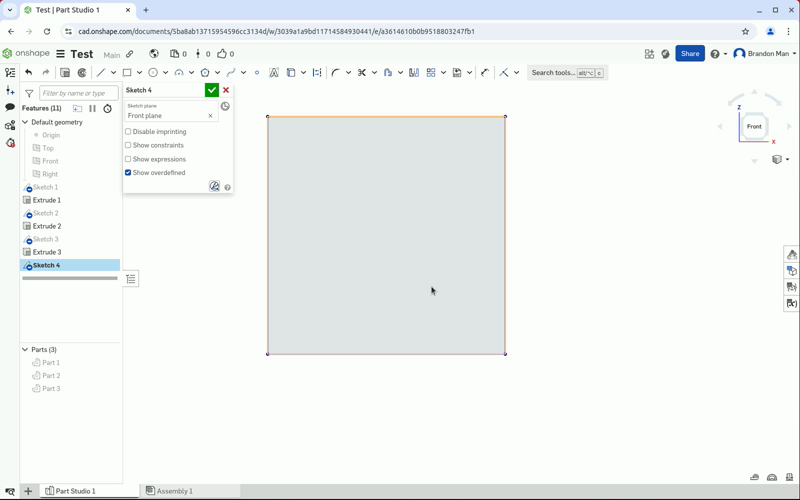
click(431, 286)
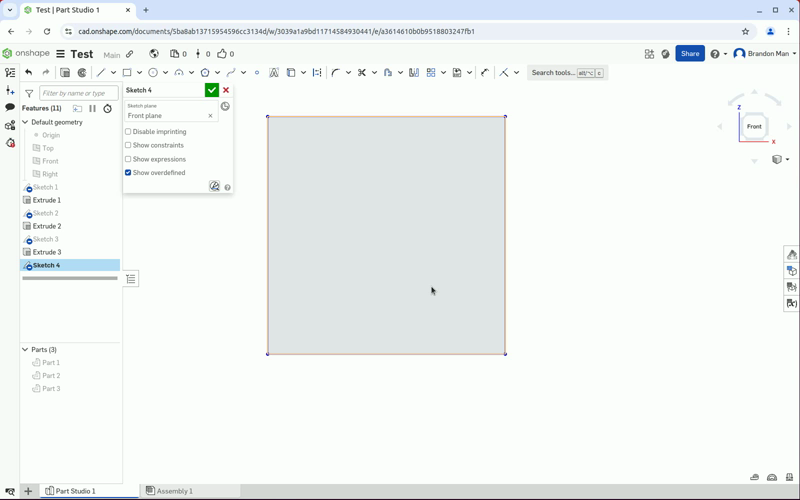
scroll(-6)
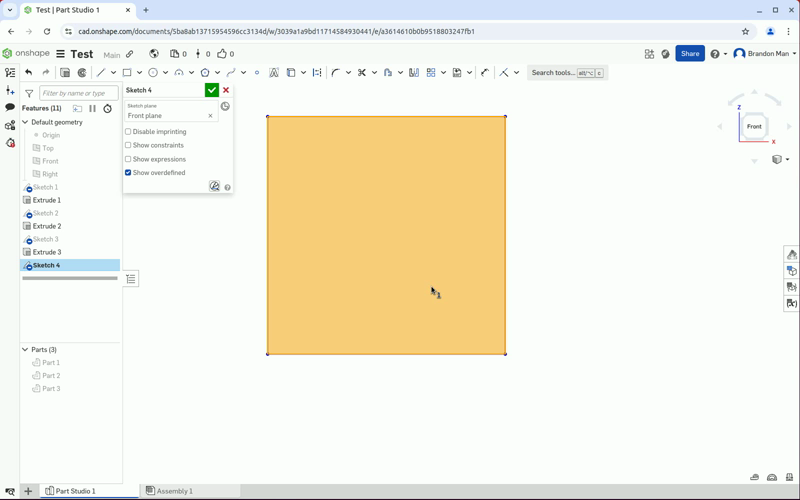
scroll(-6)
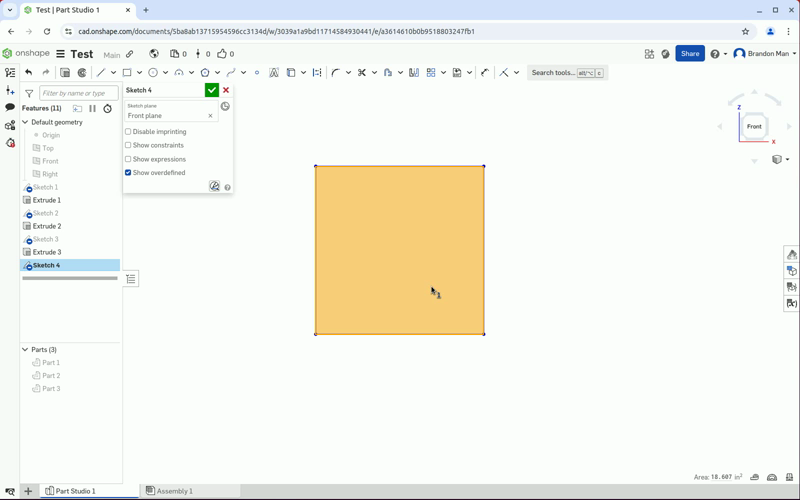
scroll(-6)
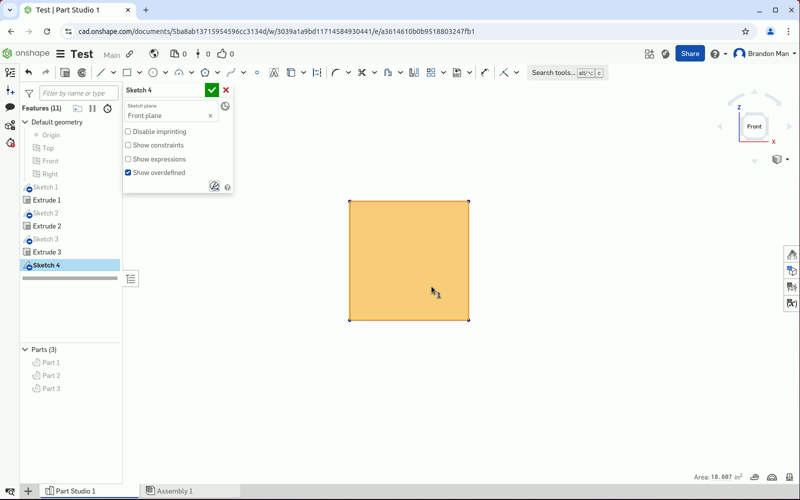
scroll(-6)
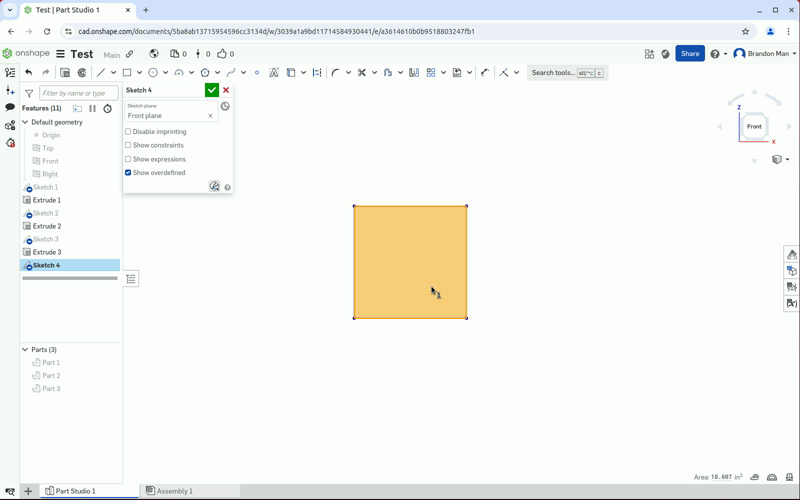
scroll(-6)
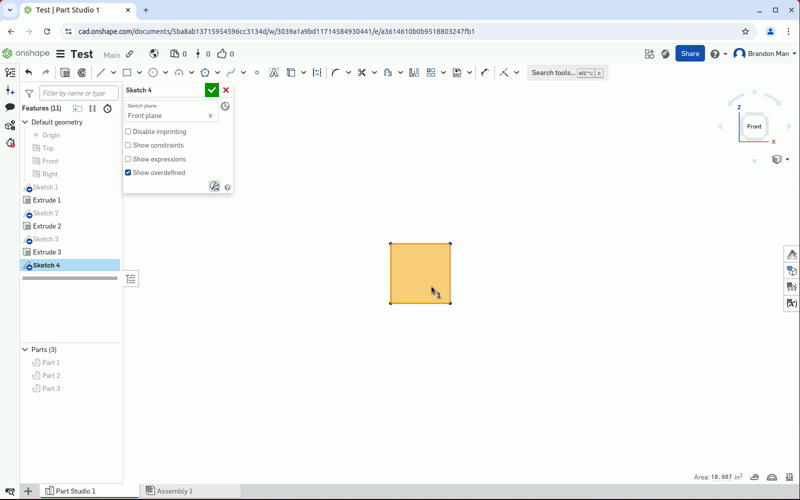
scroll(-6)
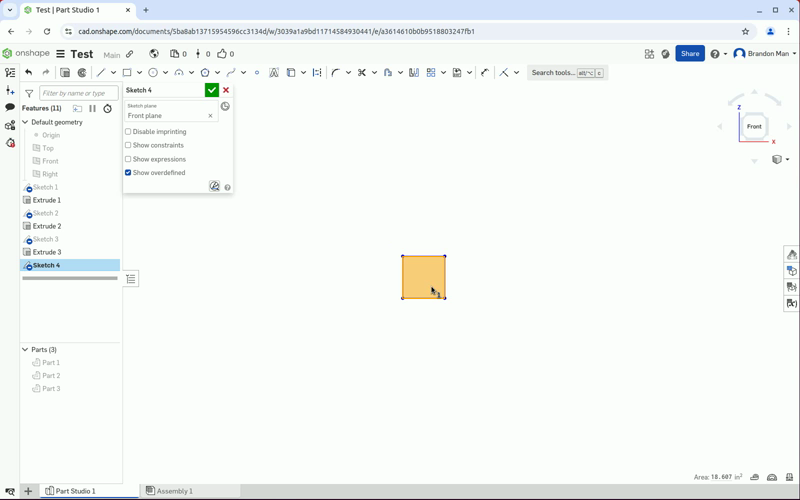
scroll(-6)
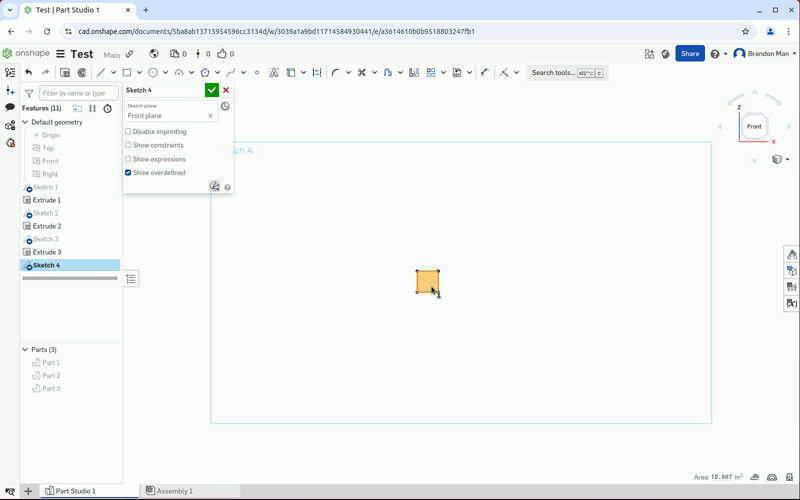
mouse_move(73, 352)
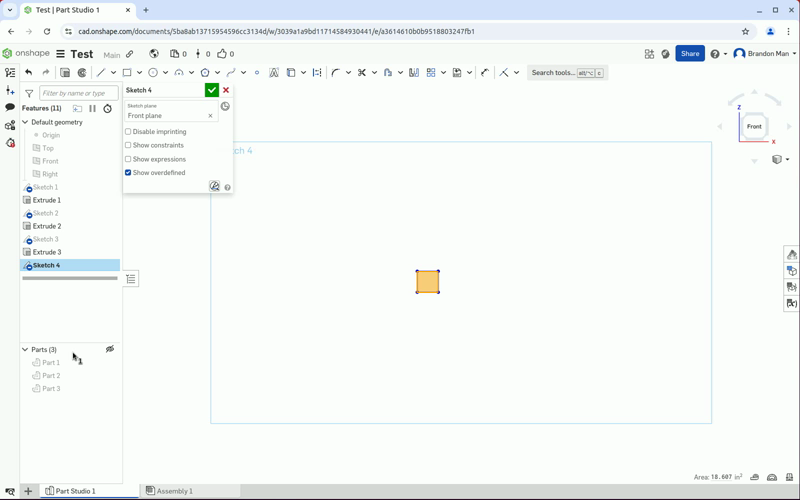
key(shift+y)
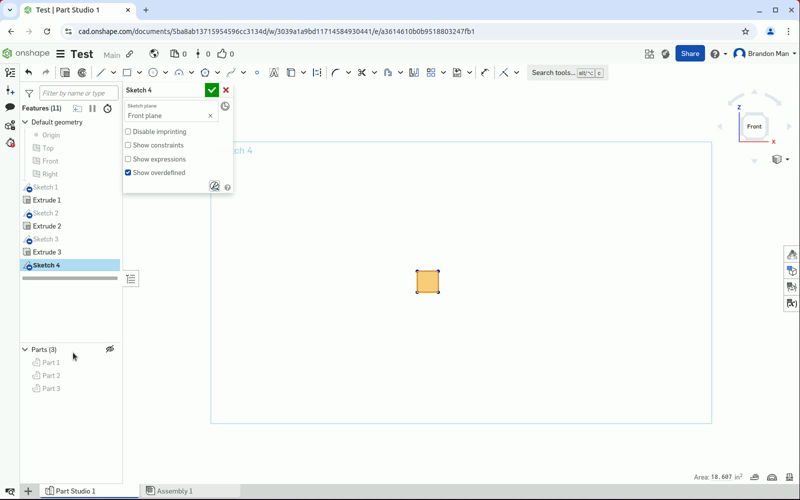
key(shift+e)
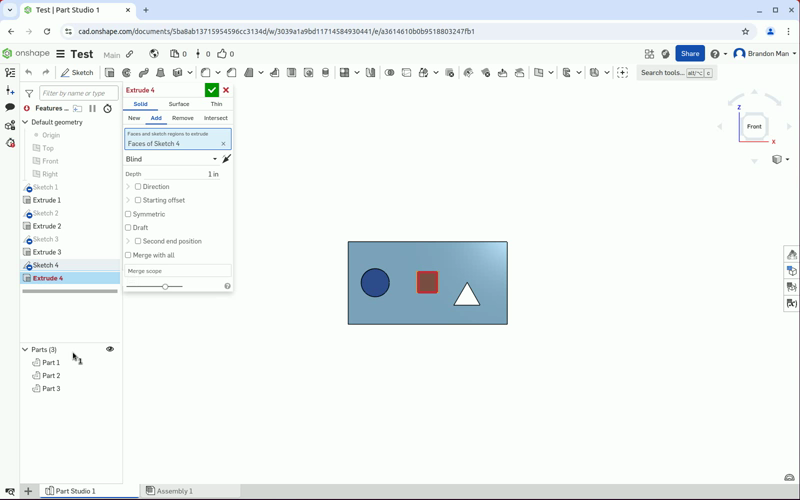
mouse_move(143, 106)
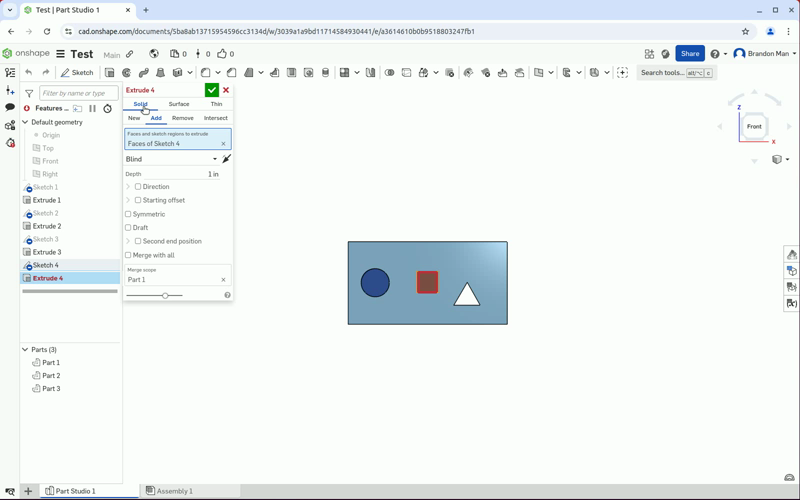
click(143, 106)
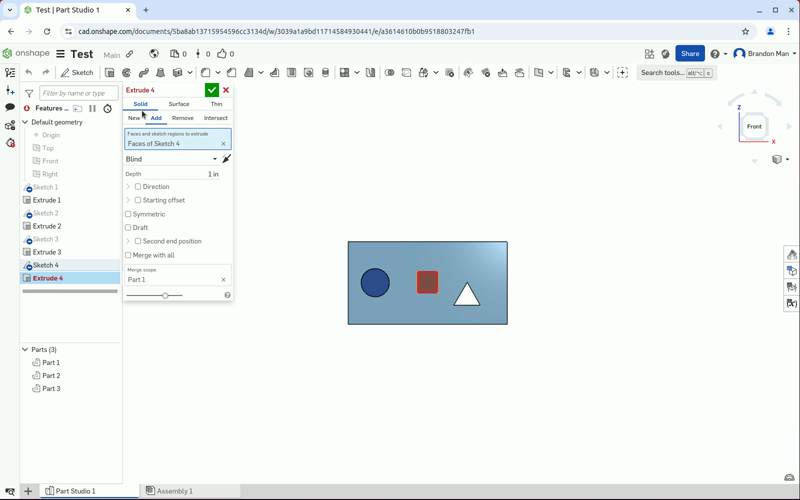
mouse_move(137, 120)
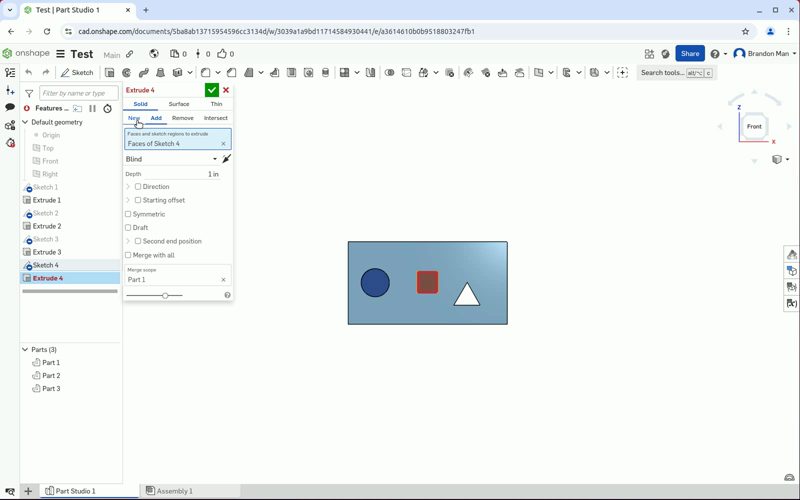
click(137, 120)
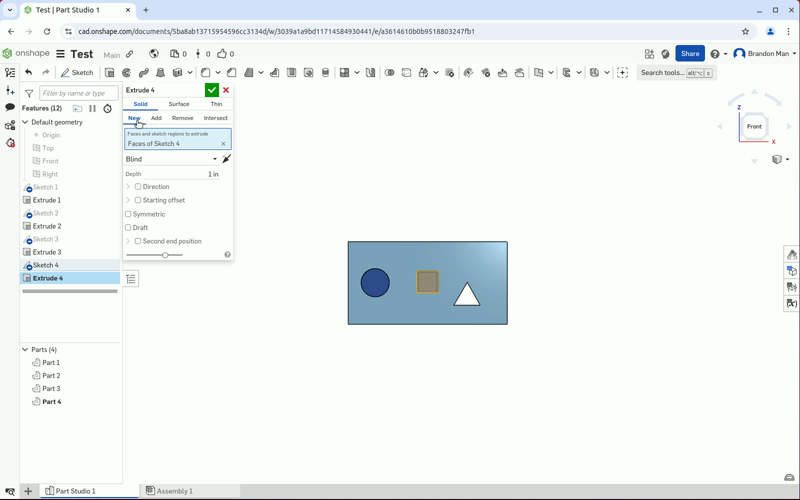
key(tab, 4)
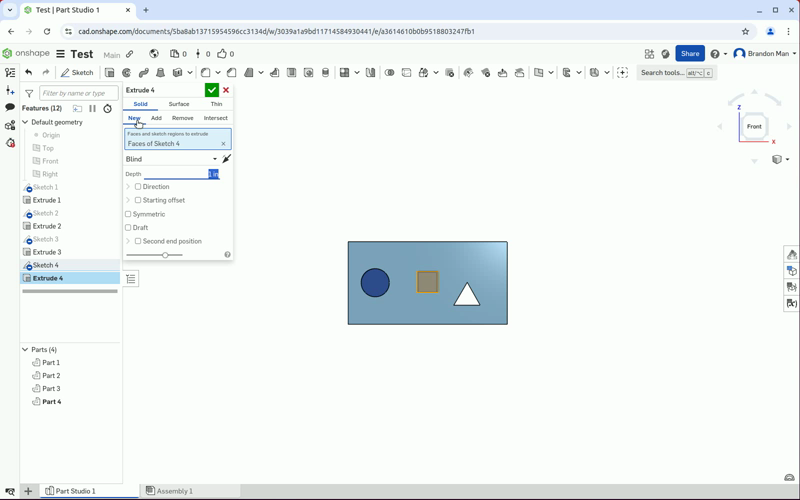
text(6.74)
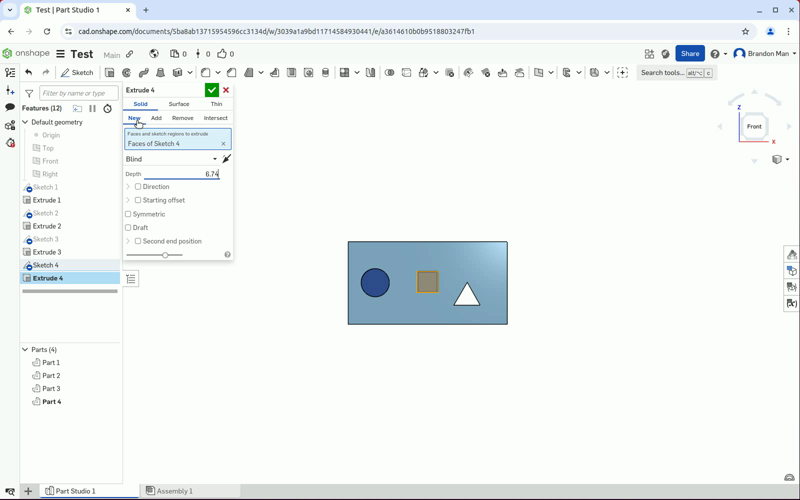
key(enter)
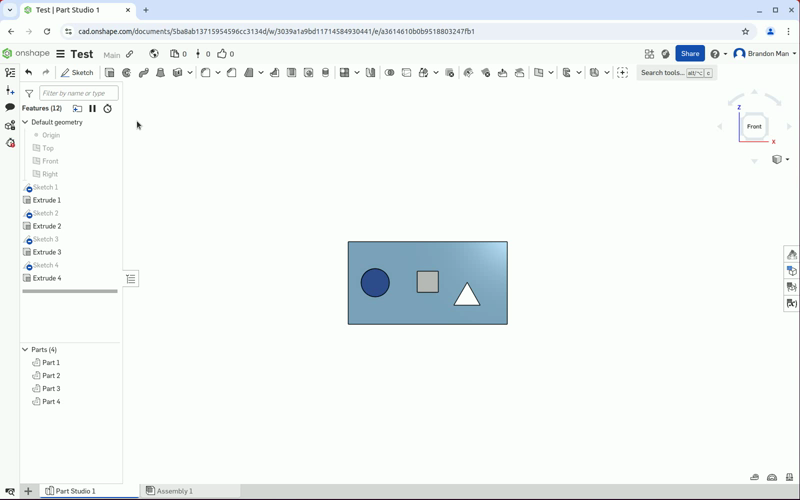
key(shift+h)
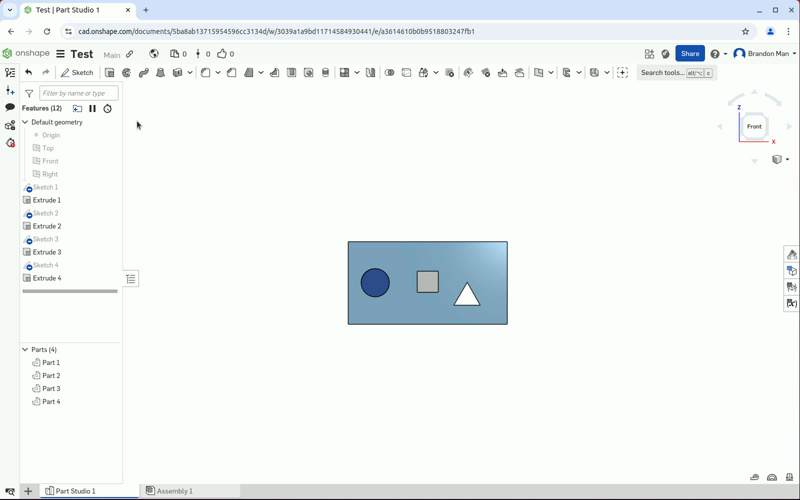
key(shift+h)
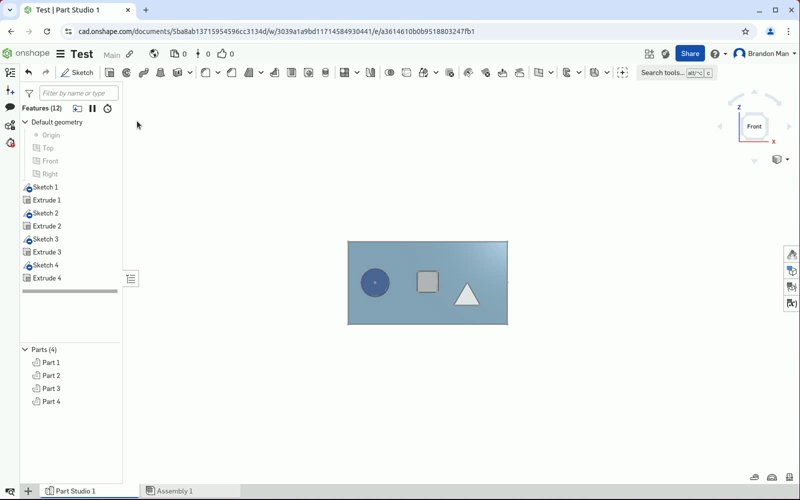
key(shift+7)
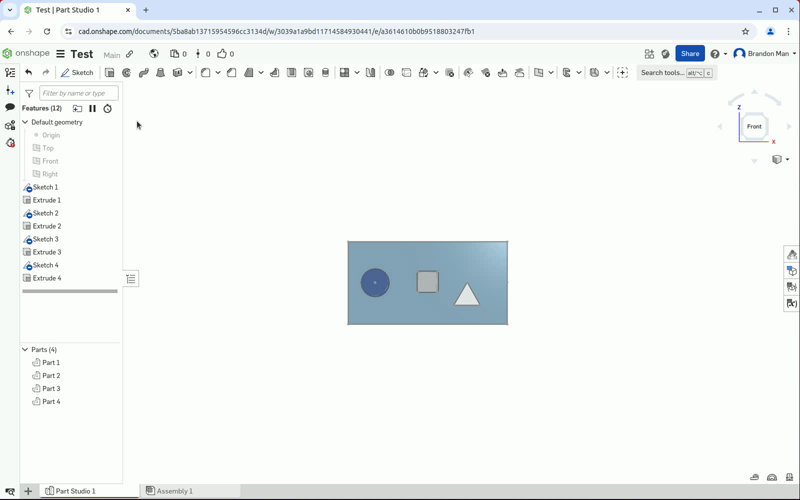
key(left, 2)
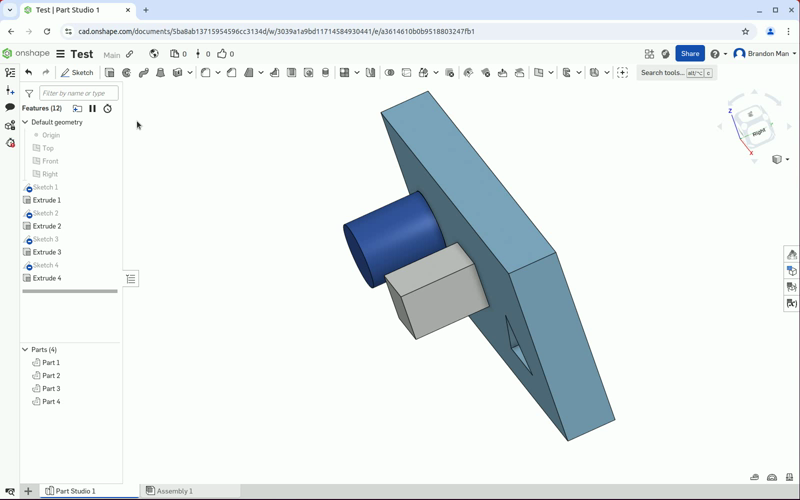
key(down, 2)
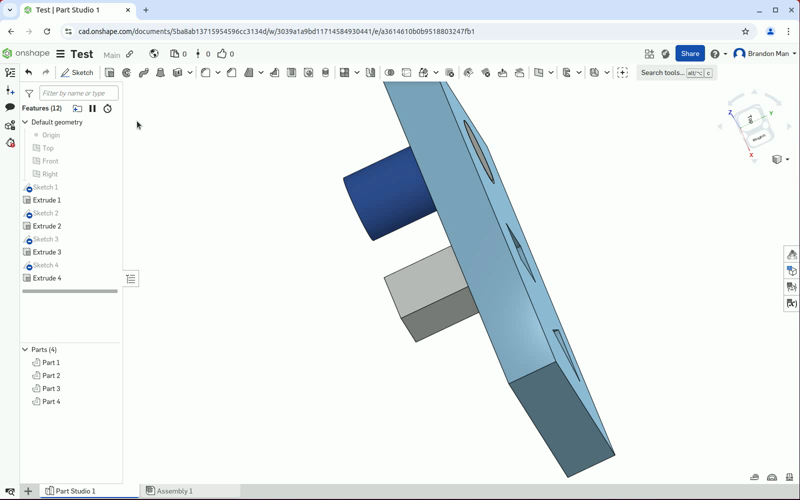
key(up, 2)
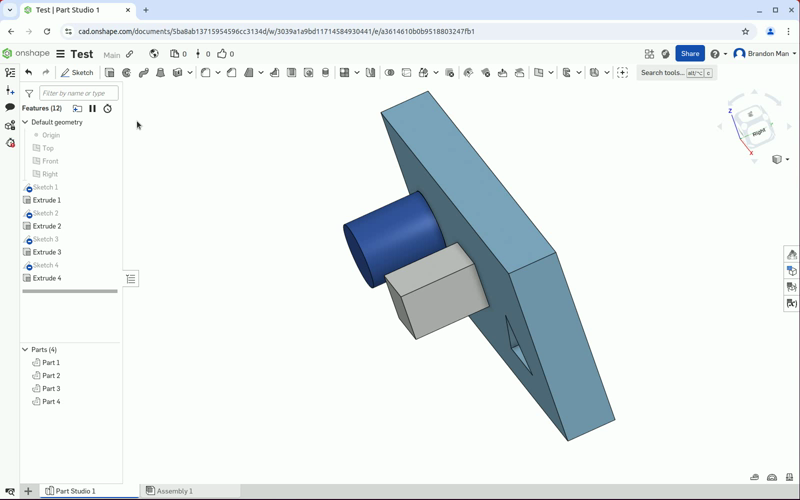
key(right, 2)
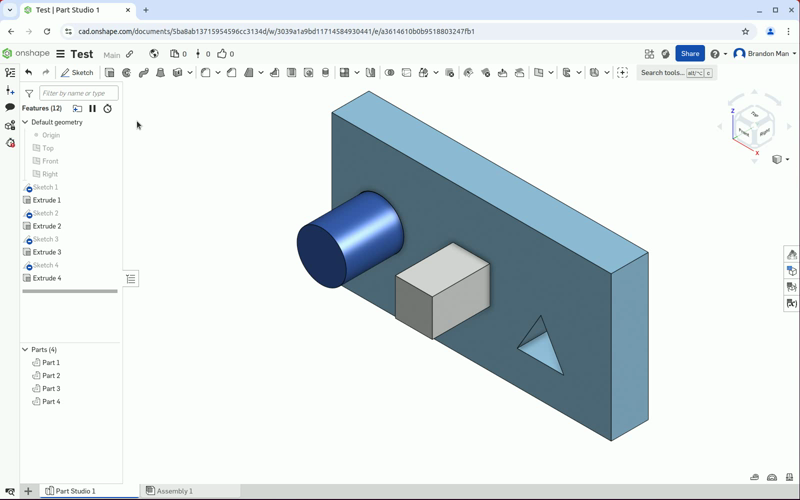
mouse_move(73, 189)
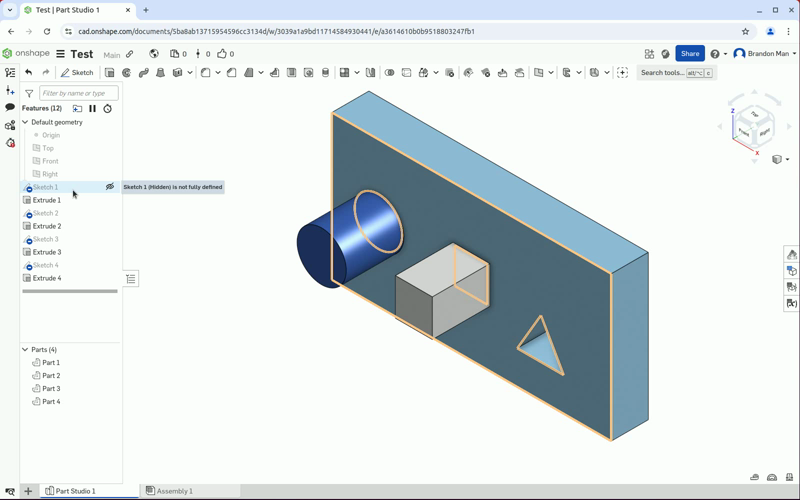
click(73, 189)